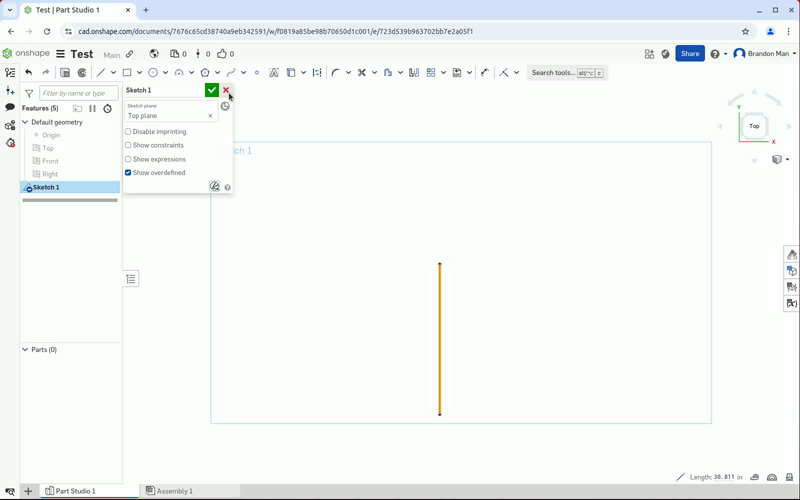
key(shift+h)
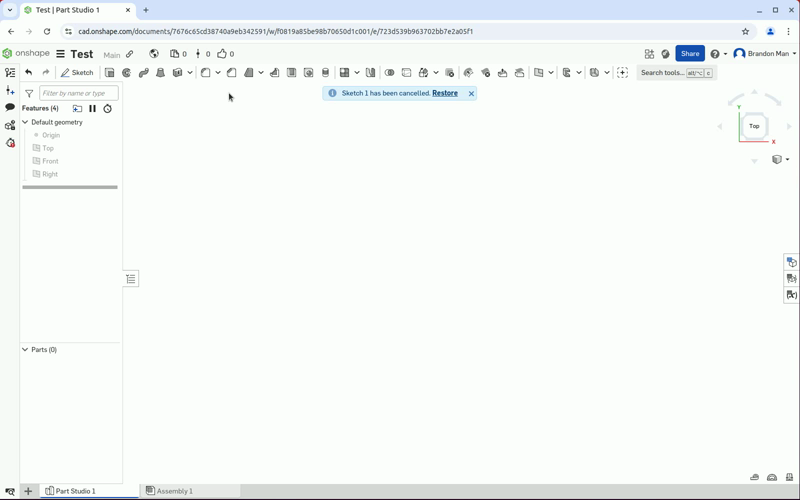
mouse_move(73, 352)
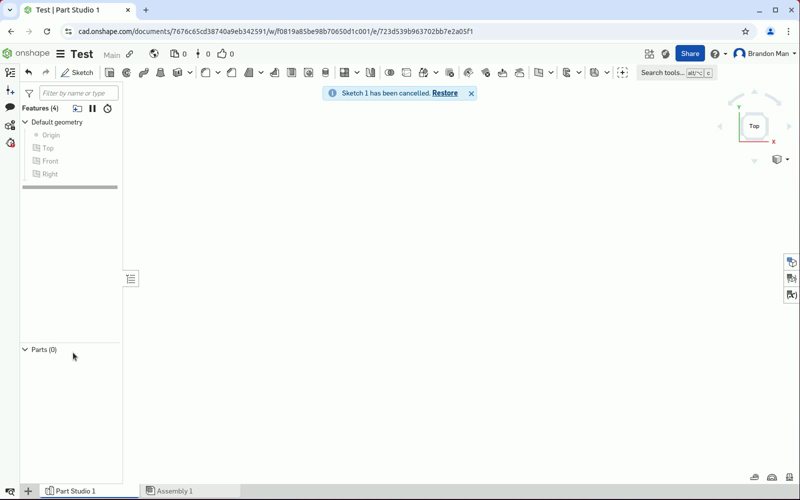
key(y)
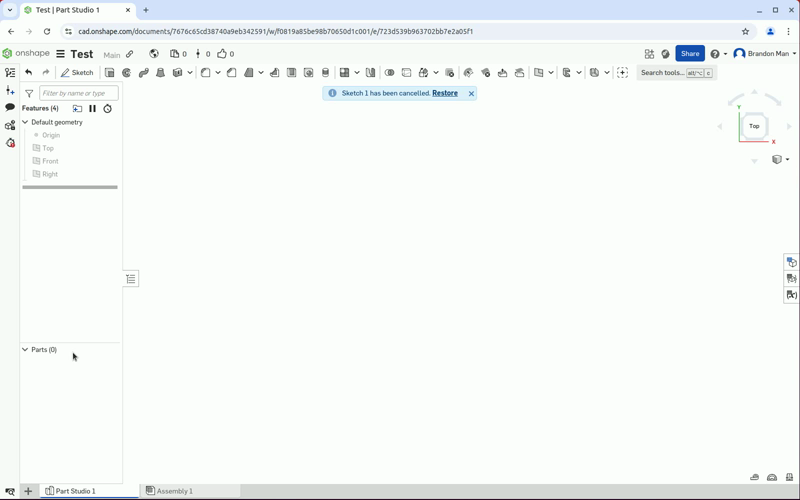
key(shift+p)
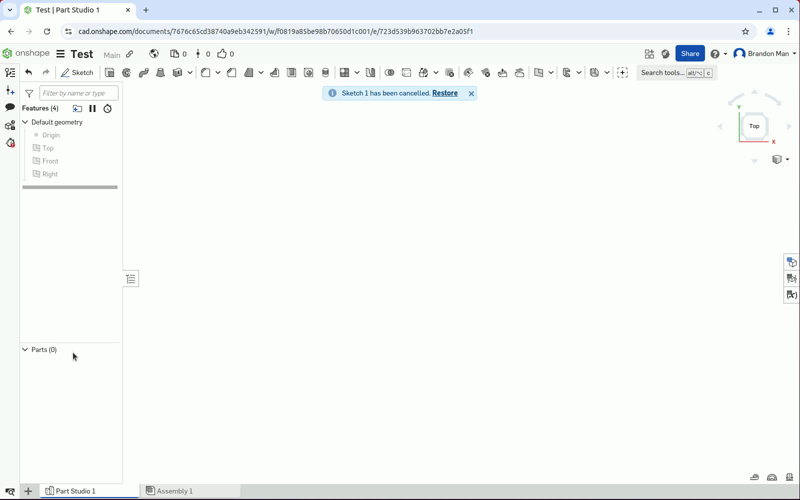
key(space)
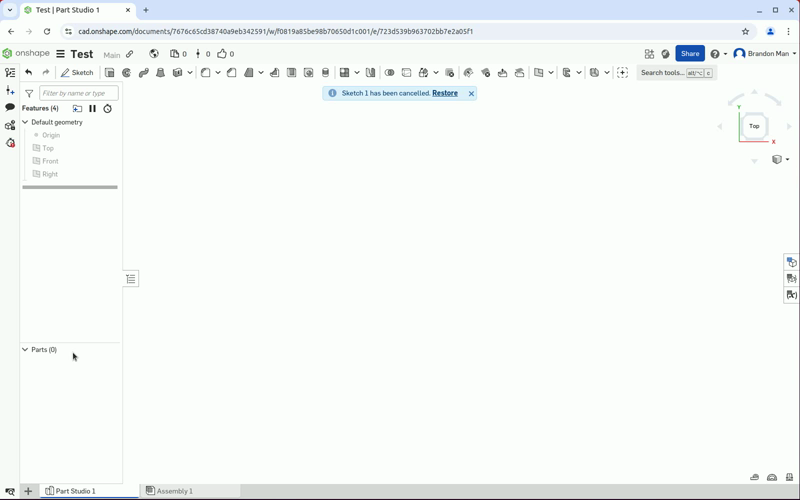
key_down(shift)
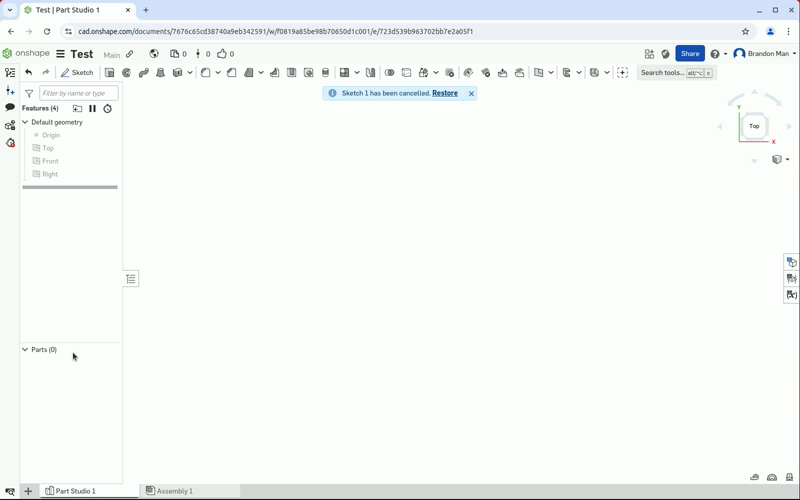
key(up)
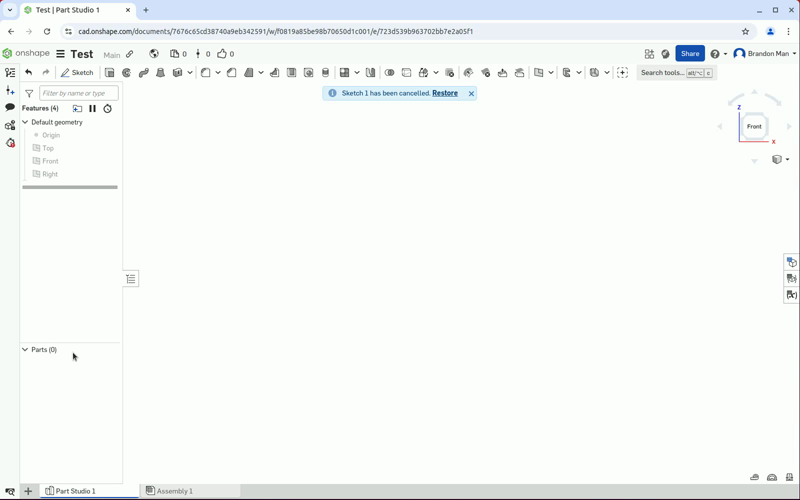
key_up(shift)
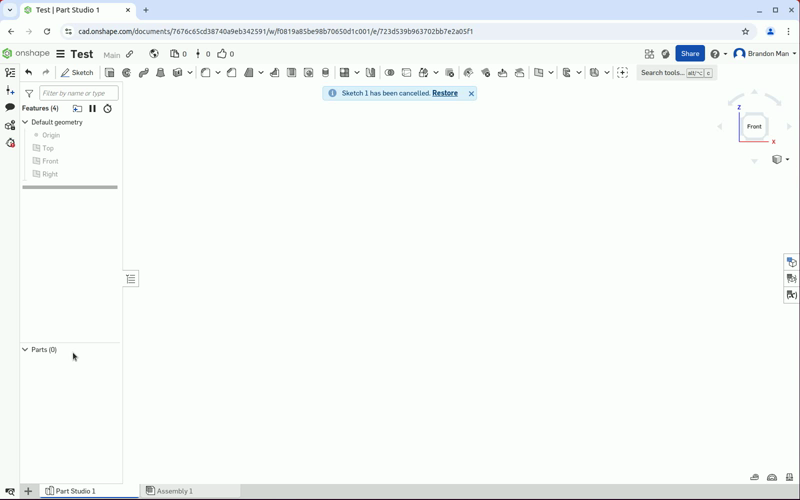
mouse_move(73, 352)
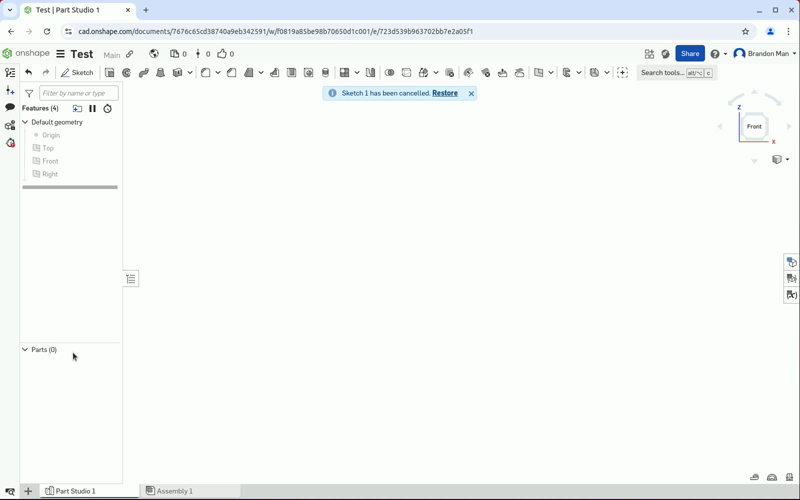
key(shift+y)
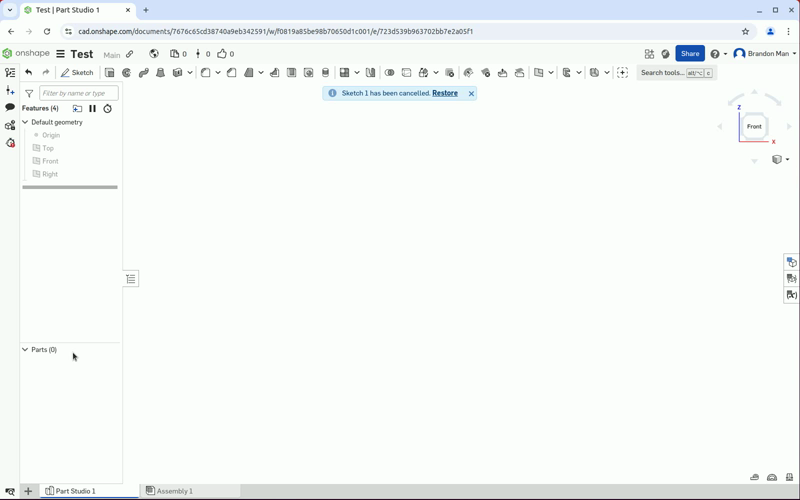
key(shift+s)
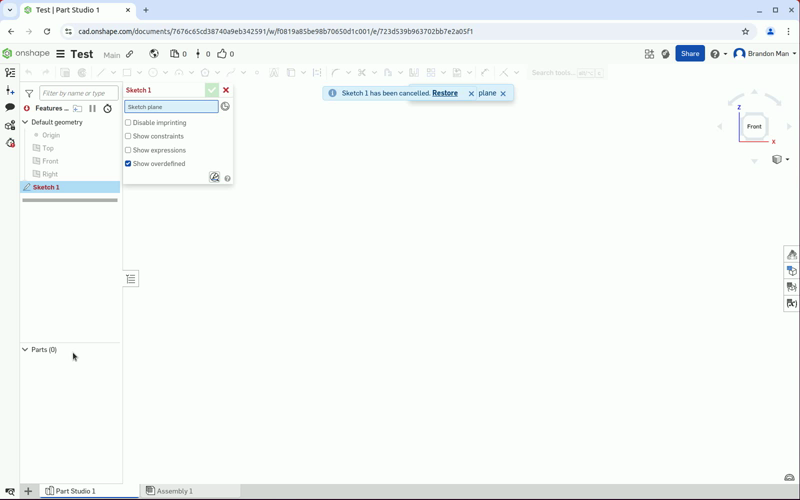
mouse_move(73, 163)
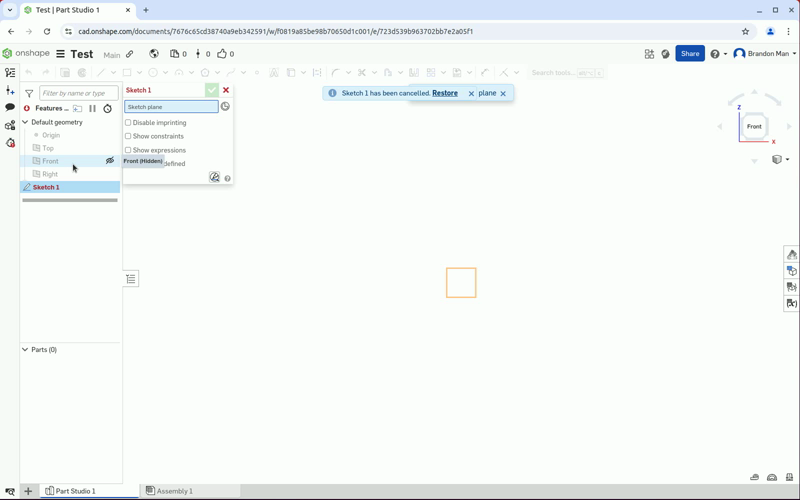
click(73, 163)
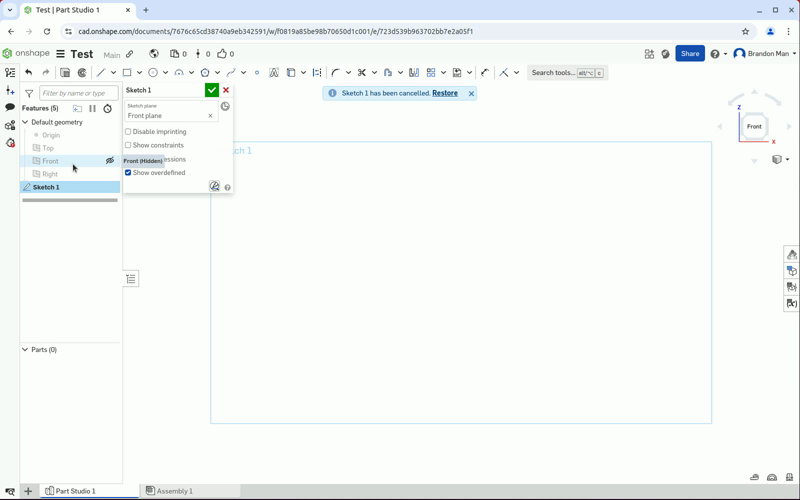
mouse_move(73, 352)
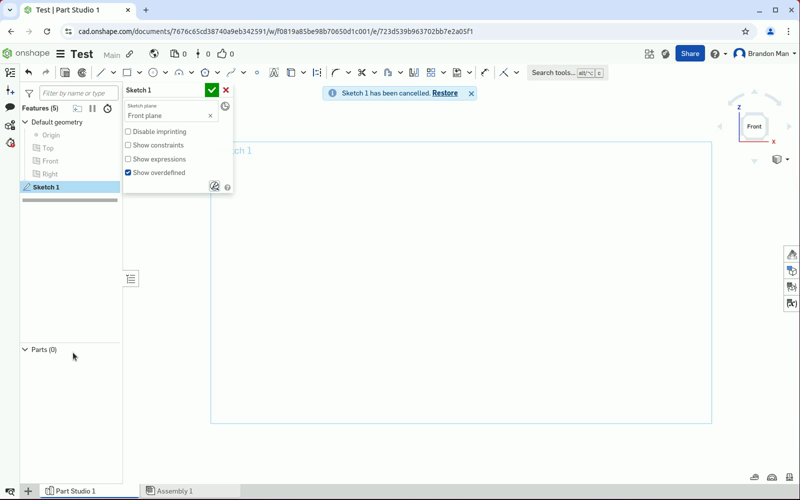
key(y)
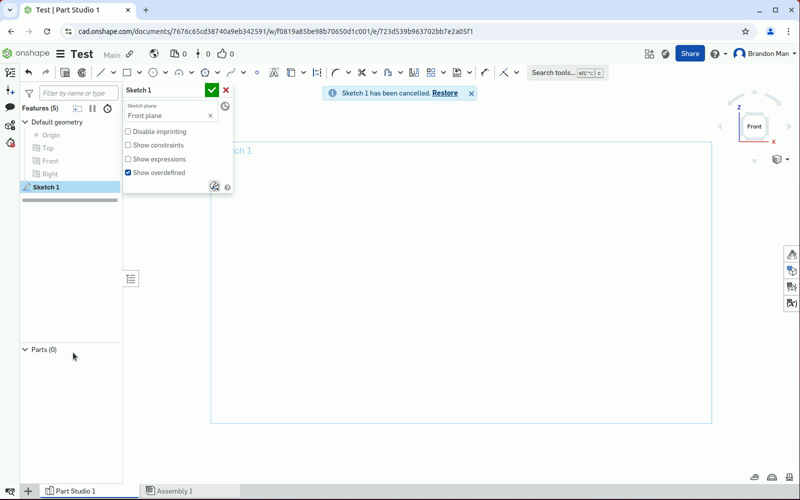
key(l)
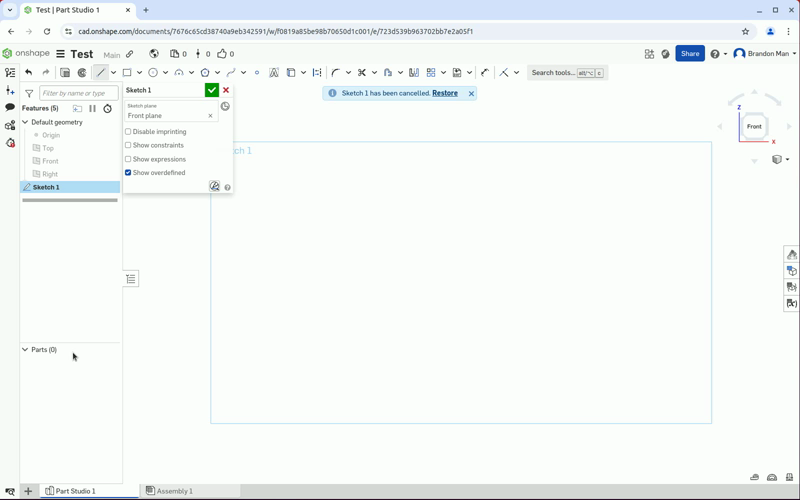
key_down(shift)
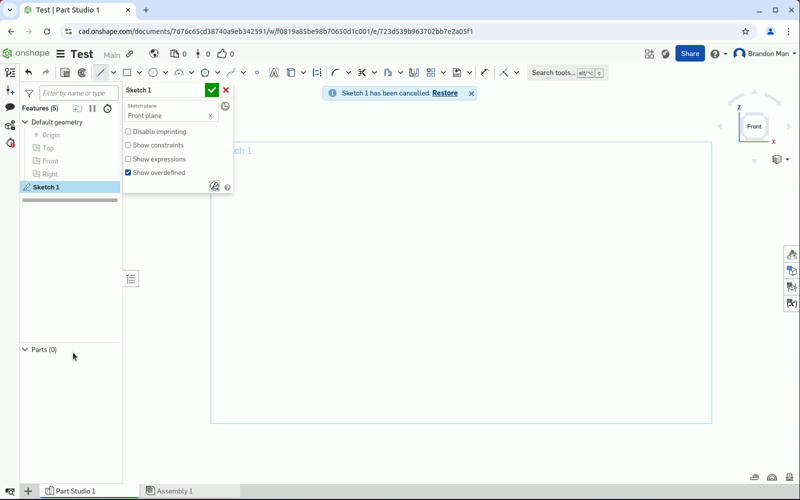
mouse_move(412, 282)
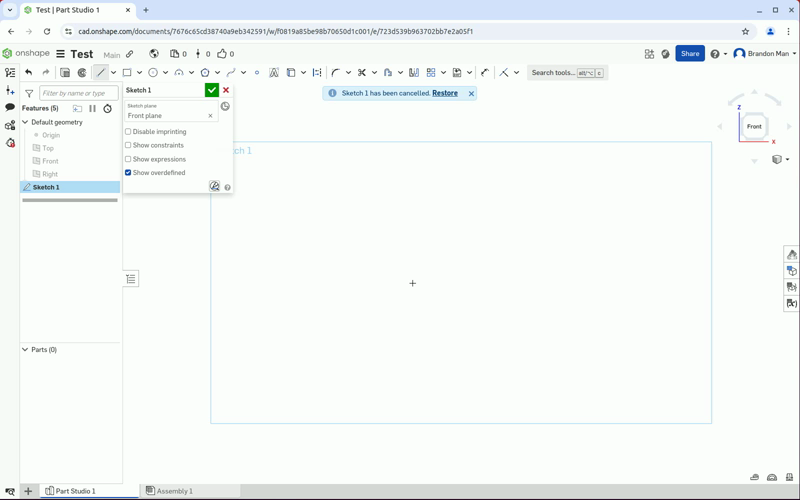
click(412, 282)
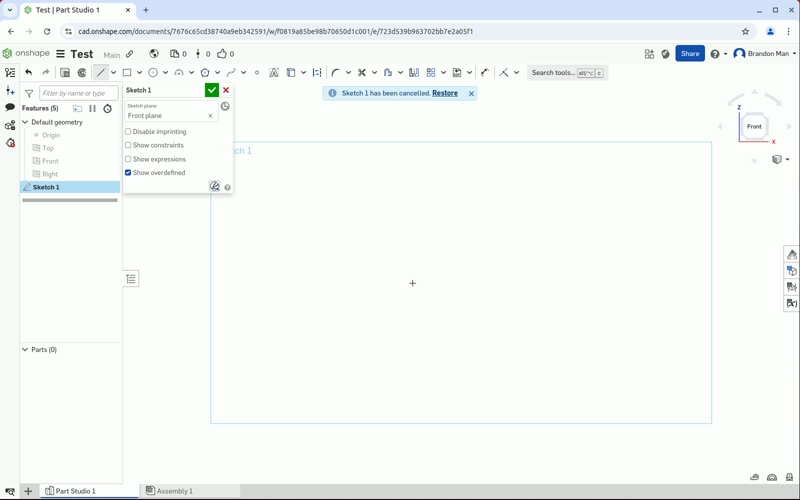
key_up(shift)
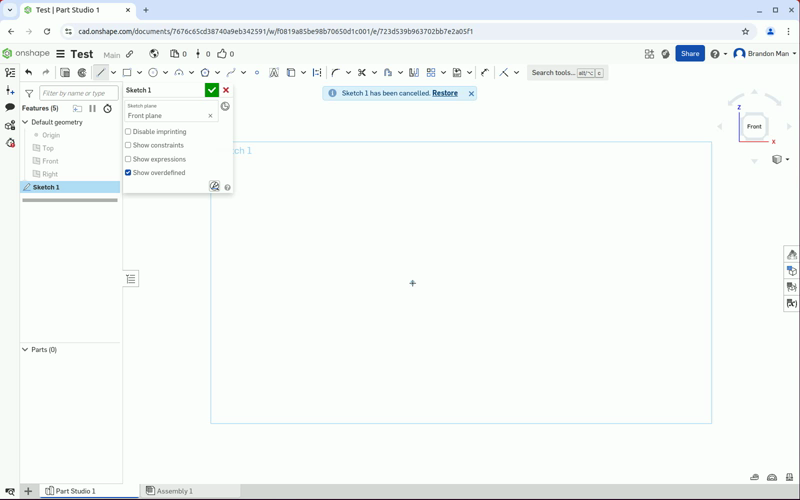
key_down(shift)
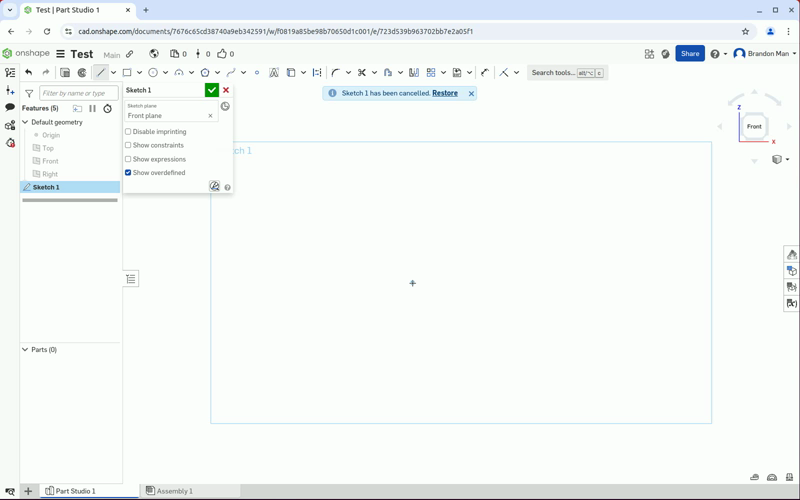
mouse_move(442, 282)
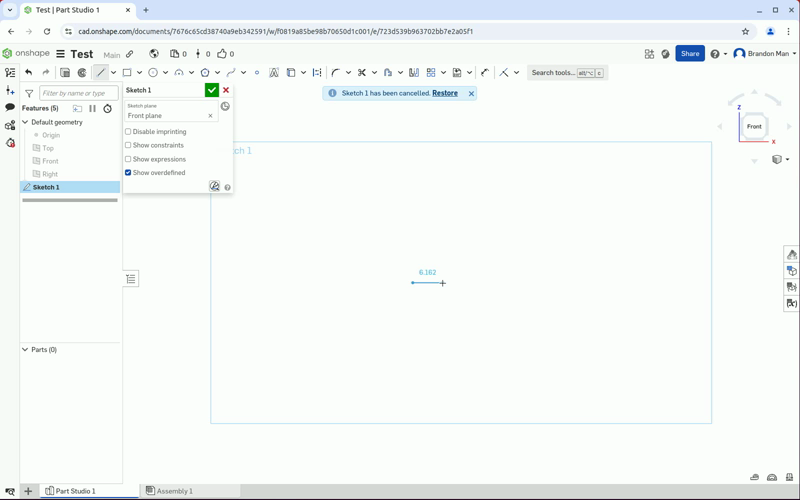
mouse_move(461, 282)
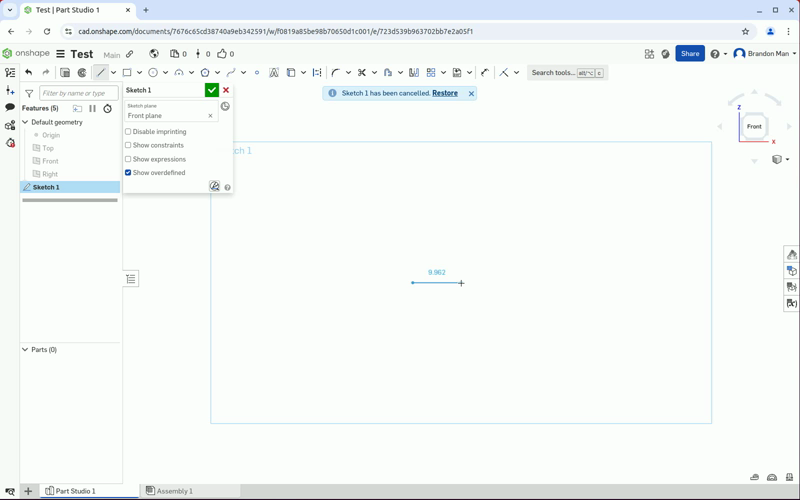
click(461, 282)
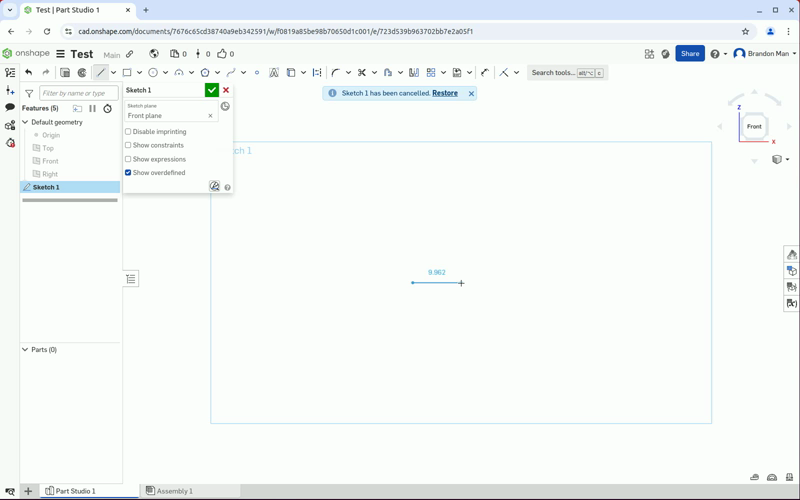
key_up(shift)
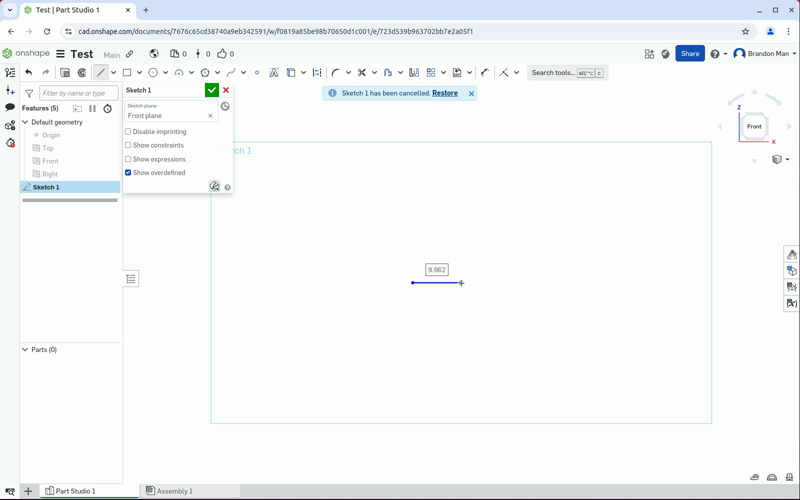
key_down(shift)
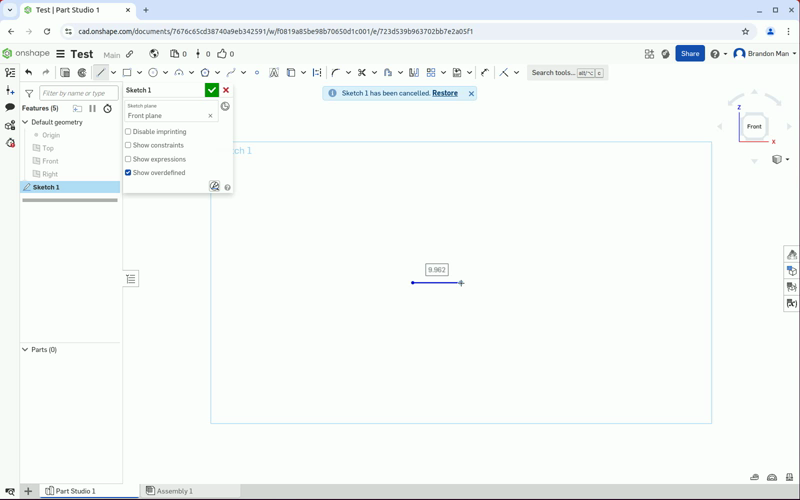
mouse_move(491, 282)
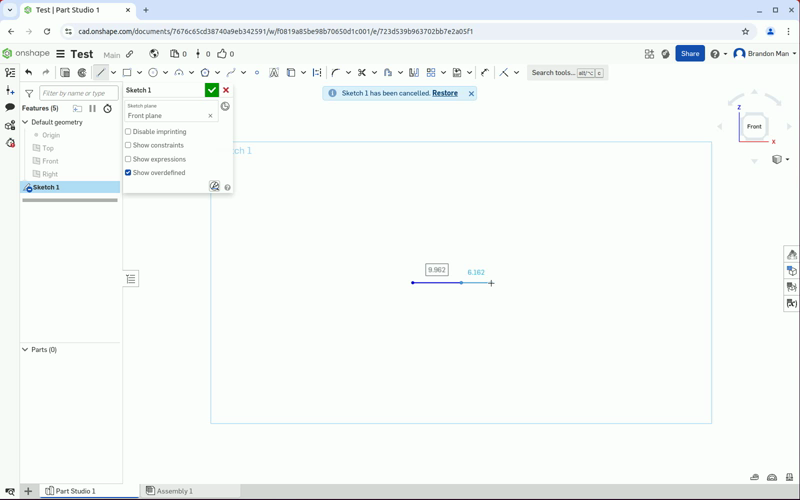
mouse_move(461, 230)
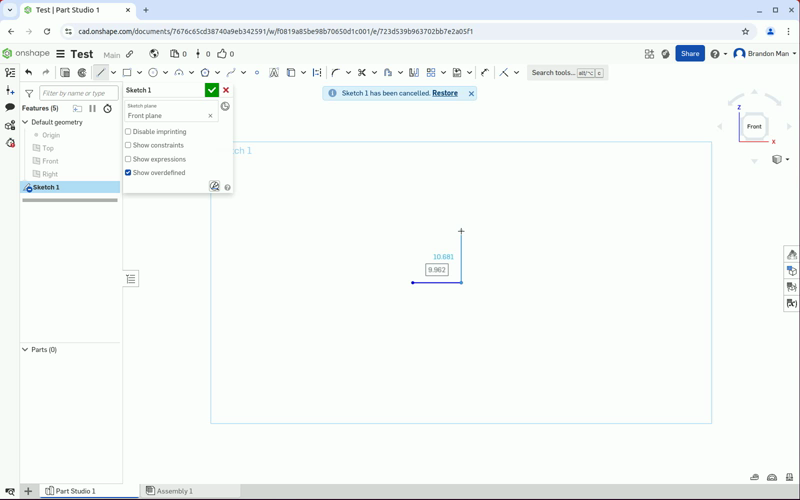
click(461, 230)
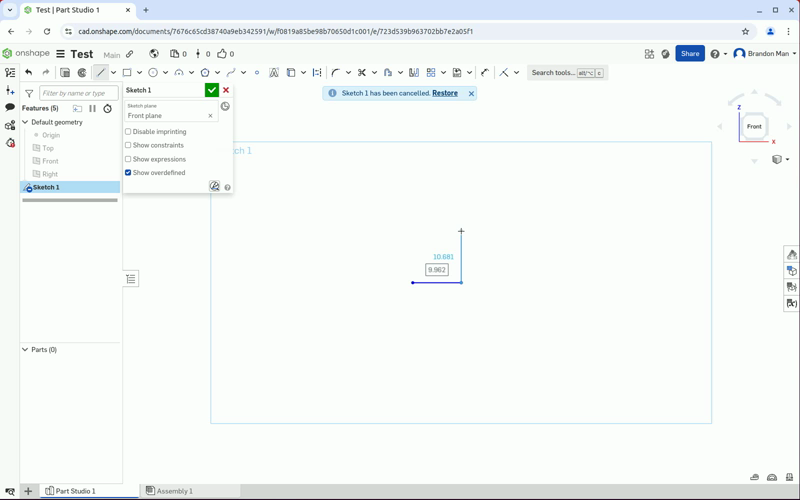
key_up(shift)
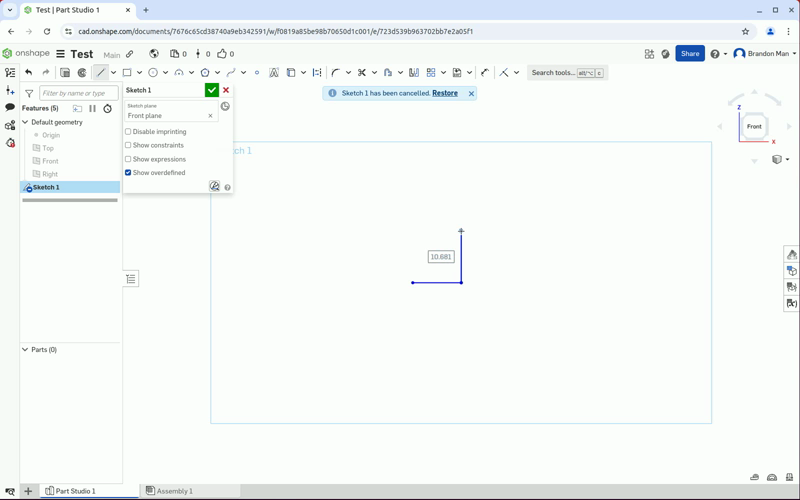
key(esc)
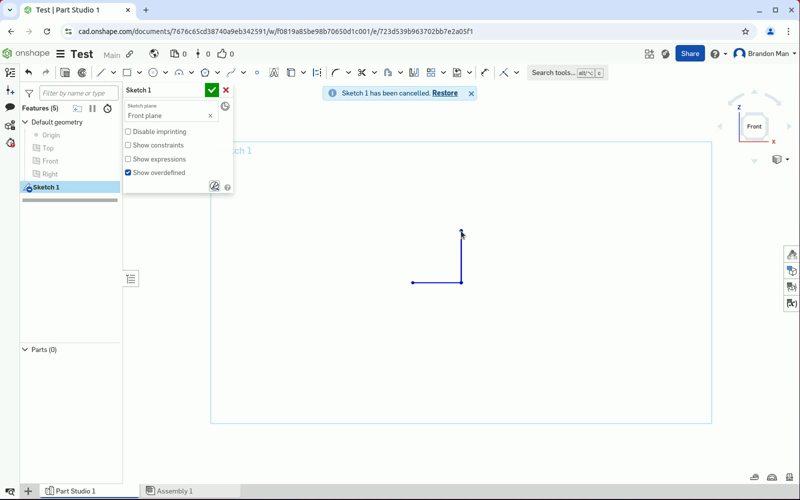
key(a)
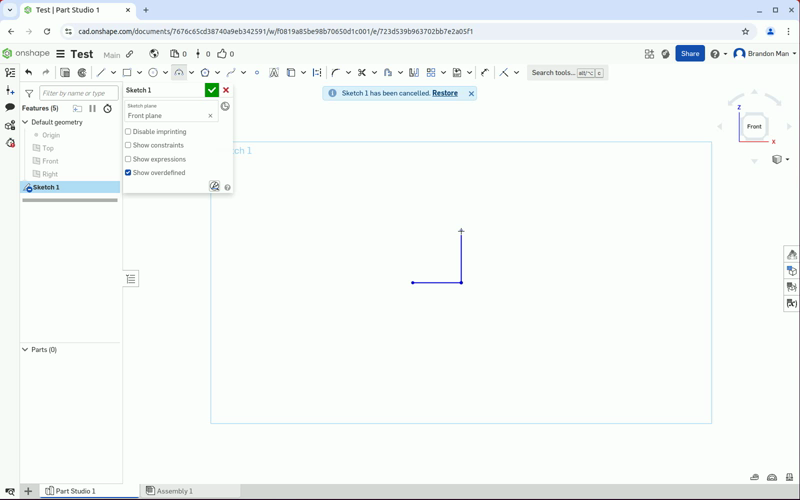
mouse_move(461, 230)
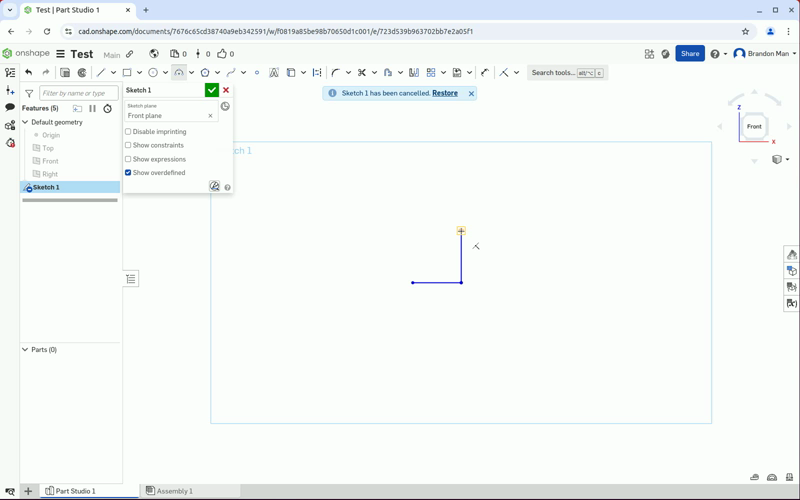
click(461, 230)
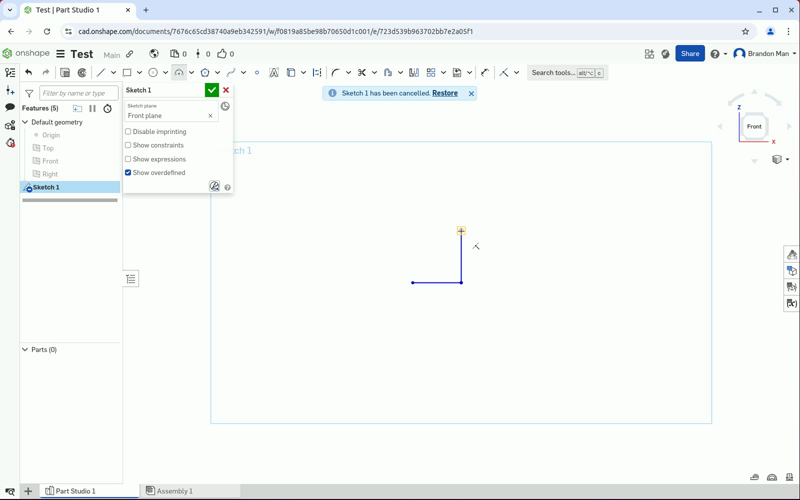
key_down(shift)
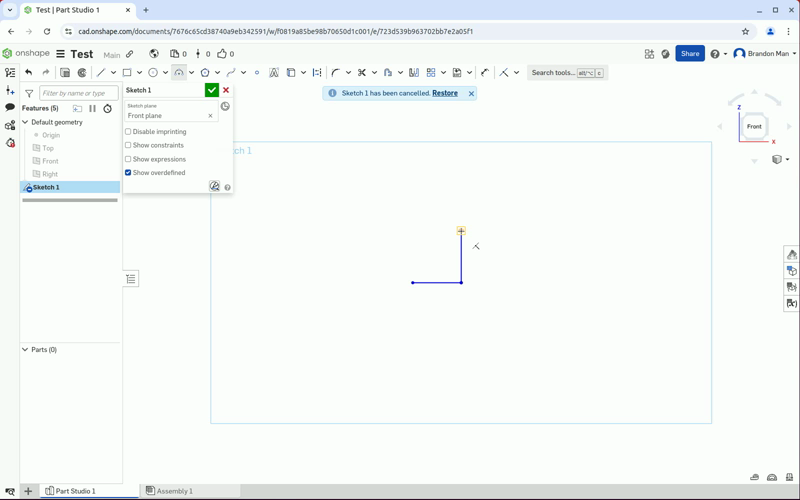
mouse_move(461, 207)
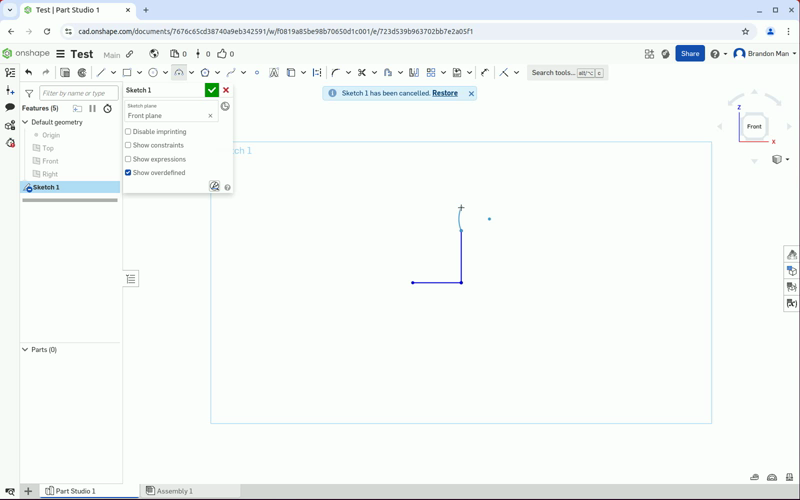
click(461, 207)
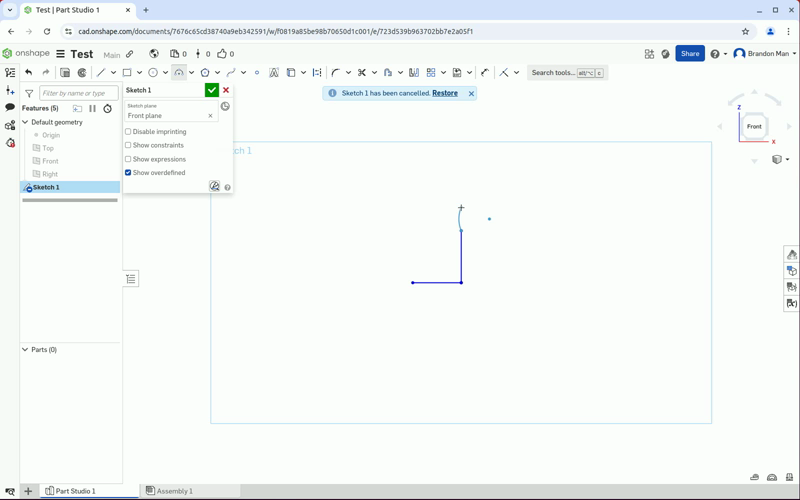
mouse_move(449, 219)
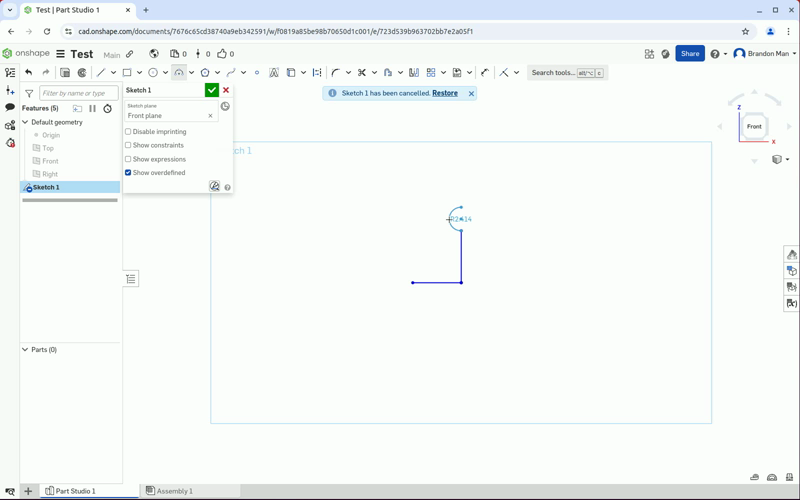
click(449, 219)
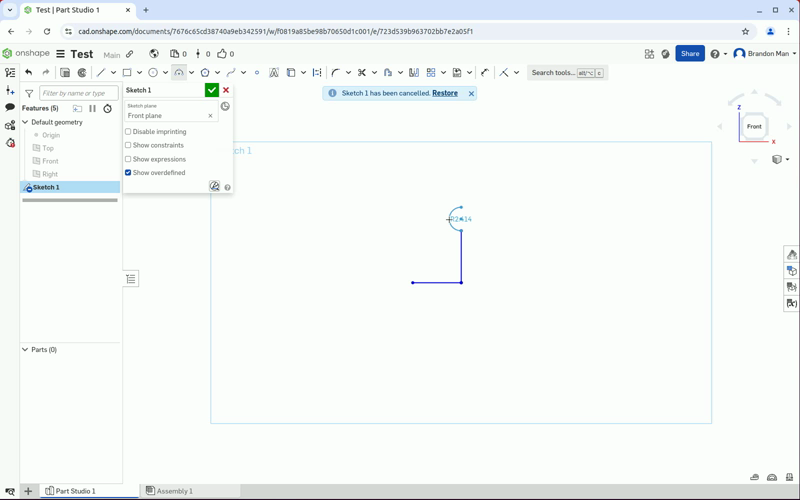
key_up(shift)
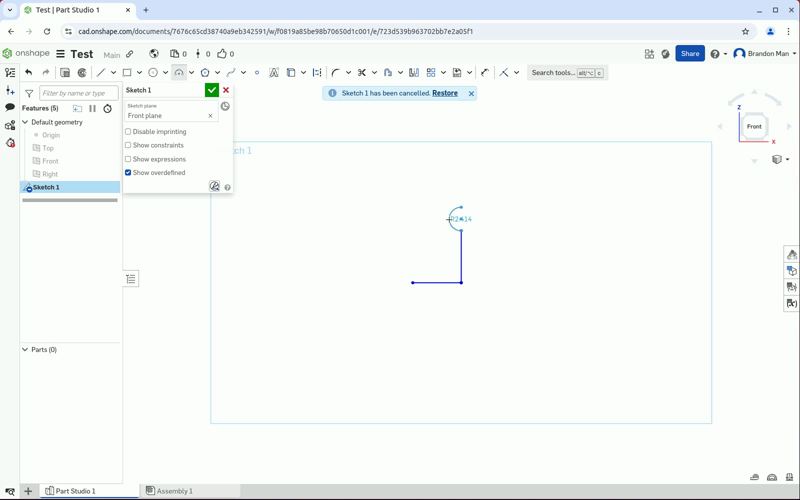
key(esc)
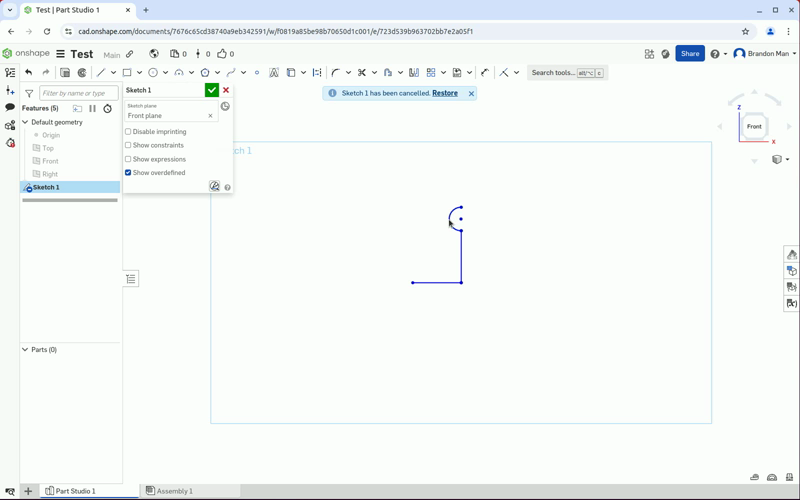
key(l)
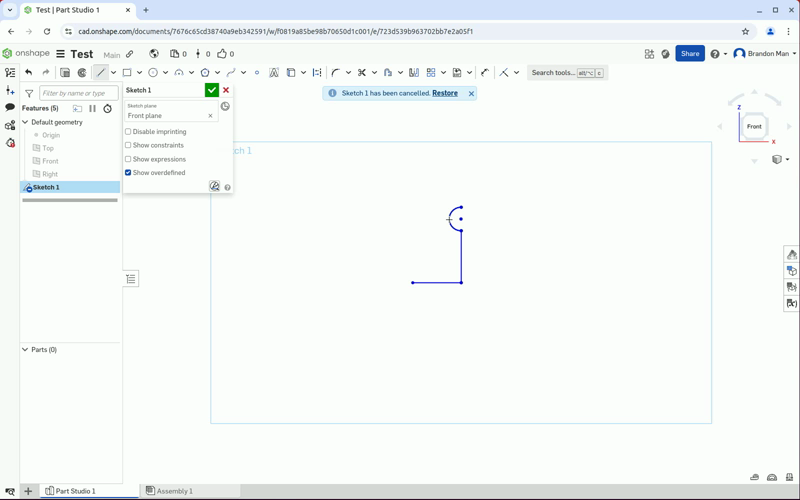
mouse_move(461, 207)
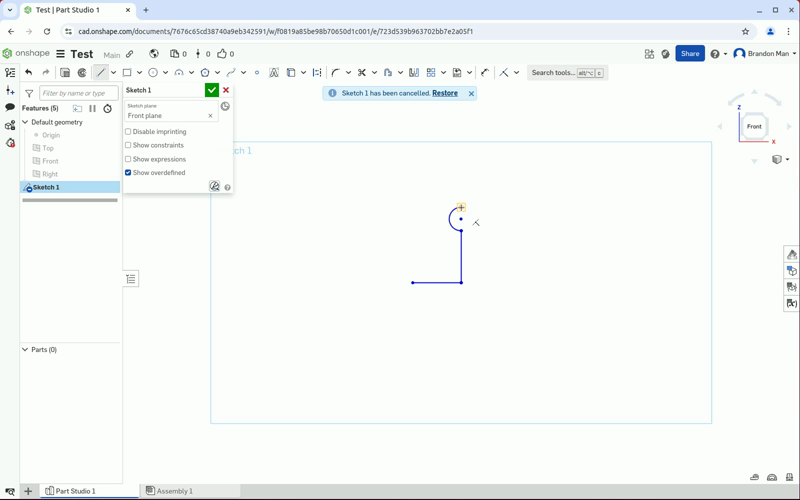
click(461, 207)
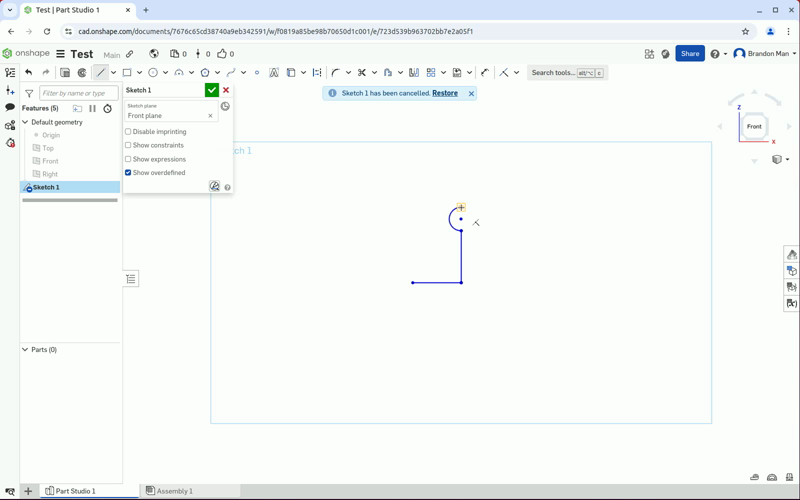
key_down(shift)
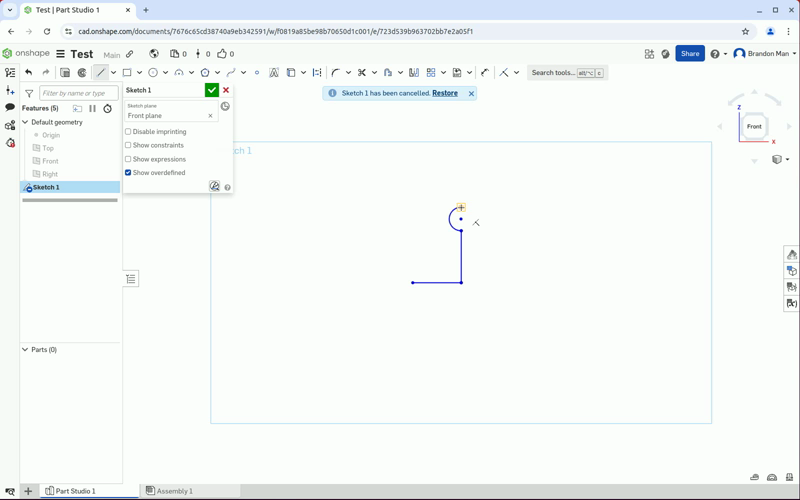
mouse_move(491, 207)
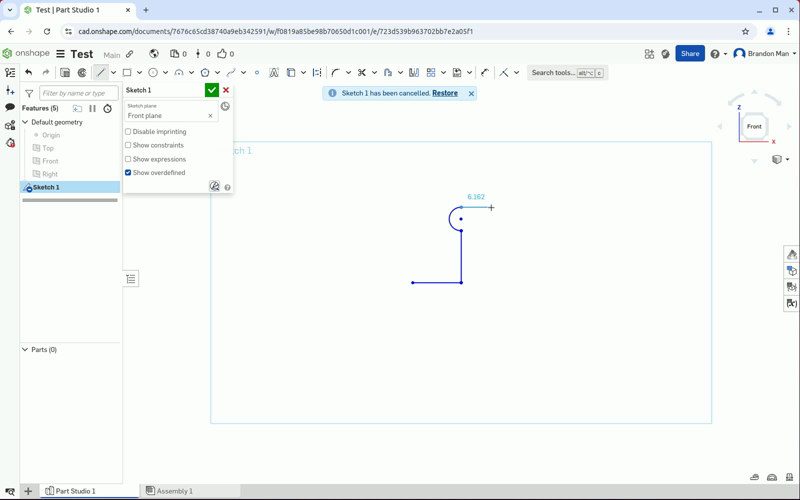
mouse_move(461, 170)
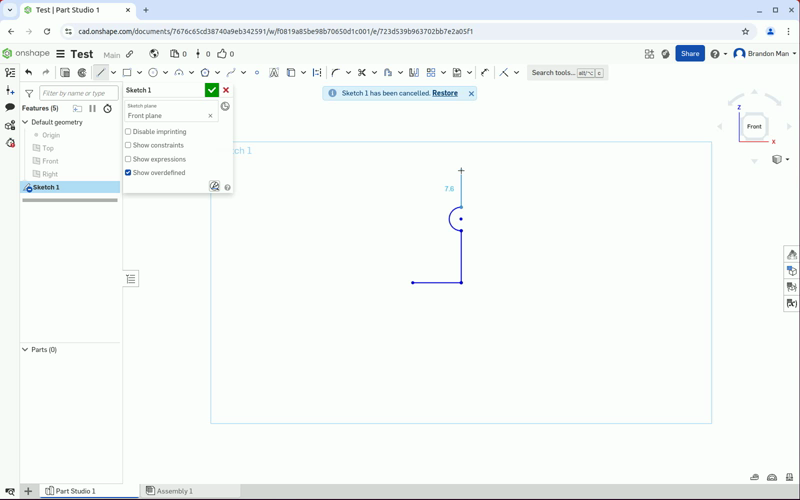
click(461, 170)
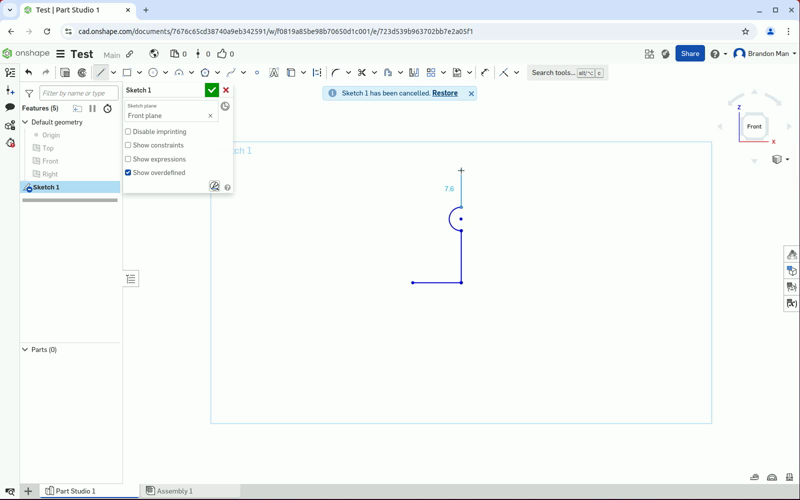
key_up(shift)
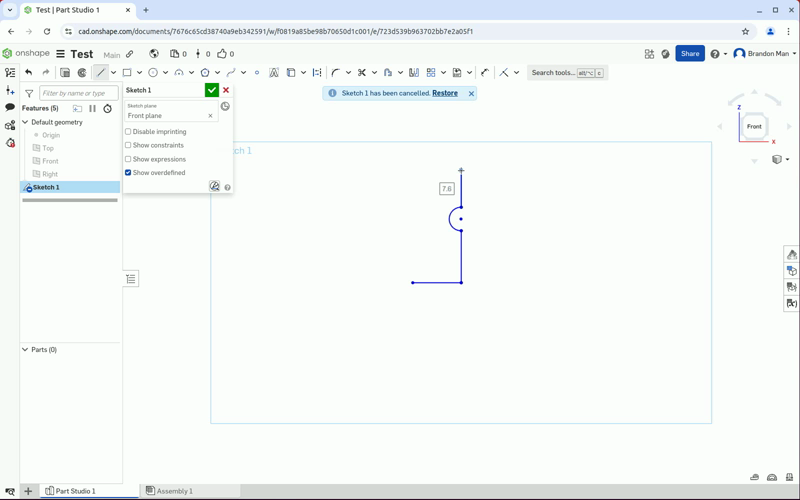
key(esc)
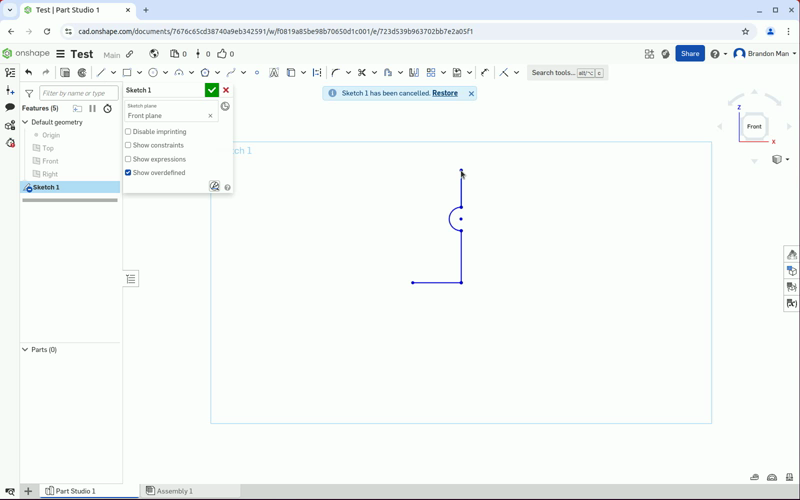
key(a)
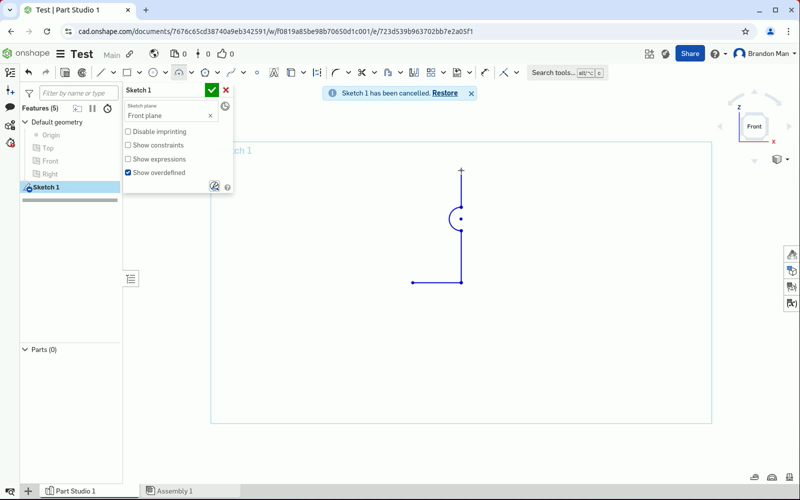
mouse_move(461, 170)
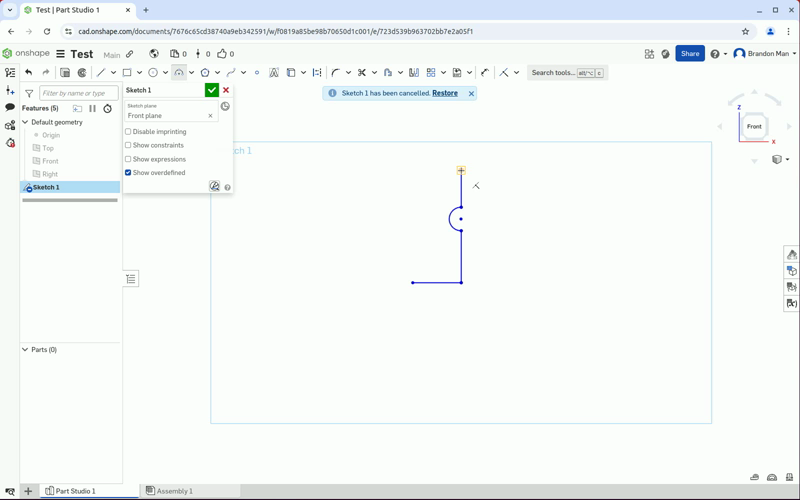
click(461, 170)
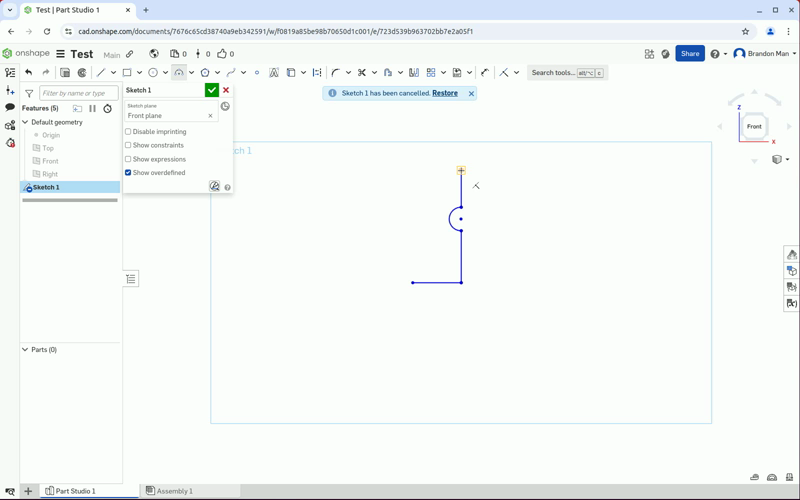
key_down(shift)
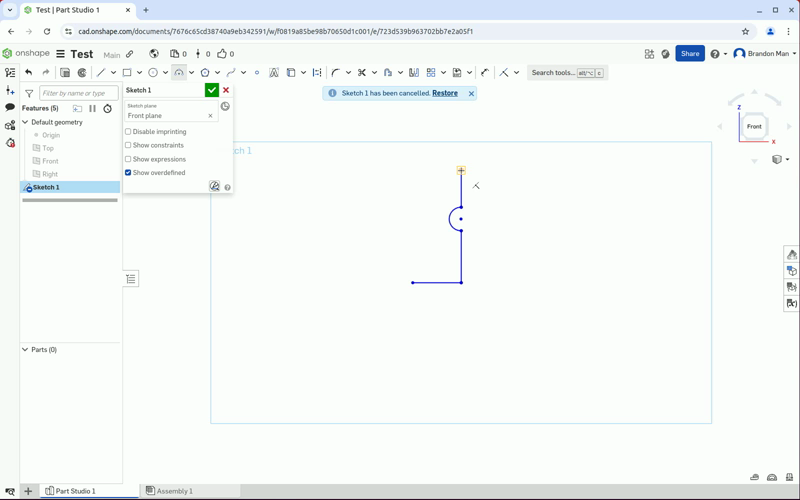
mouse_move(412, 226)
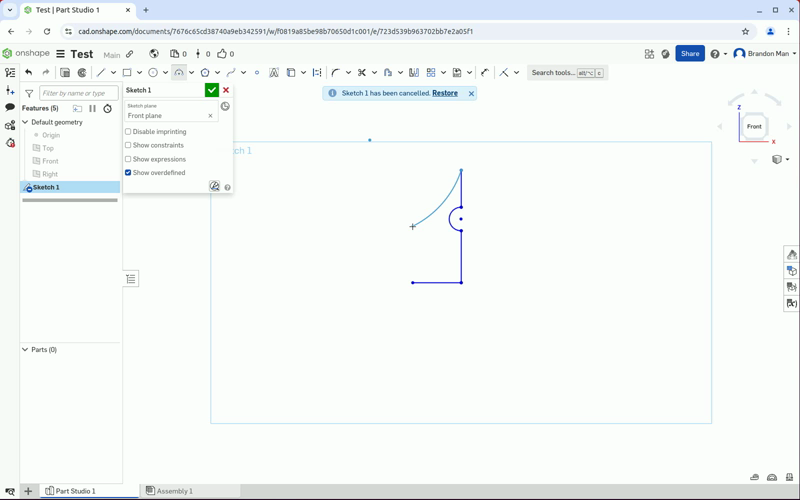
click(412, 226)
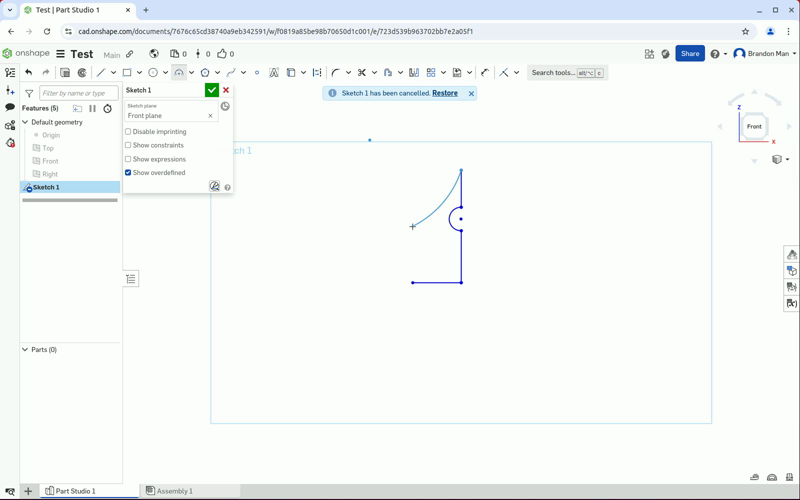
mouse_move(426, 189)
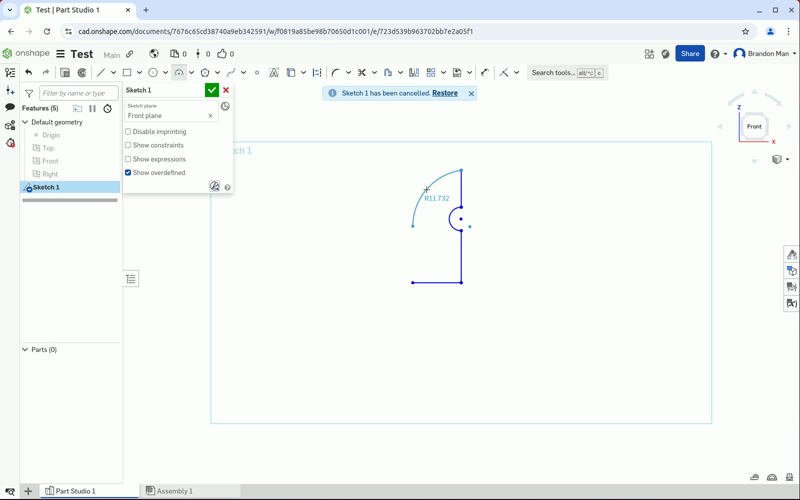
click(426, 189)
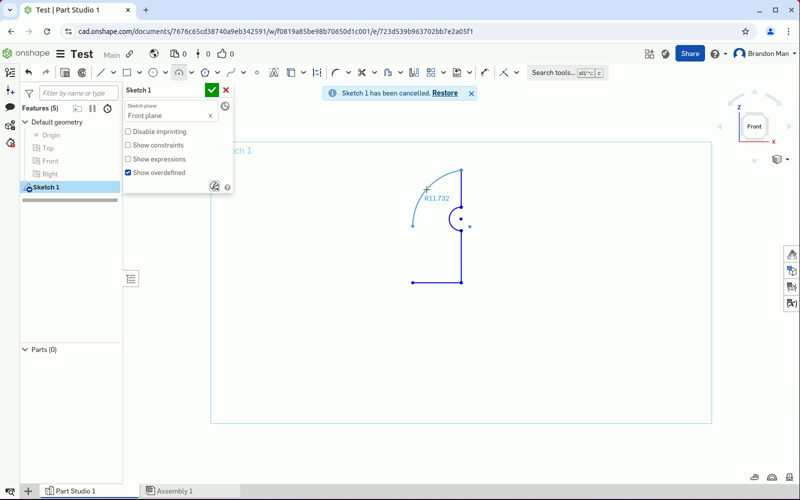
key_up(shift)
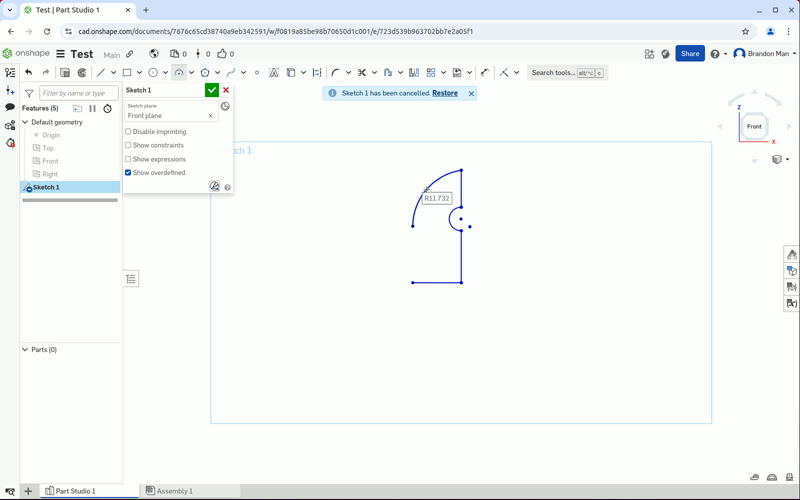
key(esc)
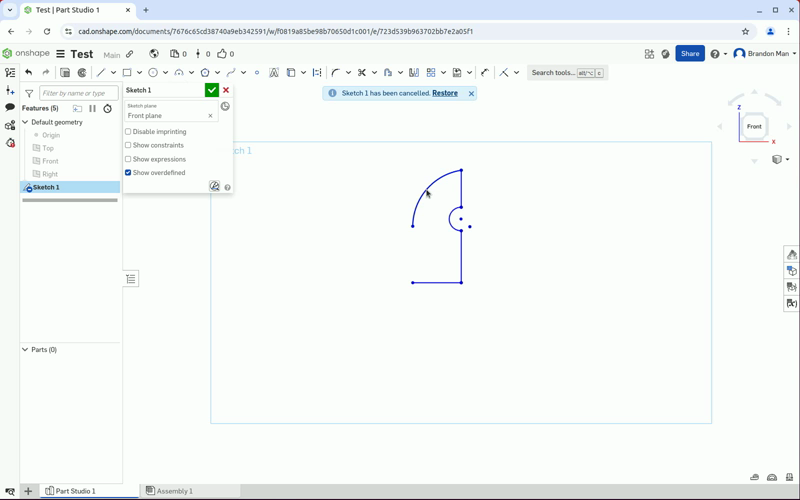
key(l)
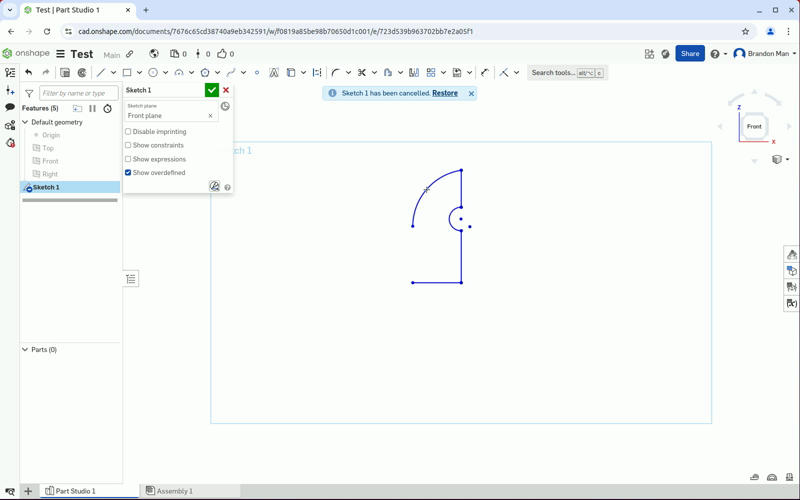
mouse_move(412, 226)
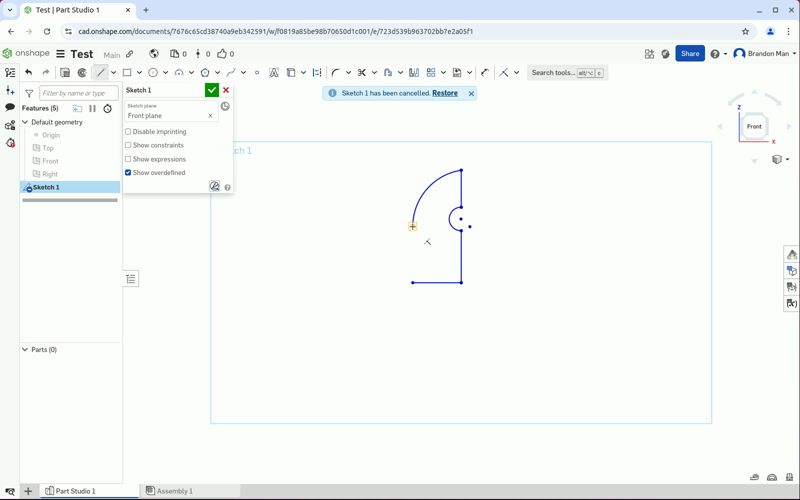
click(412, 226)
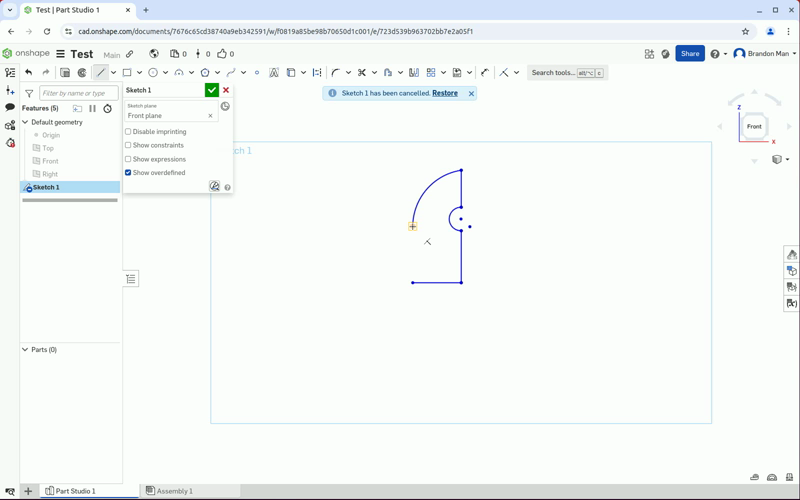
mouse_move(442, 226)
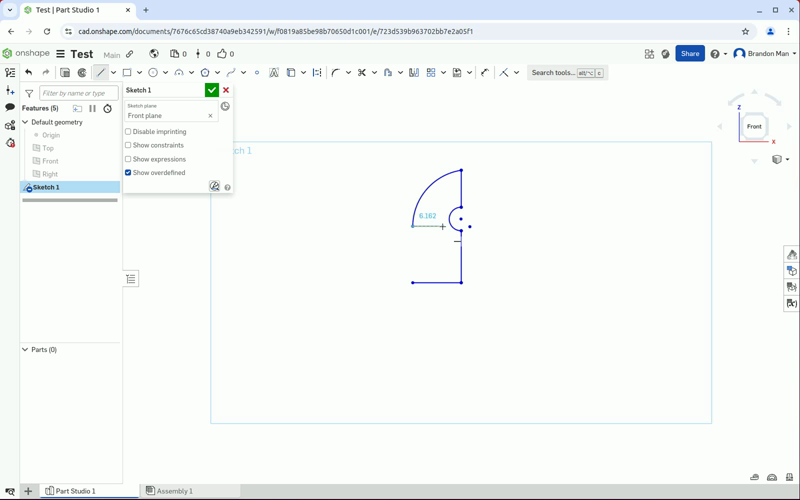
key_down(shift)
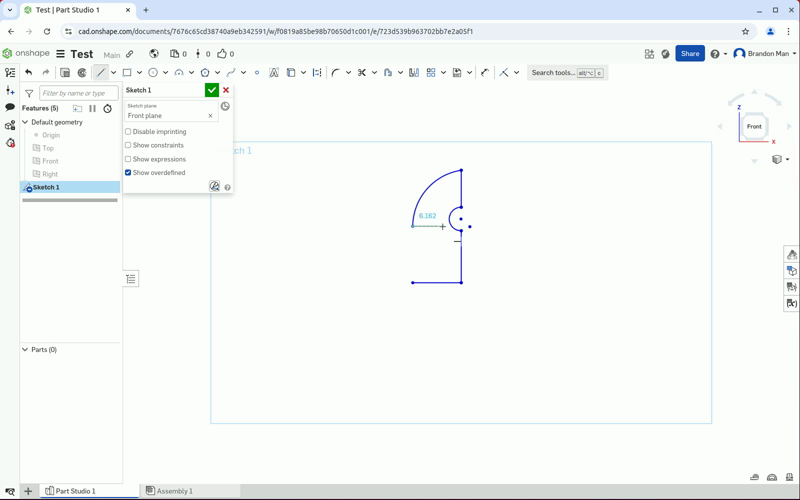
mouse_move(412, 282)
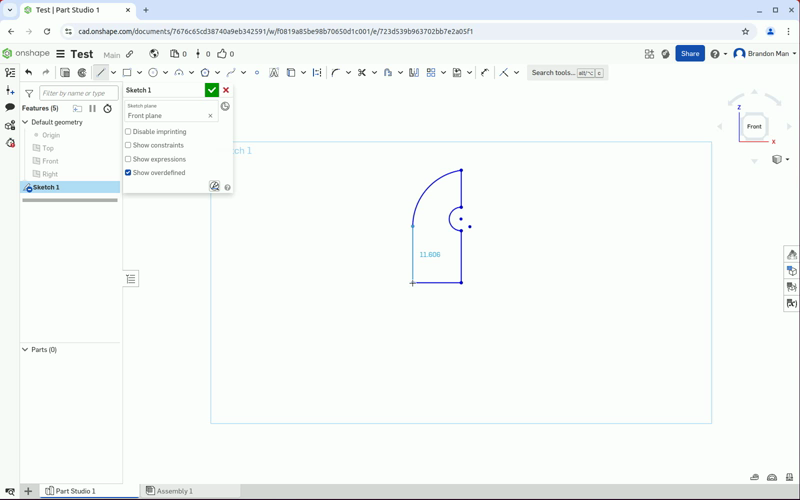
key_up(shift)
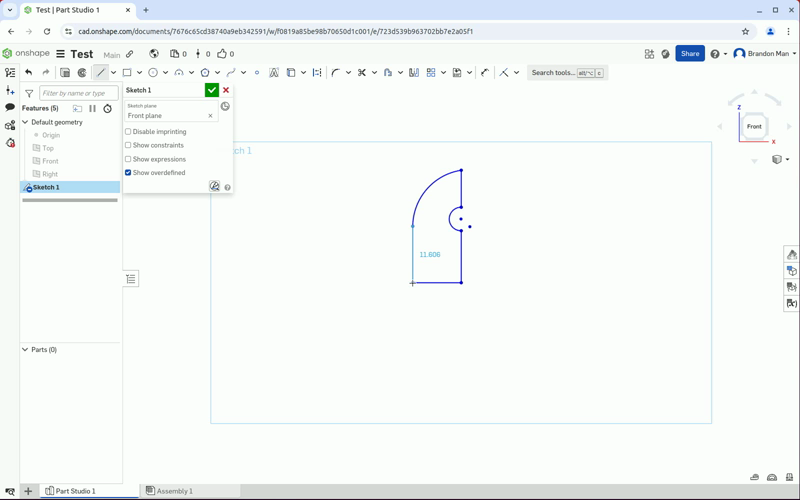
click(412, 282)
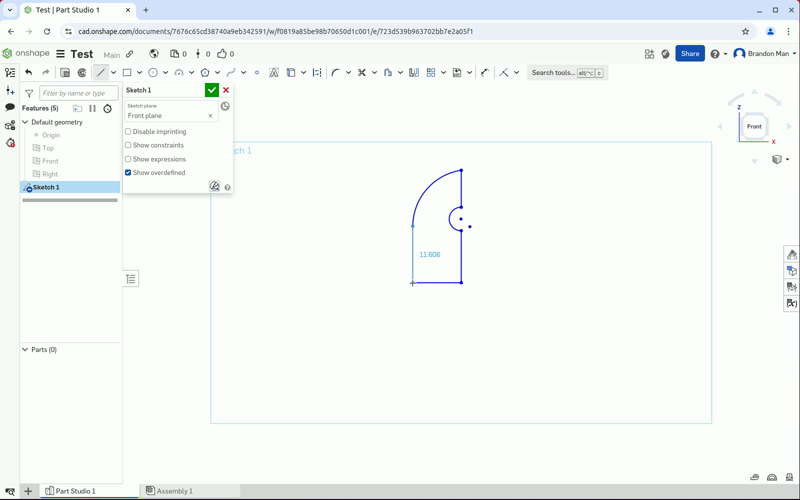
key(esc)
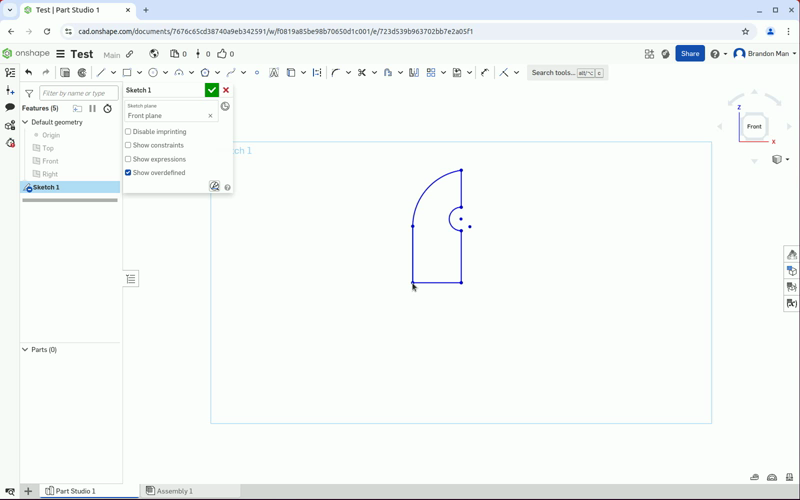
mouse_move(440, 204)
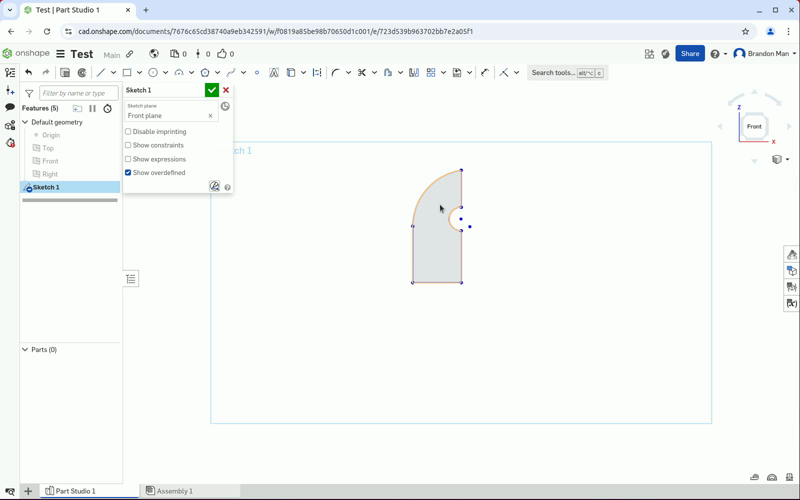
scroll(6)
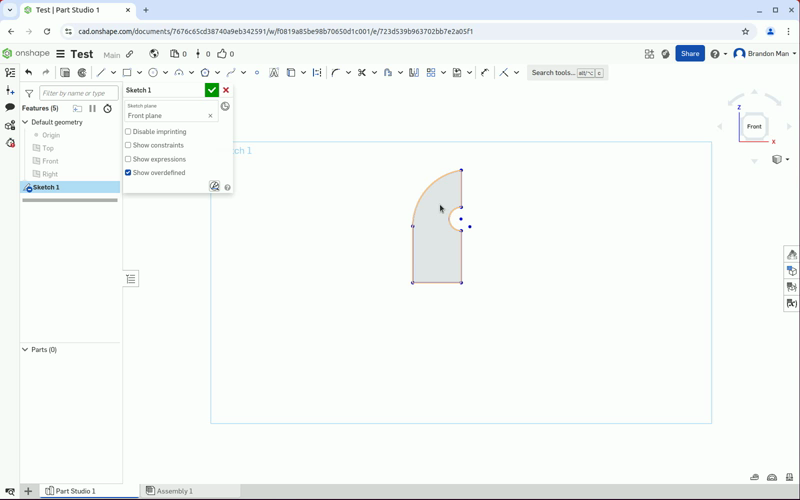
scroll(6)
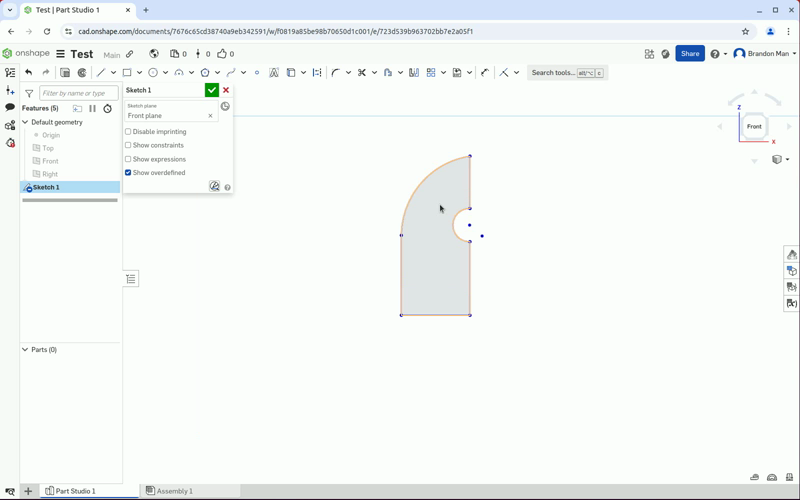
scroll(6)
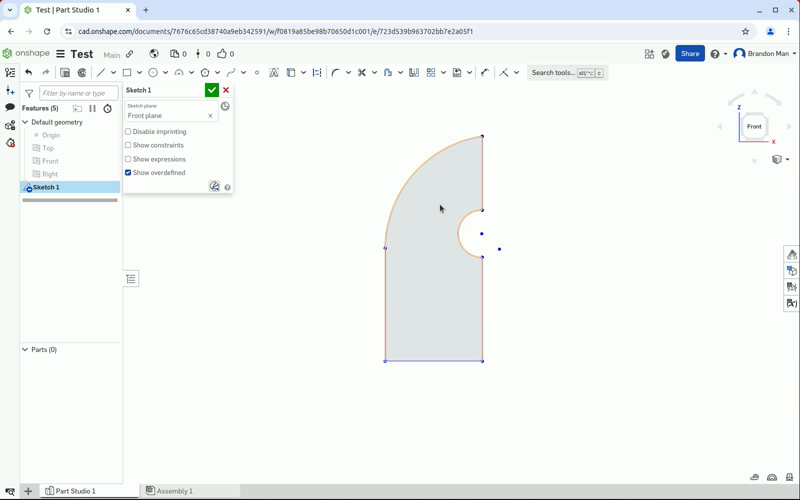
scroll(6)
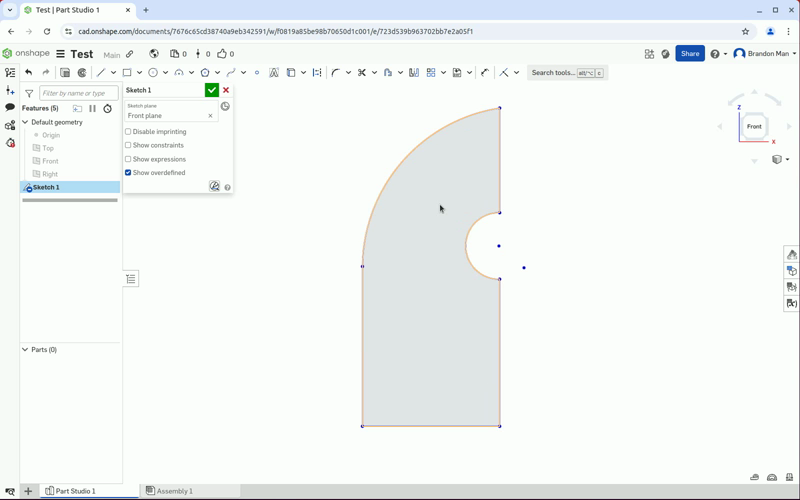
scroll(6)
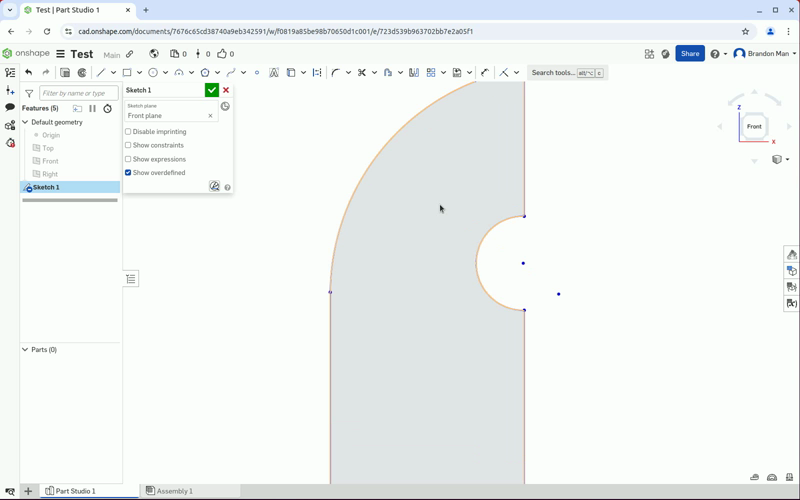
scroll(6)
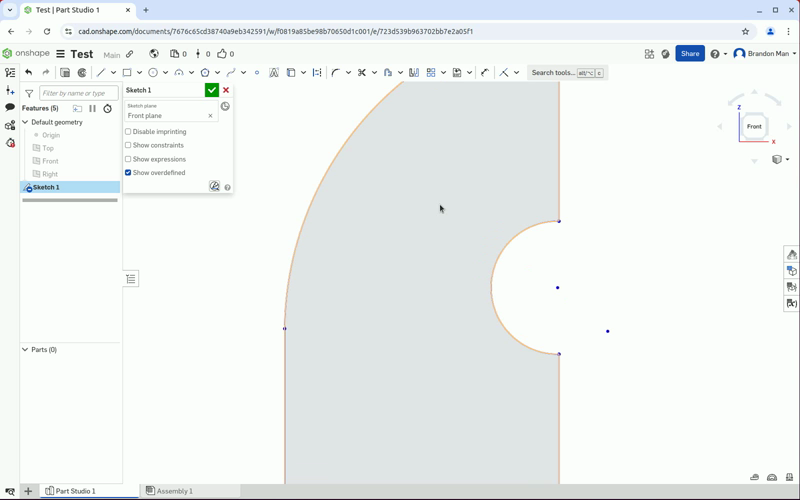
scroll(6)
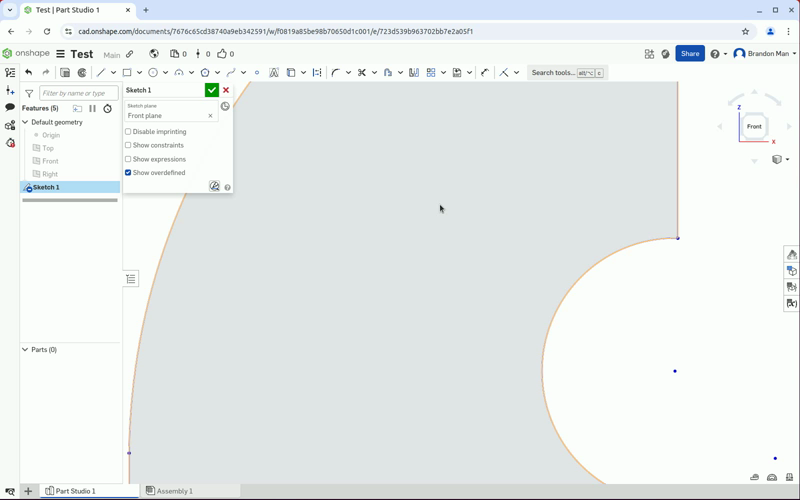
click(440, 204)
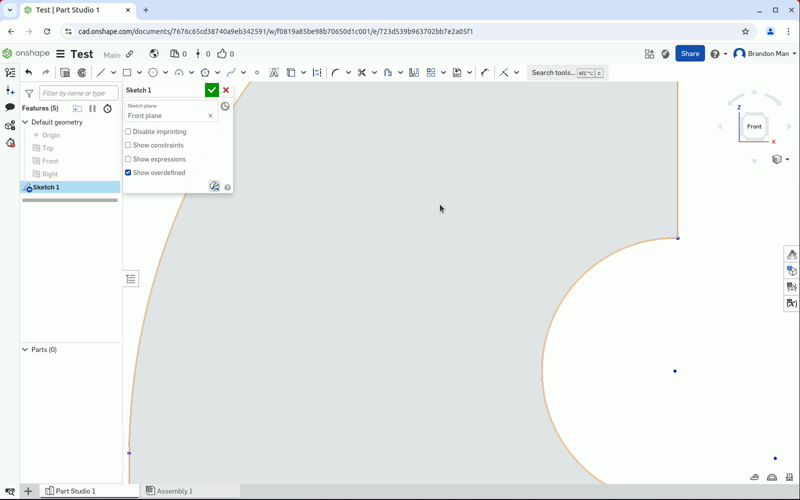
scroll(-6)
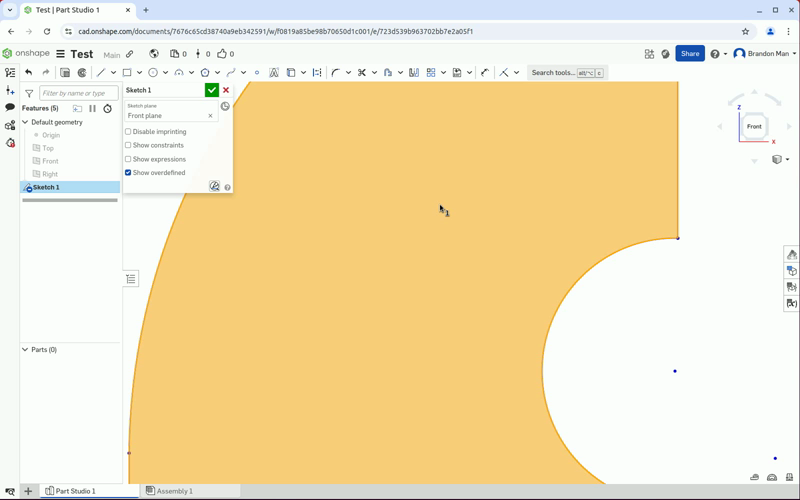
scroll(-6)
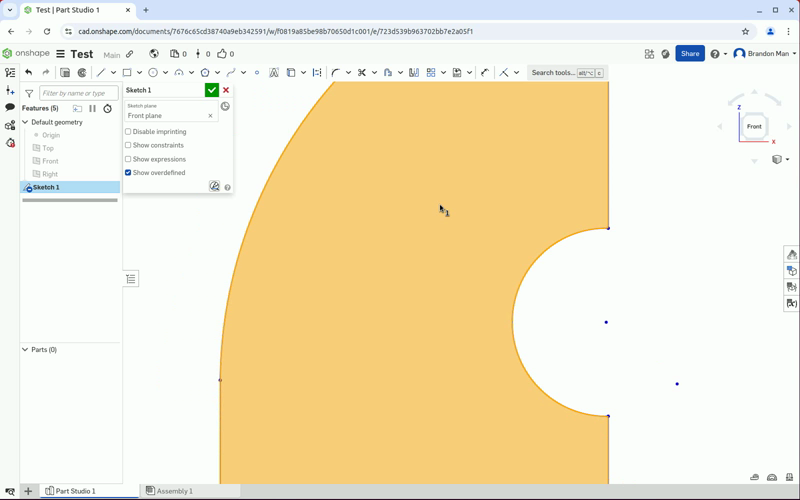
scroll(-6)
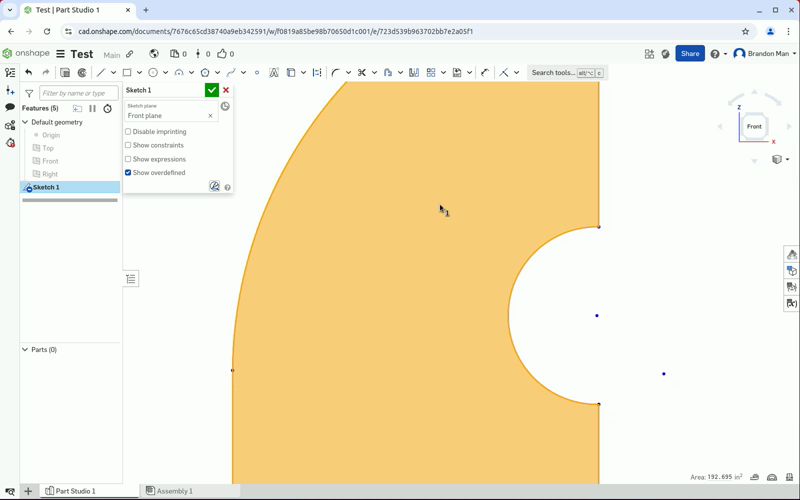
scroll(-6)
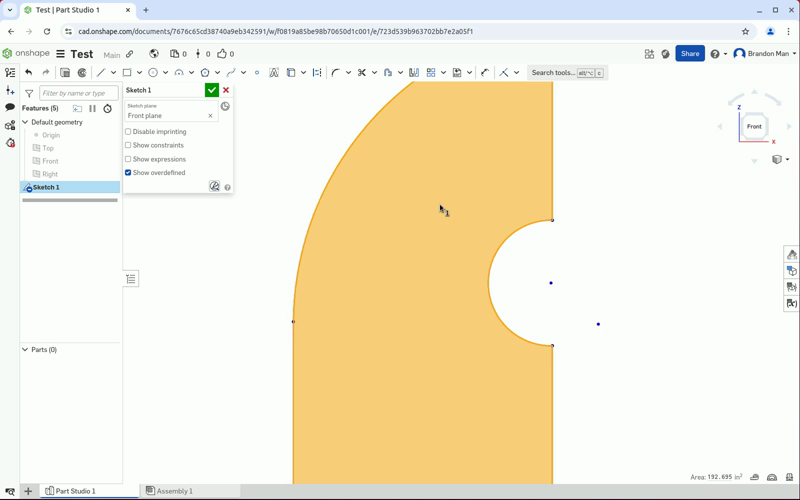
scroll(-6)
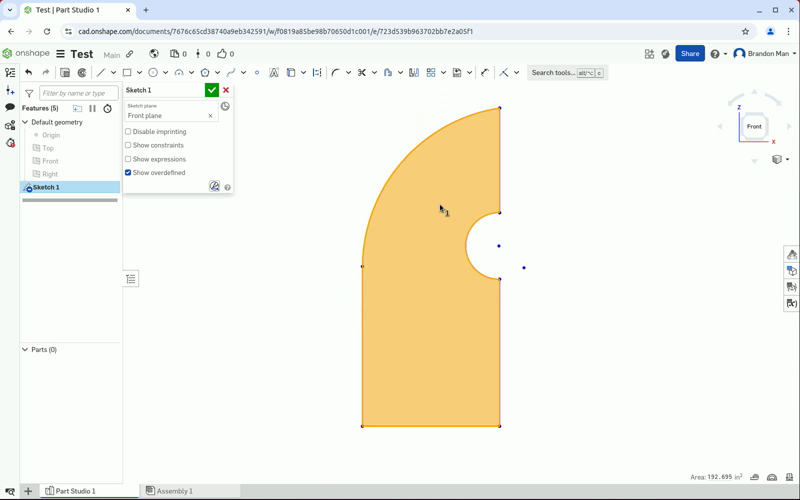
scroll(-6)
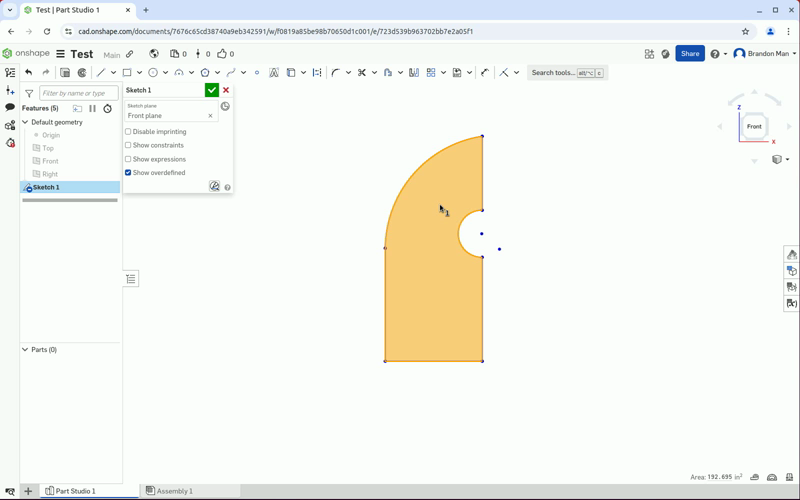
scroll(-6)
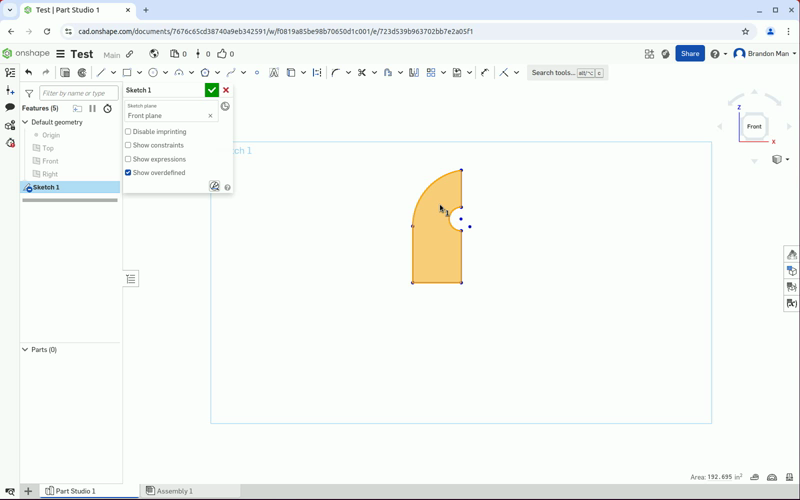
mouse_move(73, 352)
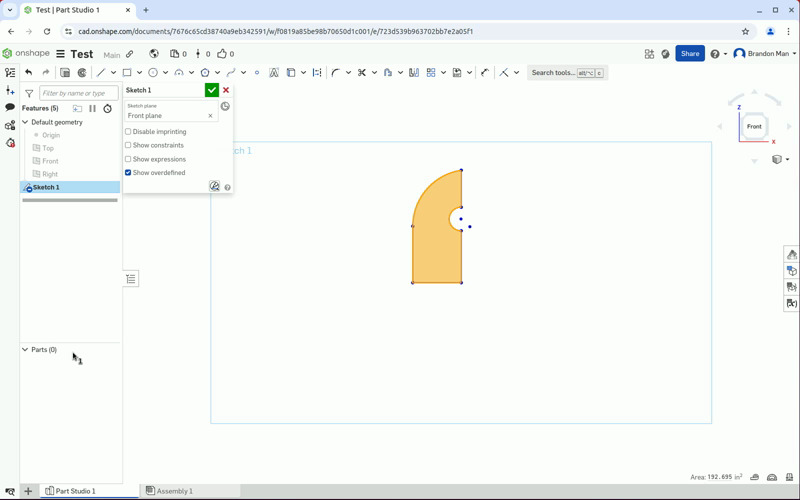
key(shift+y)
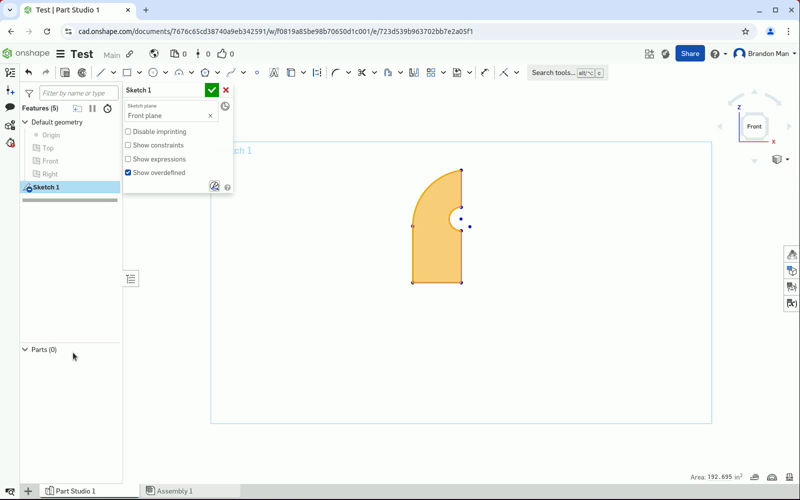
key(shift+e)
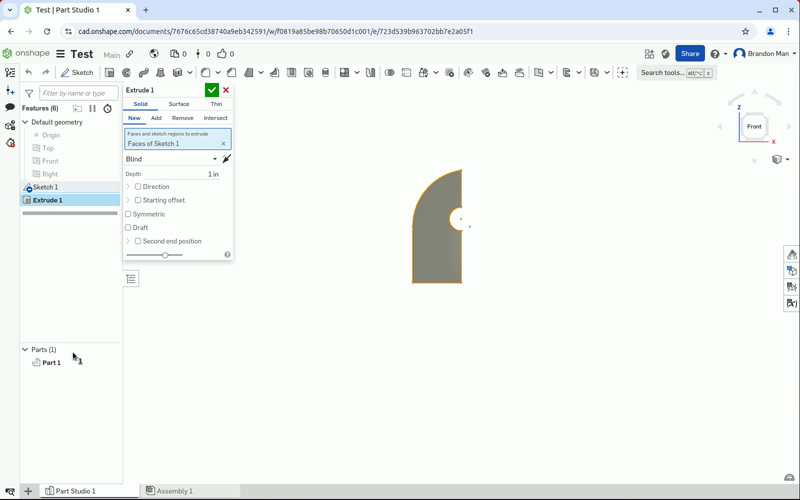
mouse_move(143, 106)
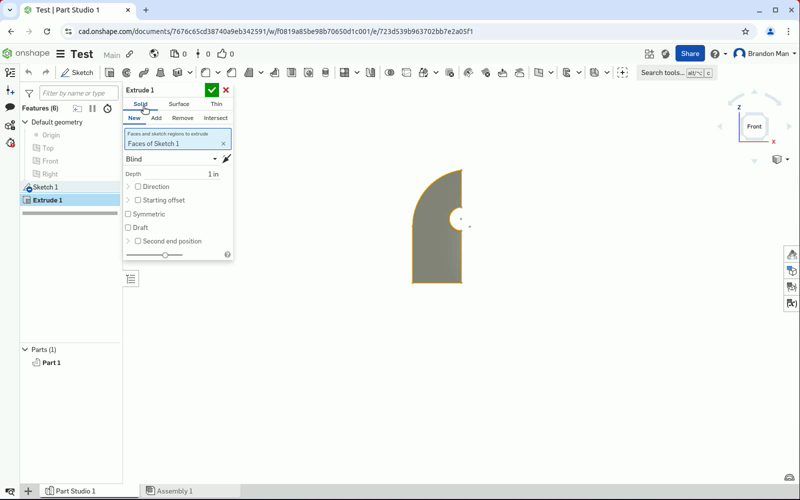
click(143, 106)
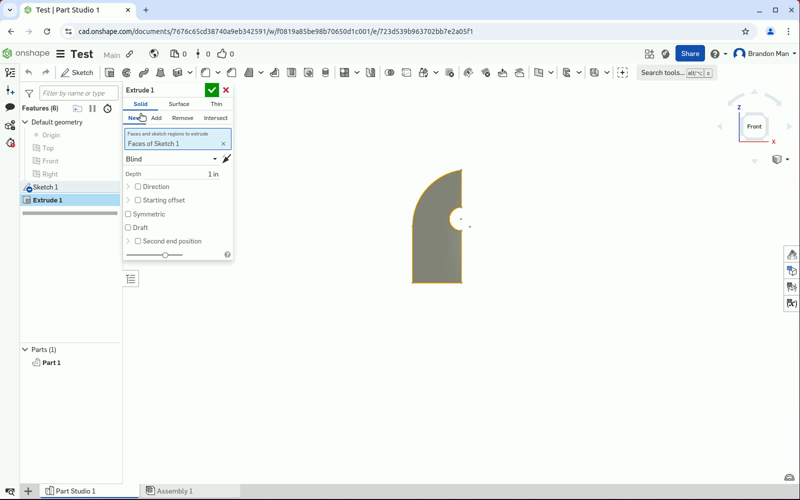
mouse_move(137, 120)
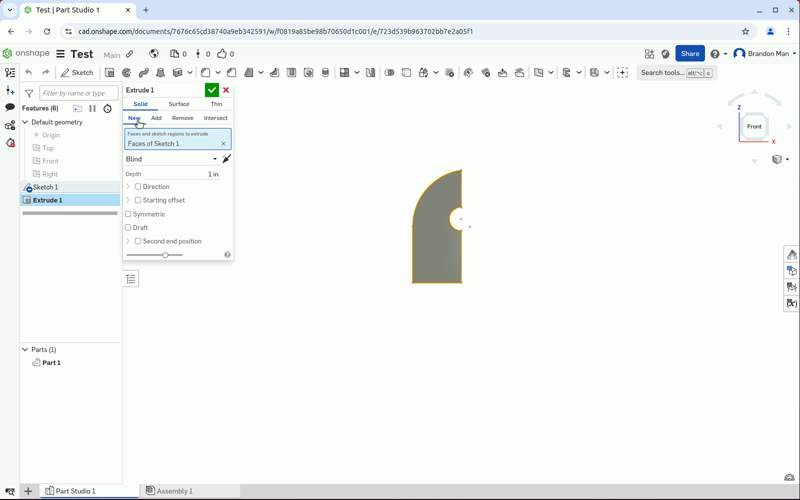
click(137, 120)
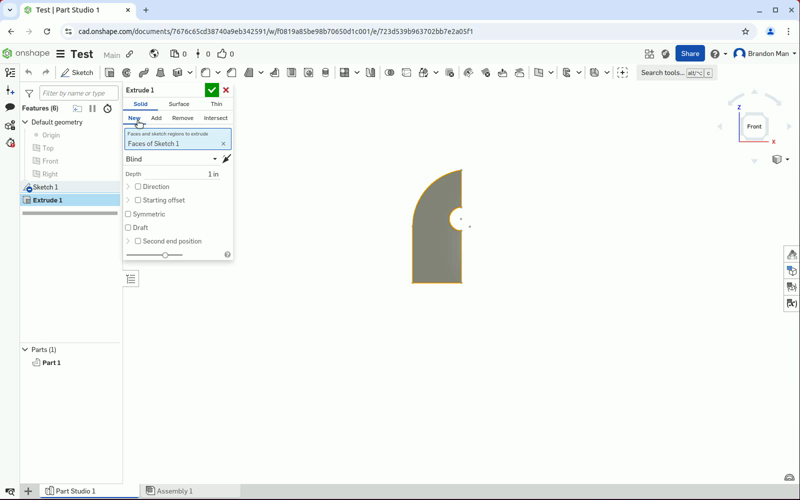
key(tab, 4)
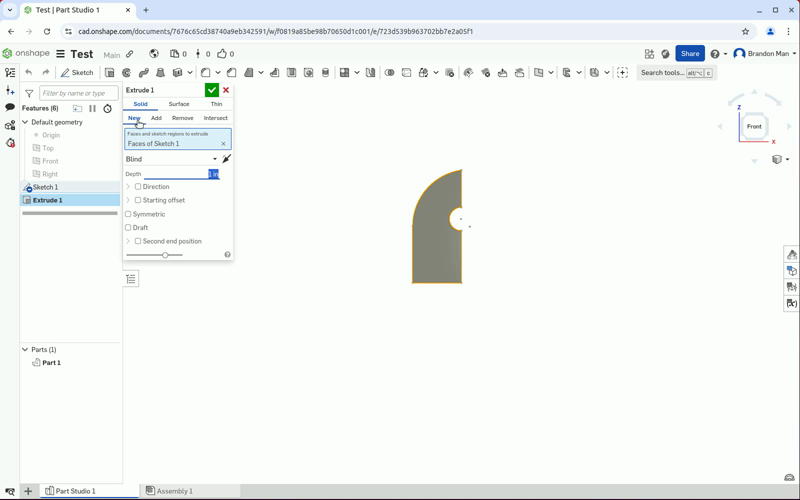
text(0.722)
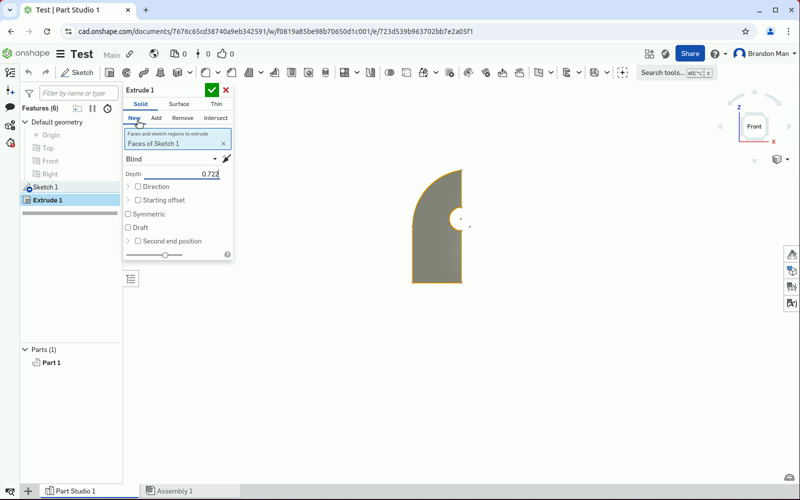
key(enter)
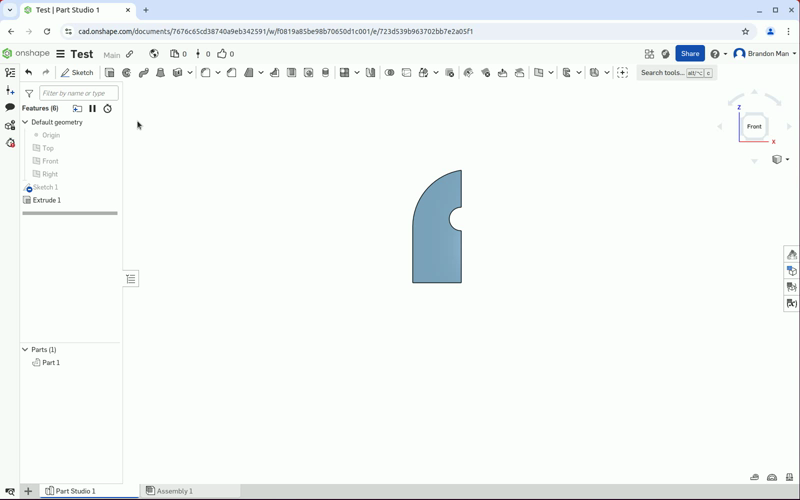
key(shift+h)
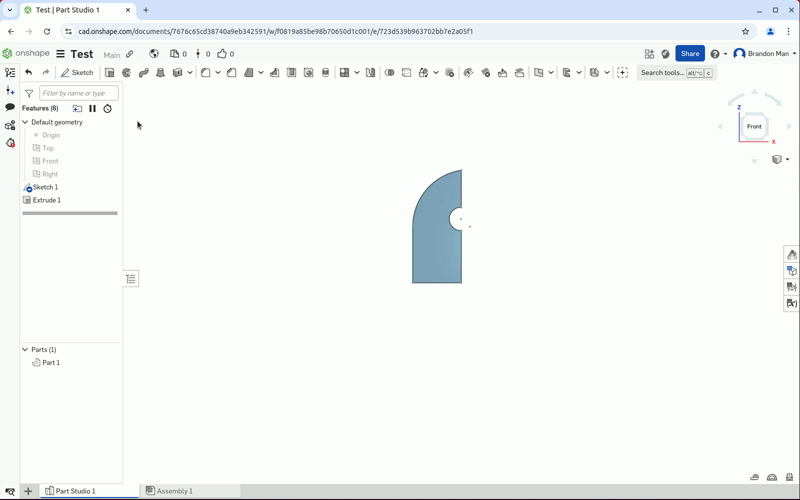
key(shift+h)
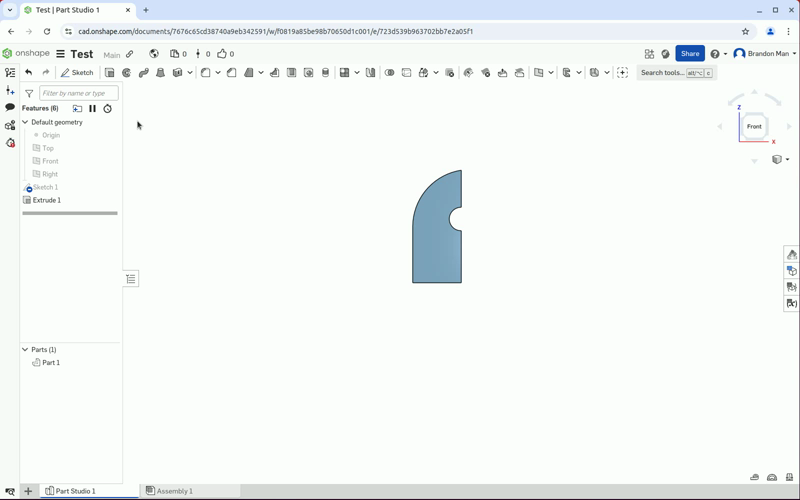
mouse_move(73, 189)
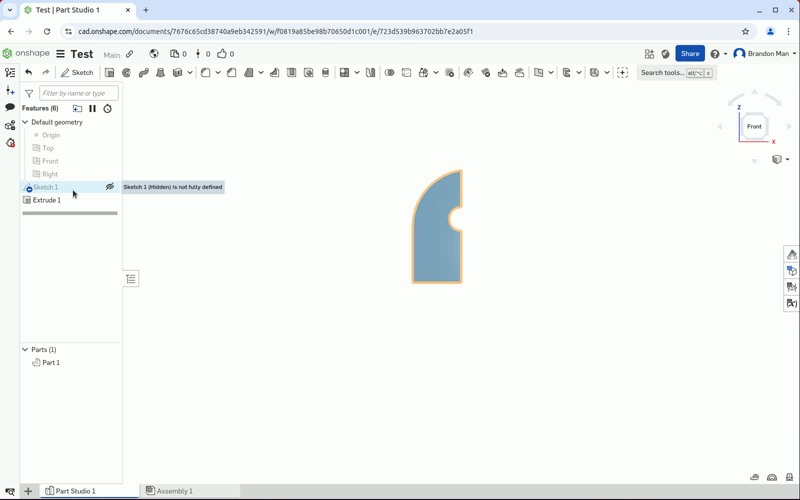
click(73, 189)
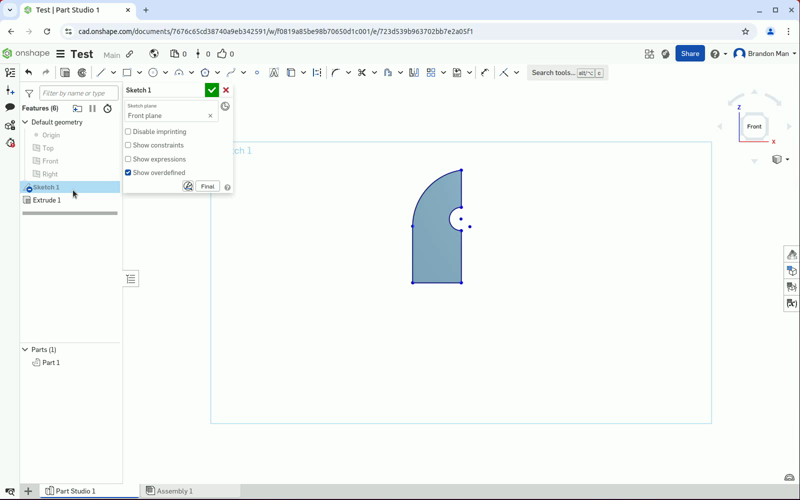
mouse_move(229, 92)
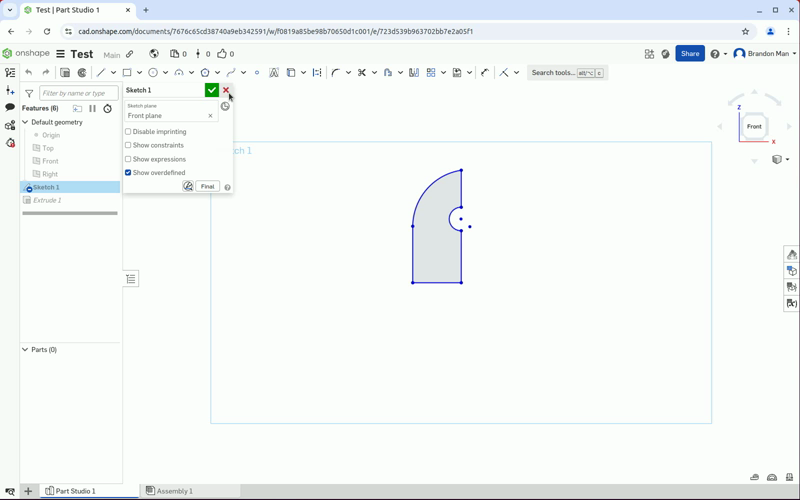
click(229, 92)
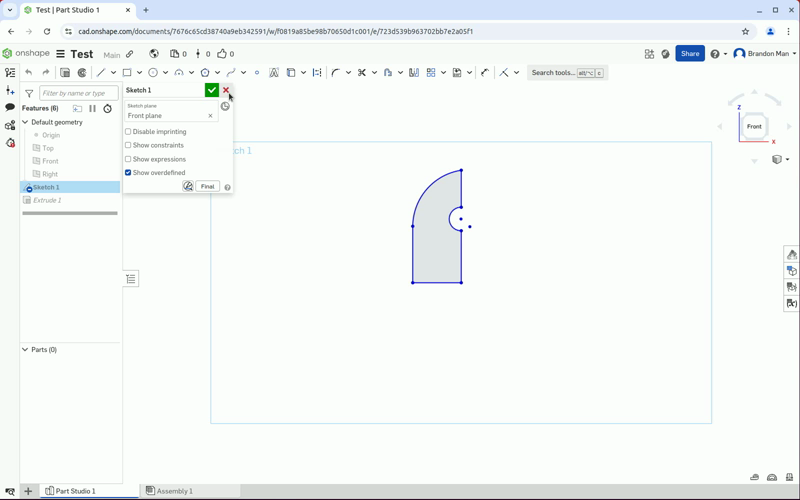
key(shift+s)
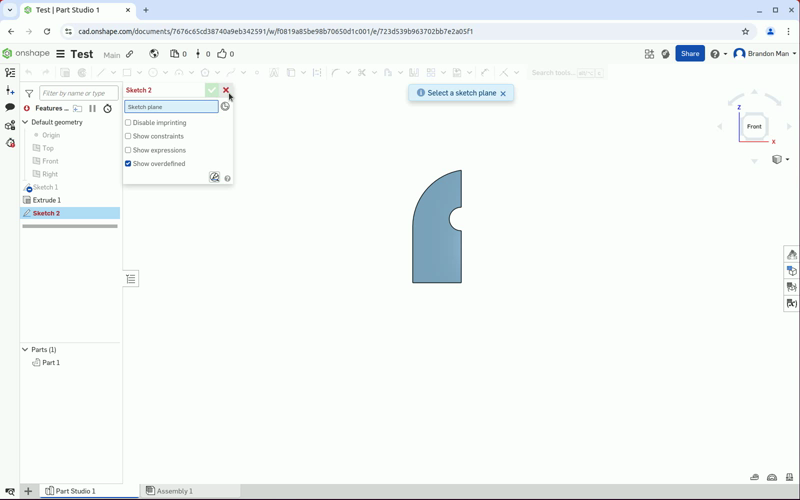
mouse_move(73, 163)
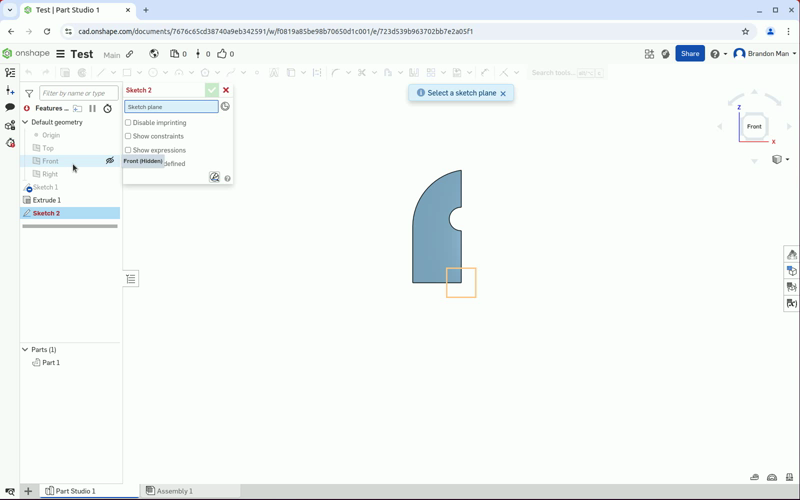
click(73, 163)
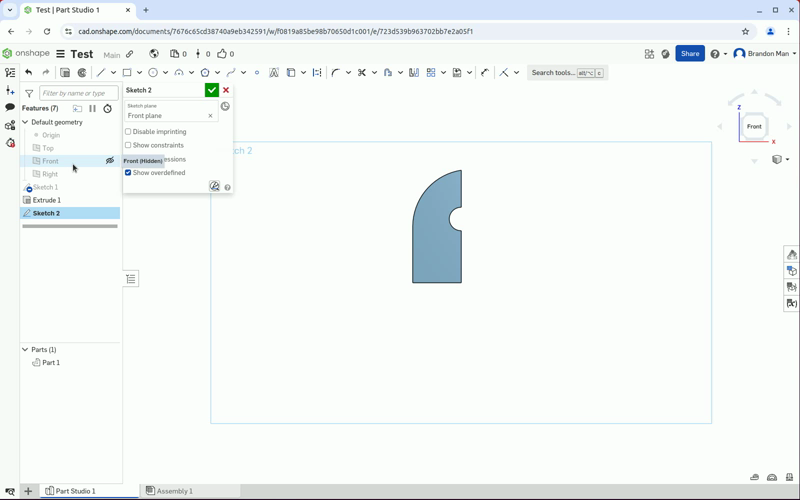
mouse_move(73, 352)
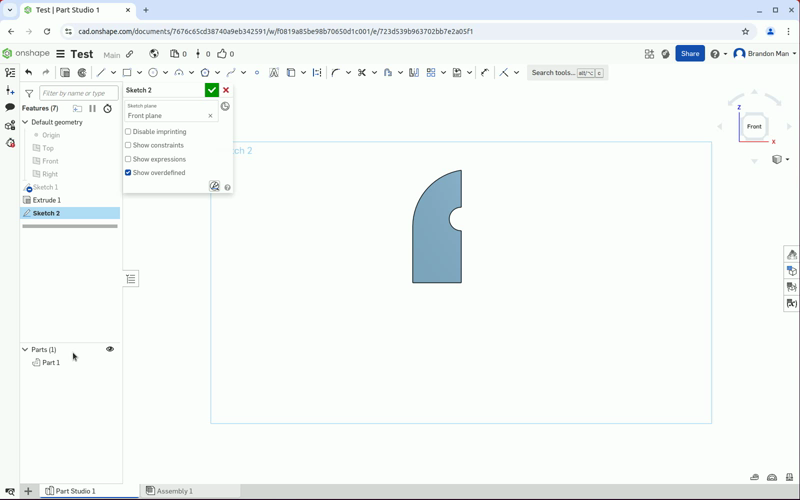
key(y)
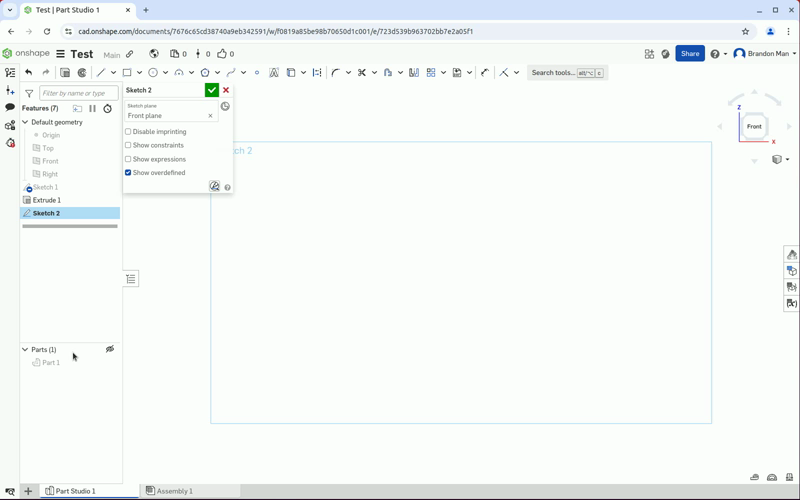
key(l)
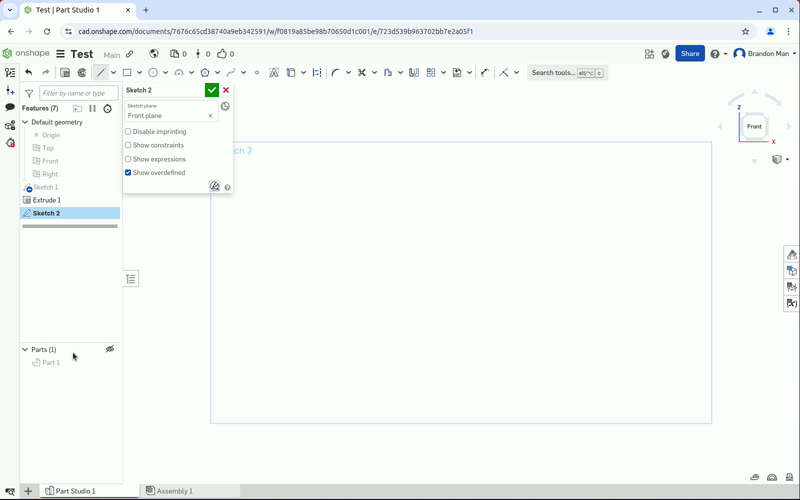
key_down(shift)
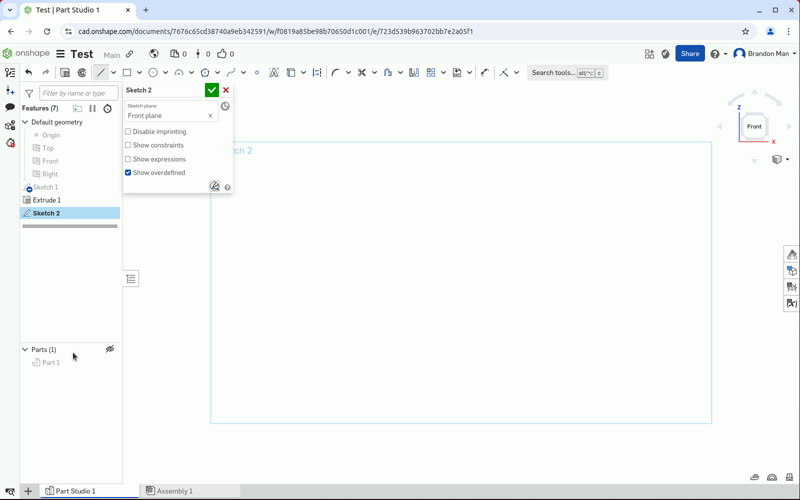
mouse_move(460, 282)
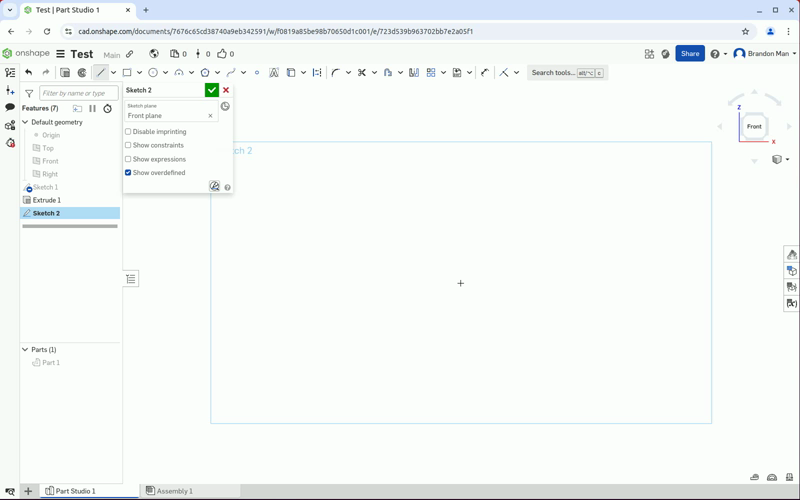
click(460, 282)
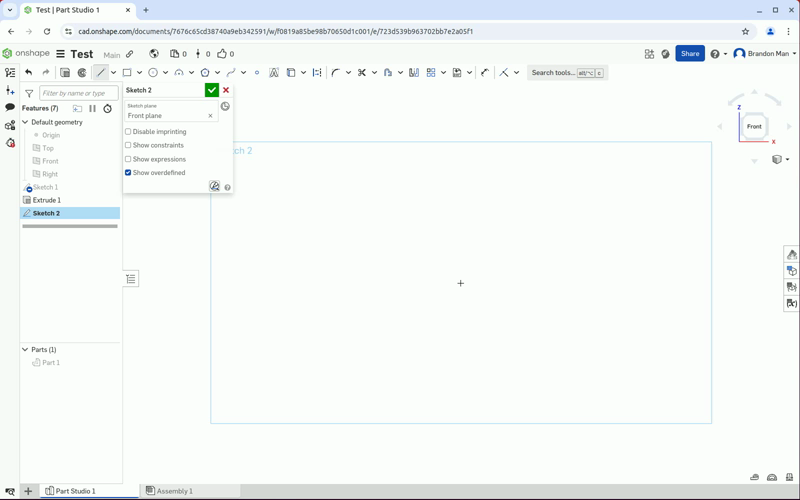
key_up(shift)
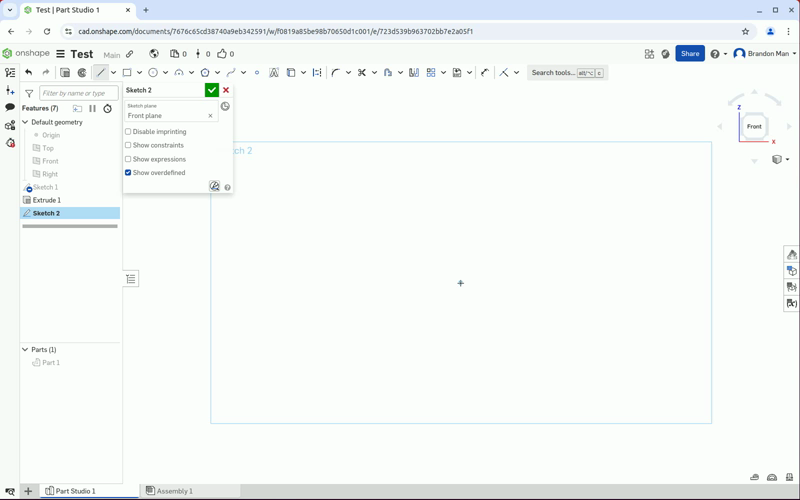
key_down(shift)
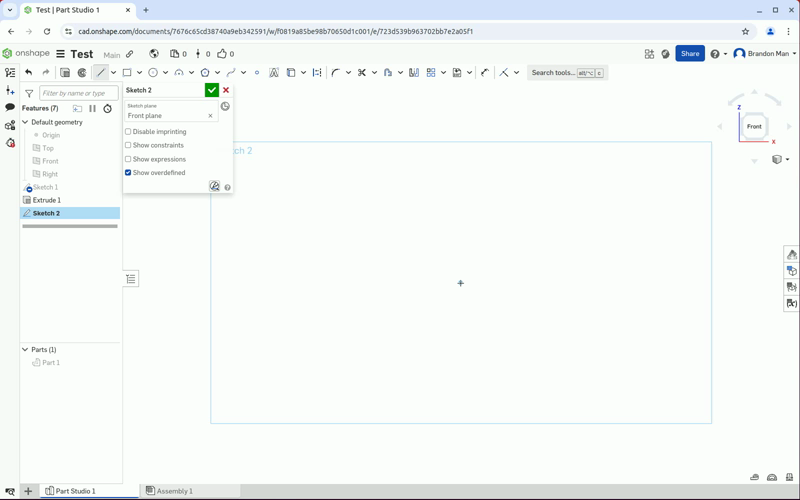
mouse_move(490, 282)
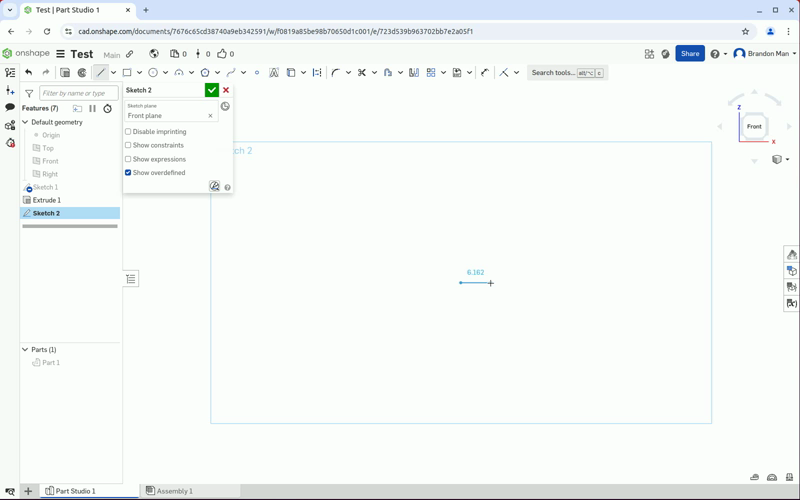
mouse_move(509, 282)
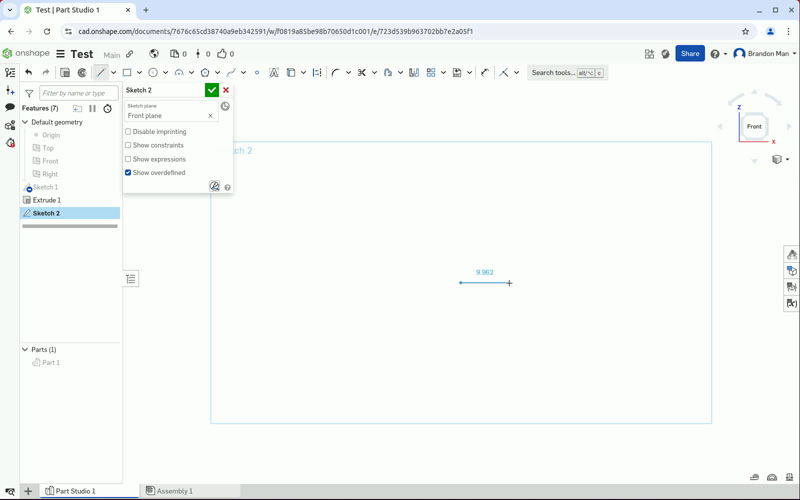
click(509, 282)
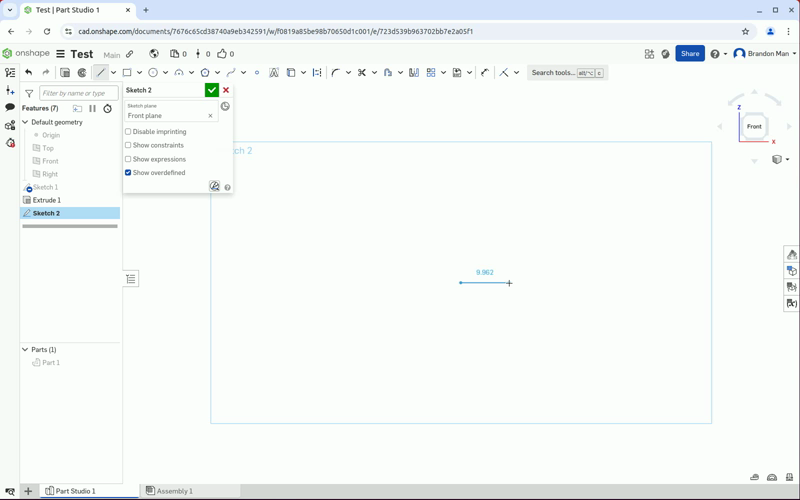
key_up(shift)
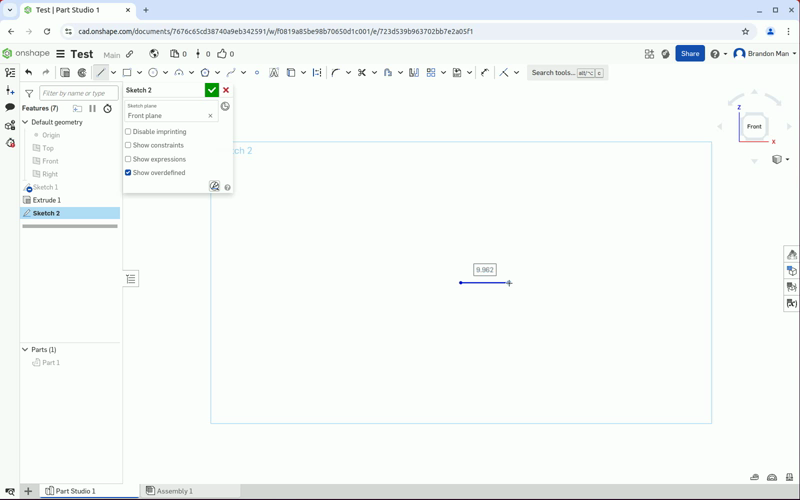
key_down(shift)
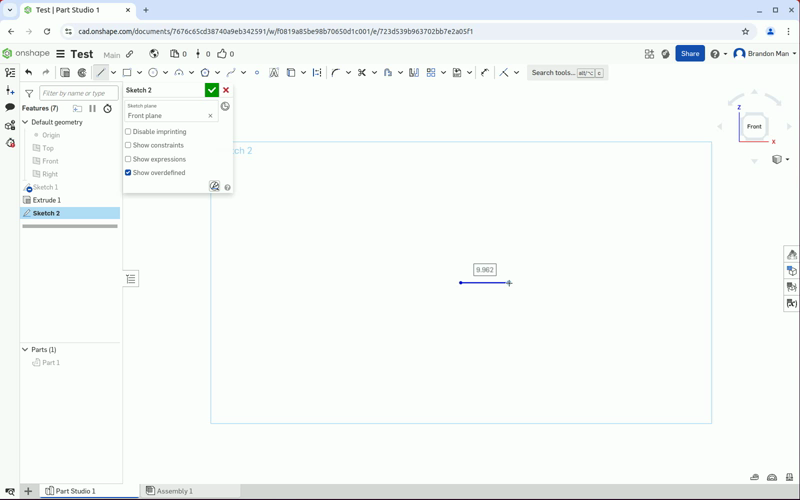
mouse_move(539, 282)
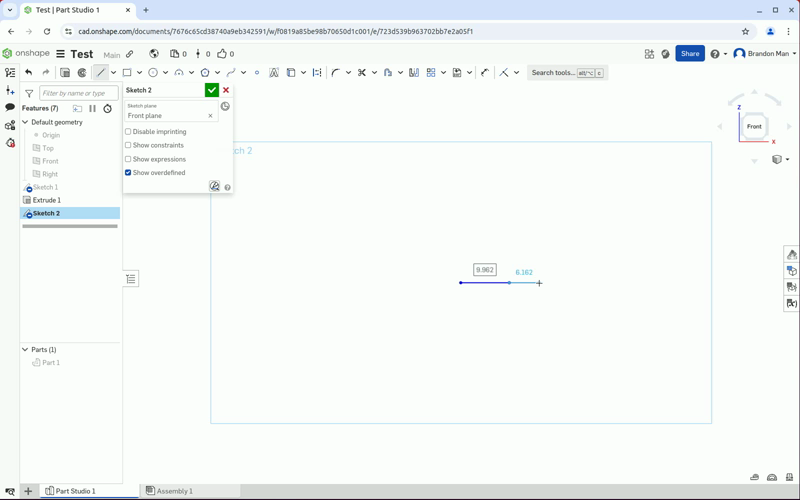
mouse_move(509, 226)
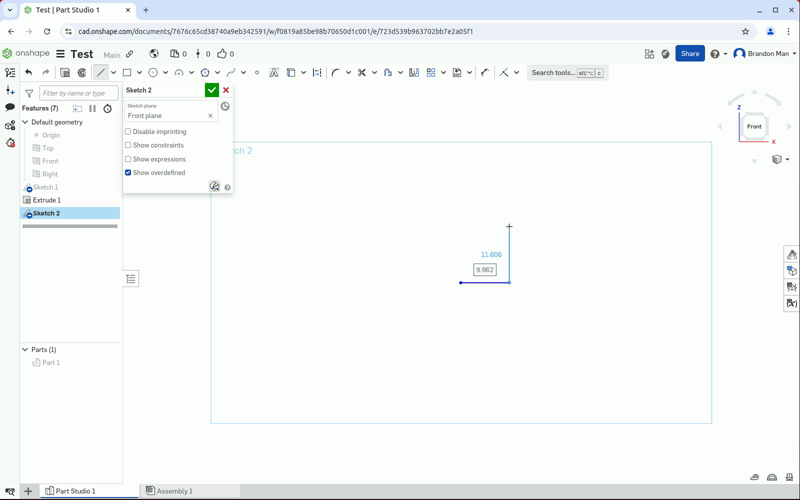
click(509, 226)
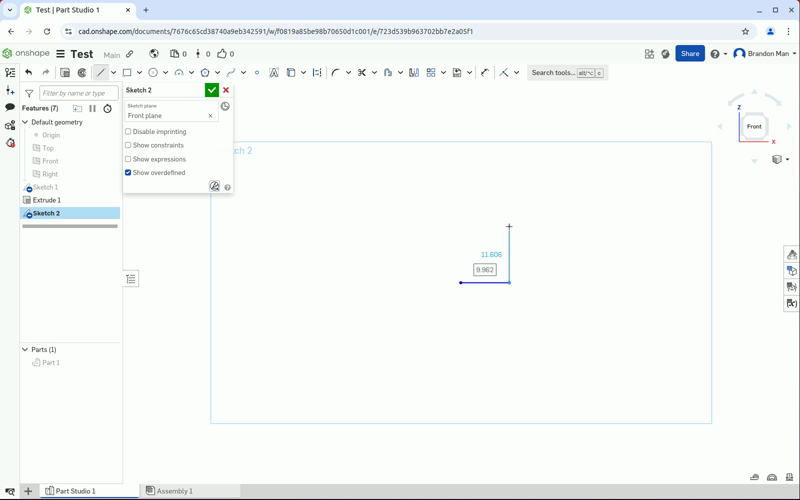
key_up(shift)
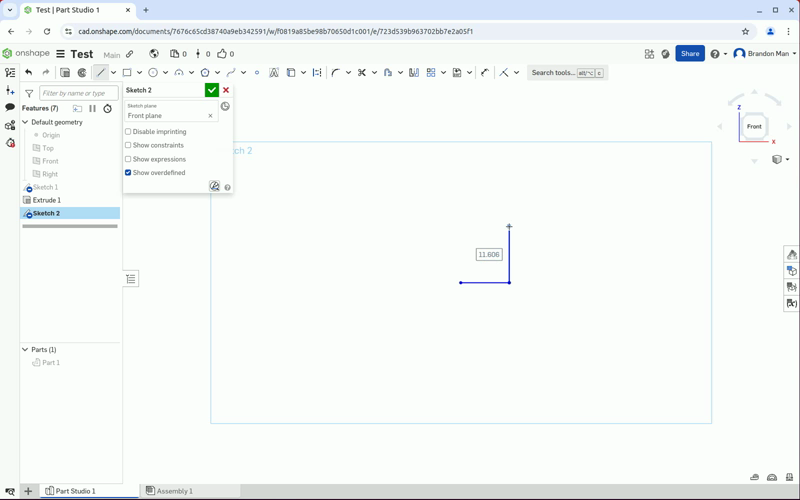
key(esc)
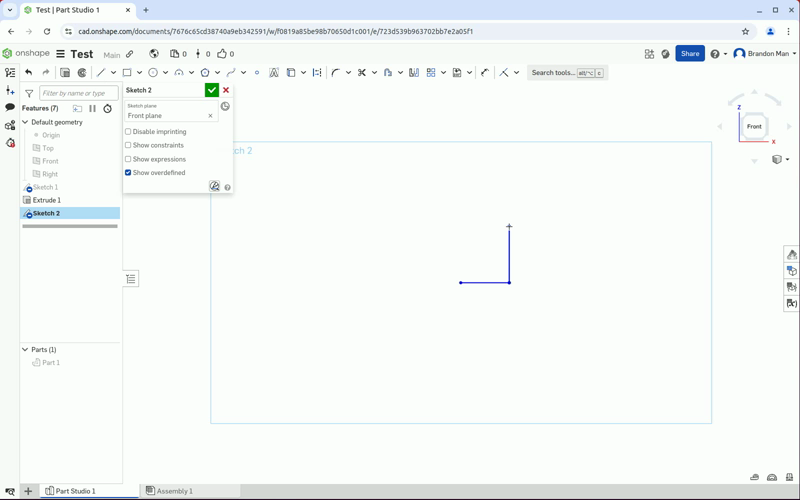
key(a)
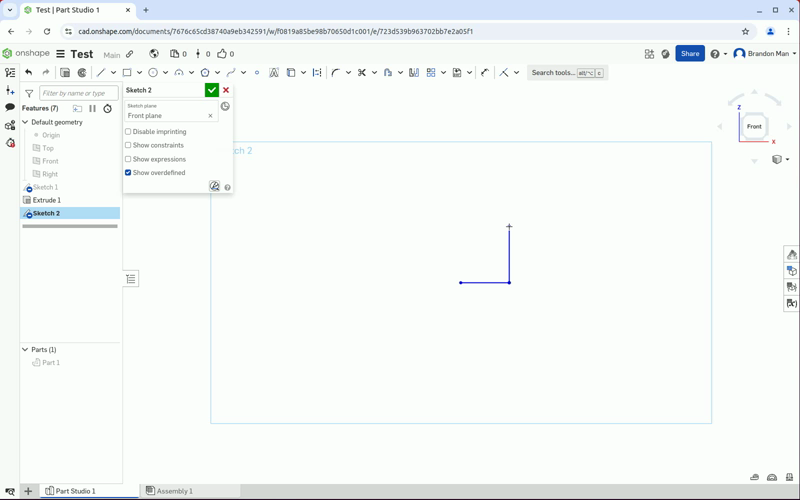
mouse_move(509, 226)
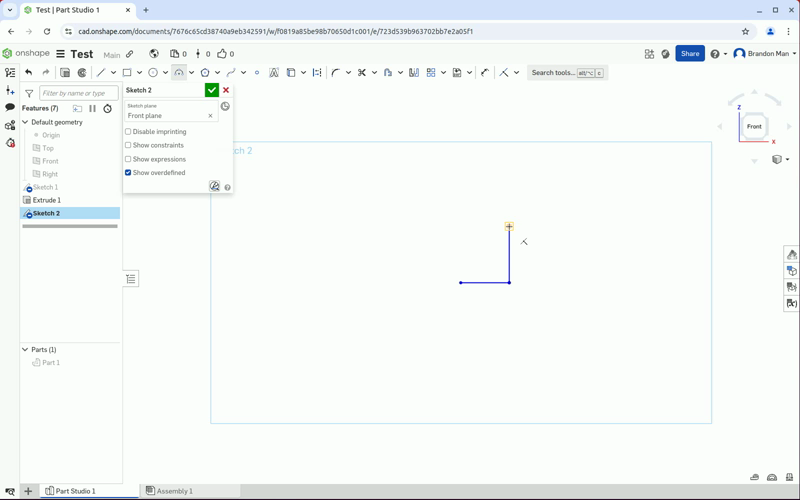
click(509, 226)
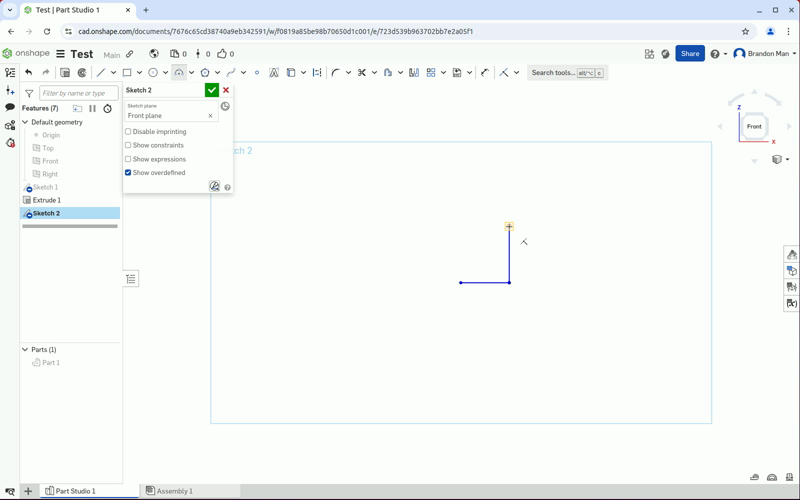
key_down(shift)
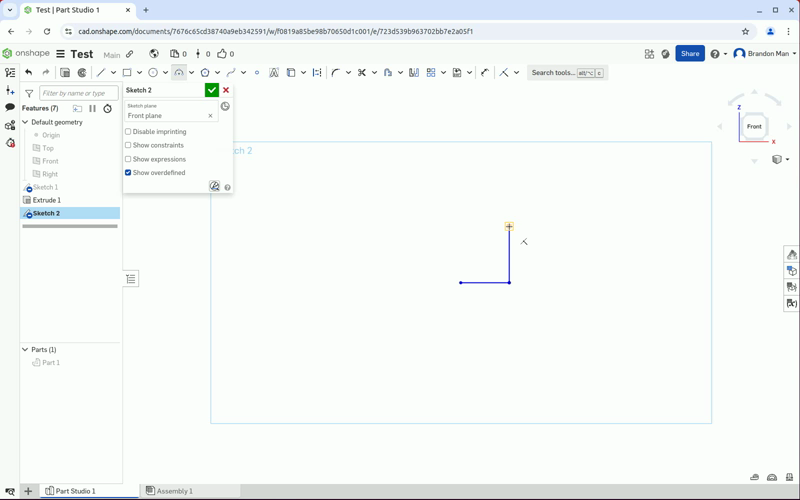
mouse_move(460, 170)
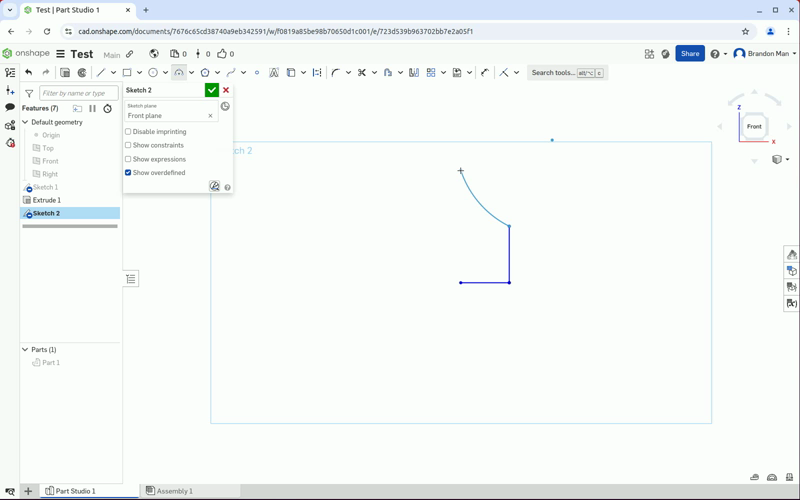
click(460, 170)
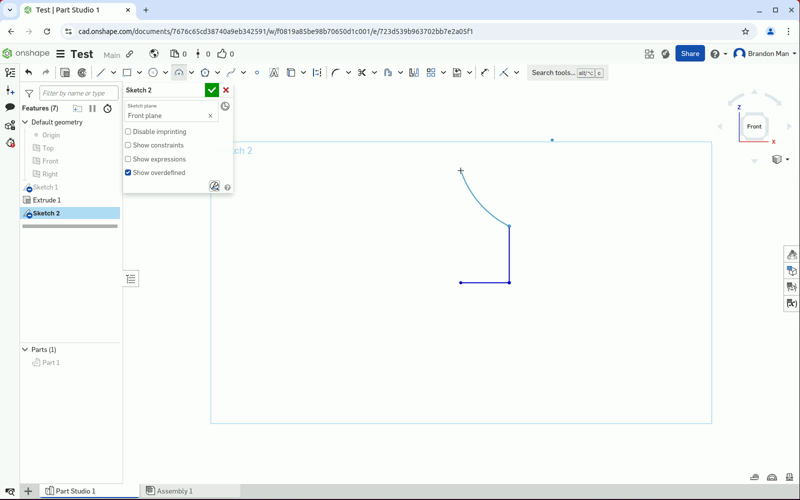
mouse_move(495, 189)
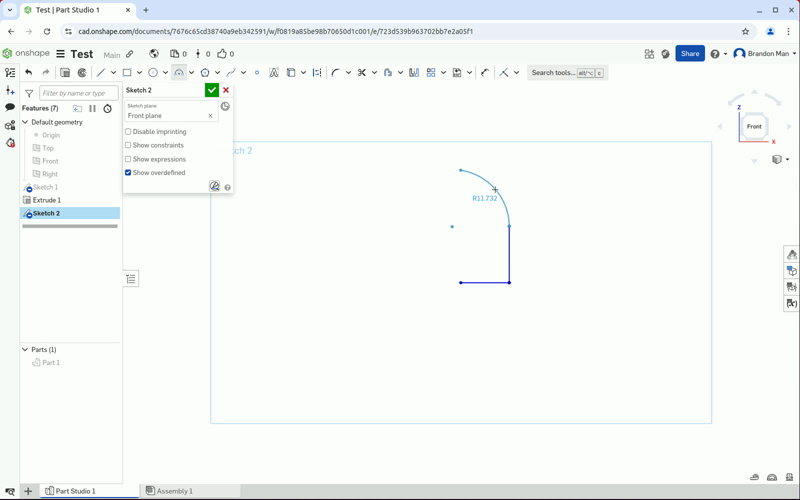
click(495, 189)
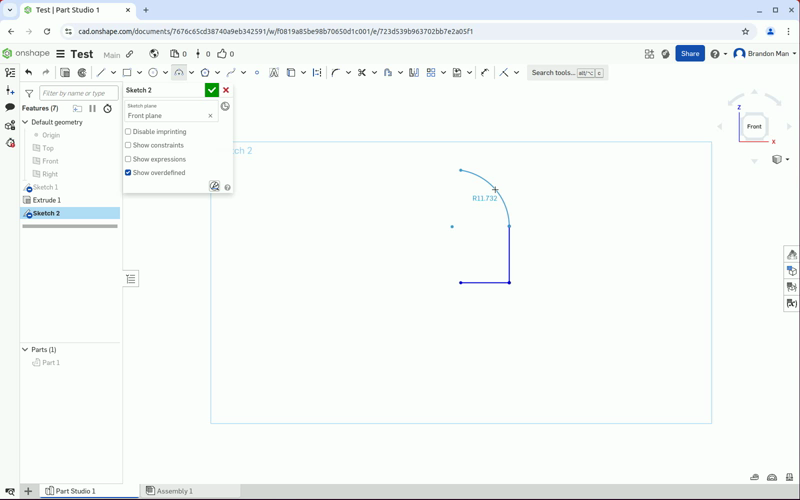
key_up(shift)
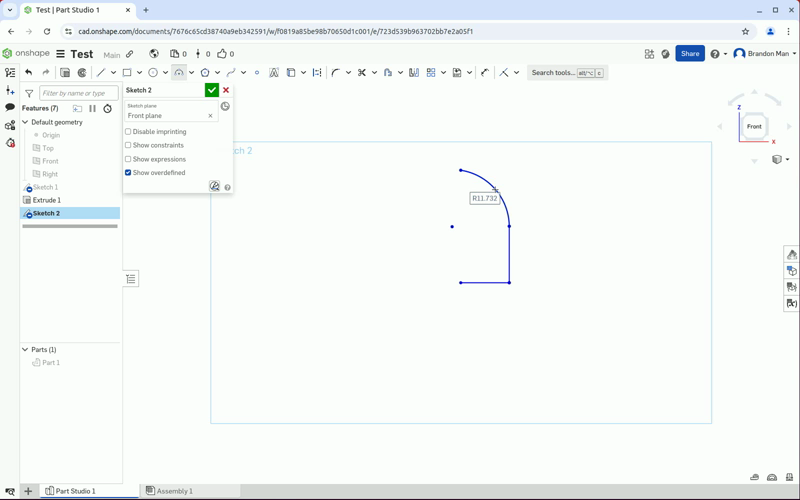
key(esc)
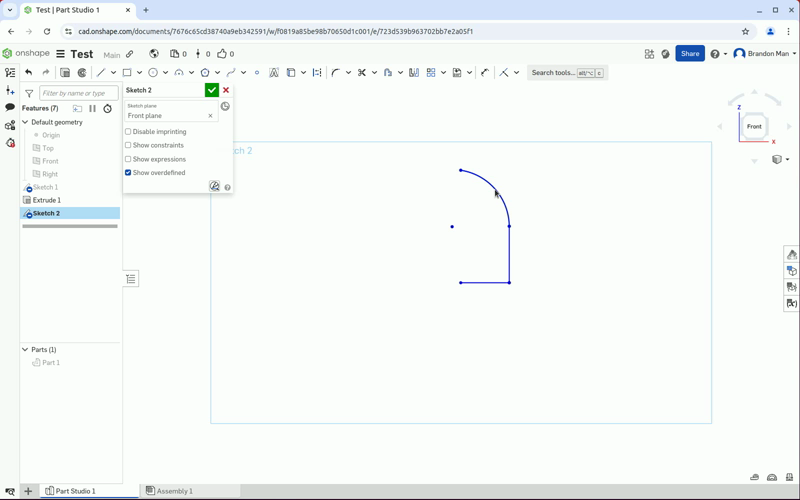
key(l)
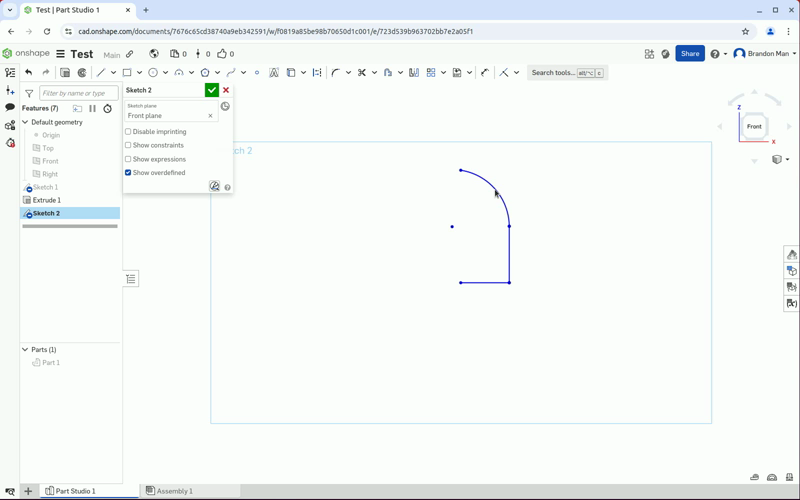
mouse_move(460, 170)
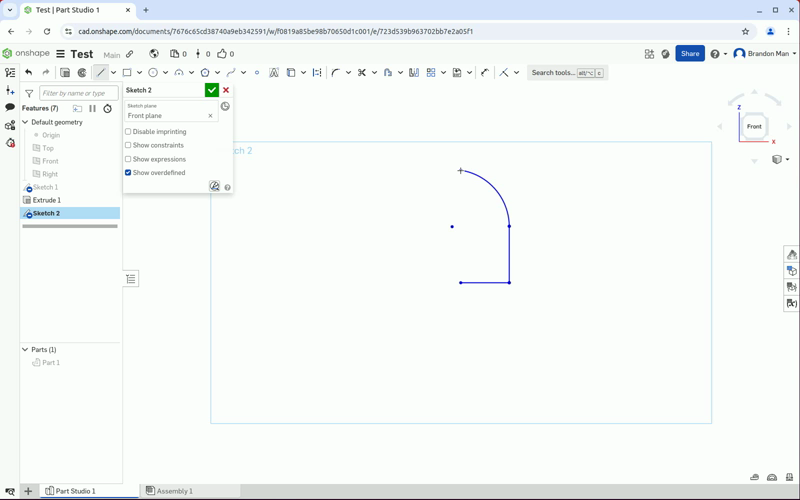
click(460, 170)
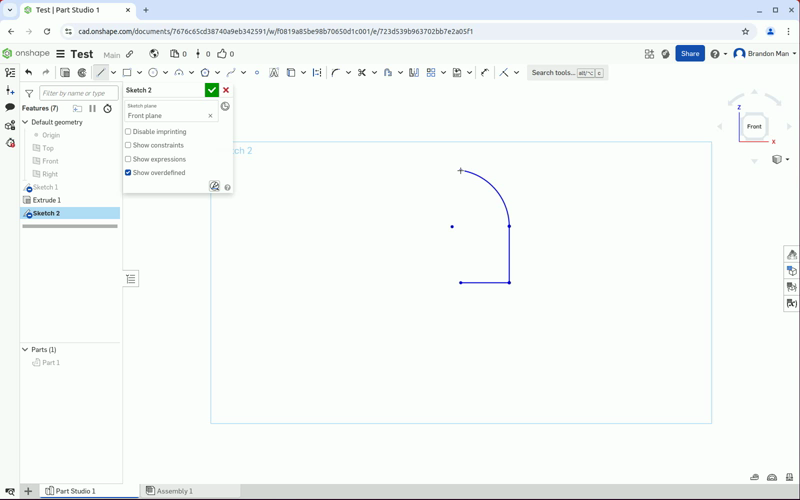
key_down(shift)
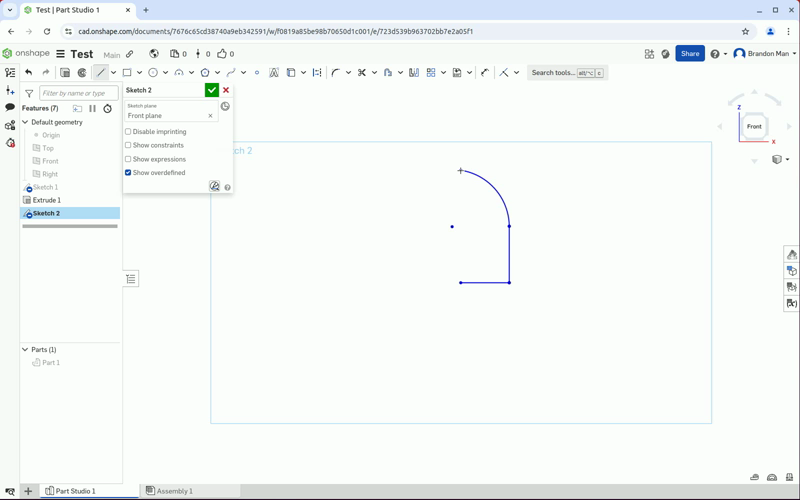
mouse_move(490, 170)
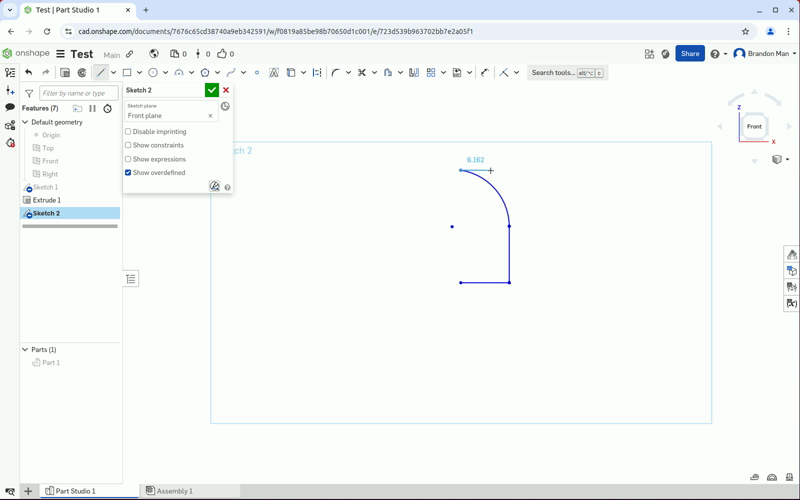
mouse_move(460, 207)
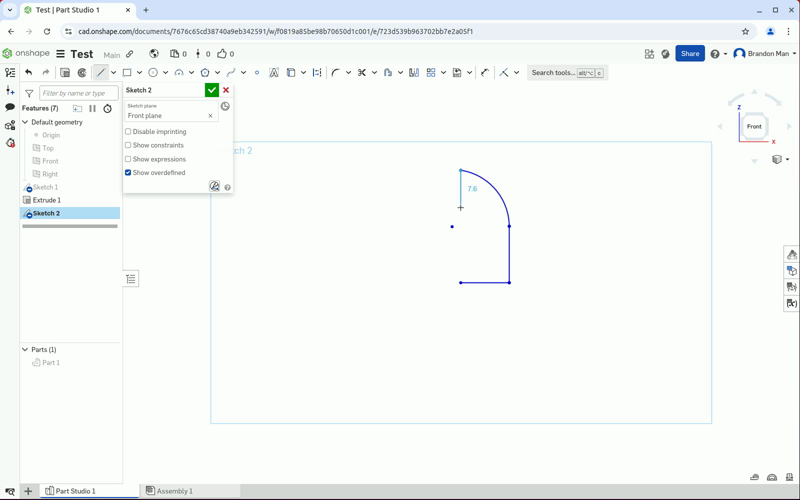
click(460, 207)
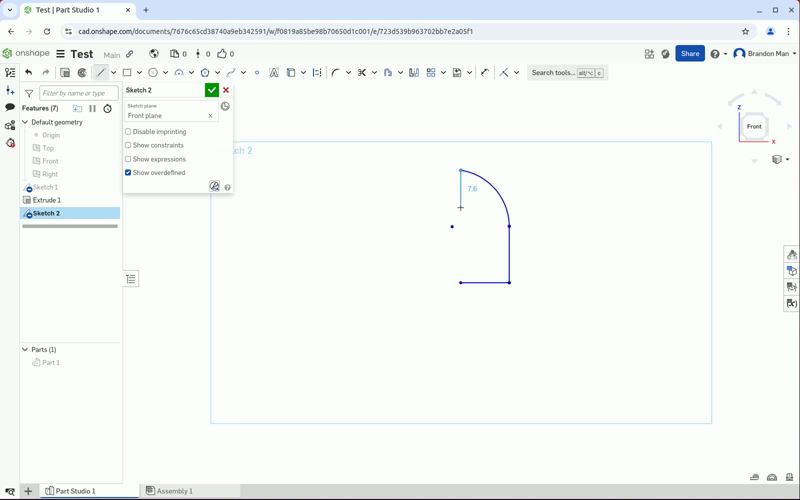
key_up(shift)
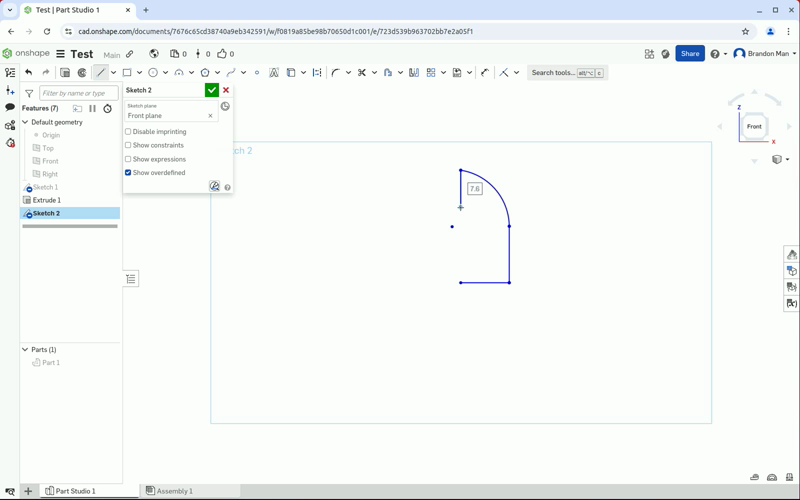
key(esc)
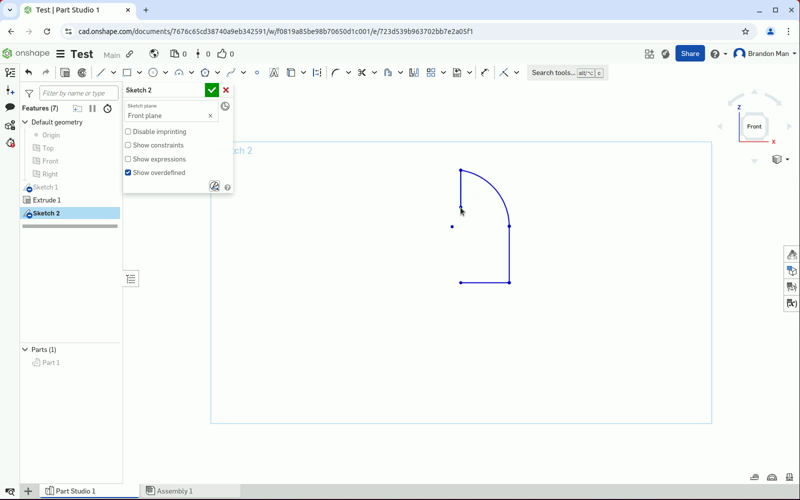
key(a)
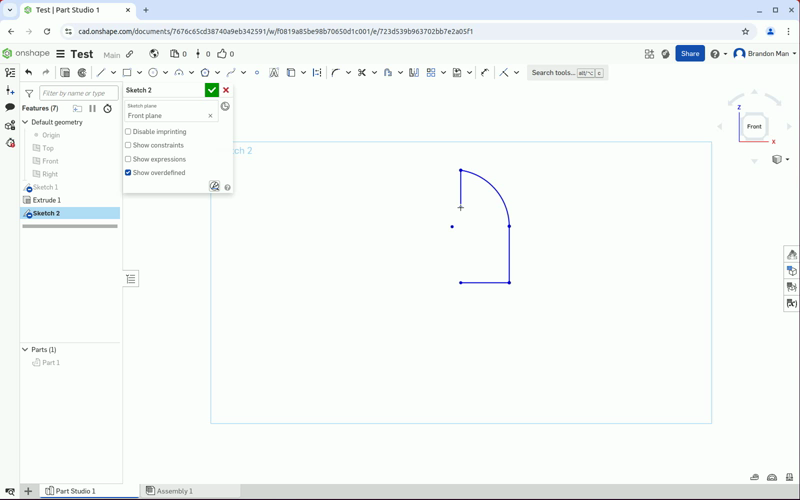
mouse_move(460, 207)
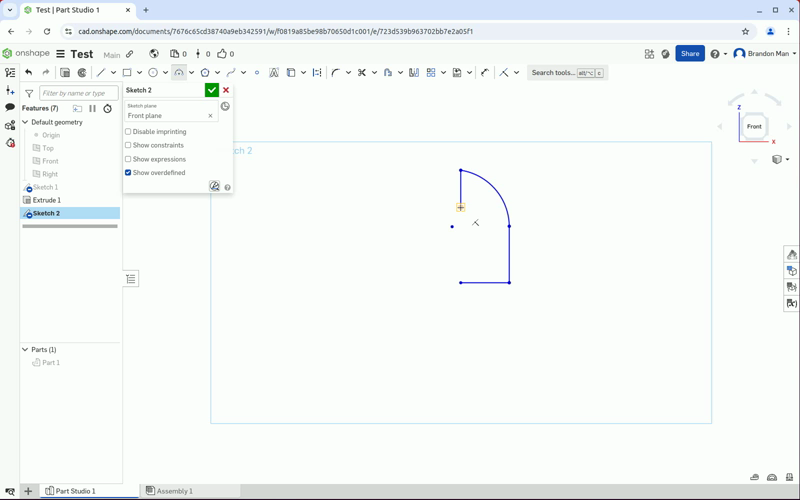
click(460, 207)
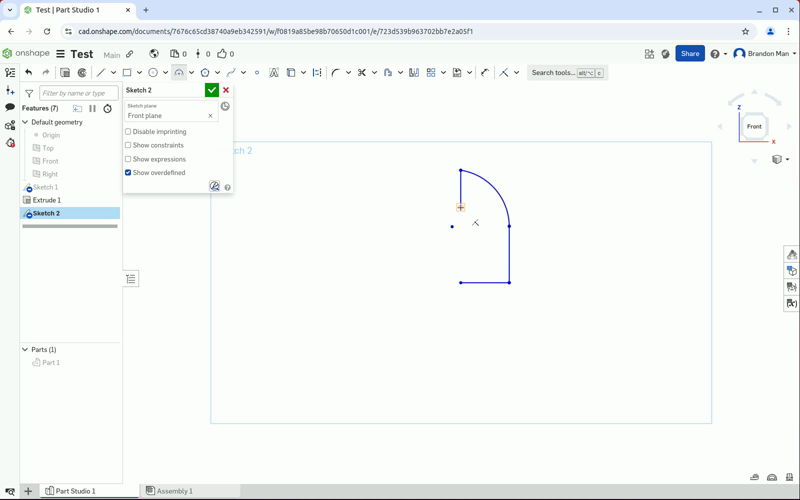
key_down(shift)
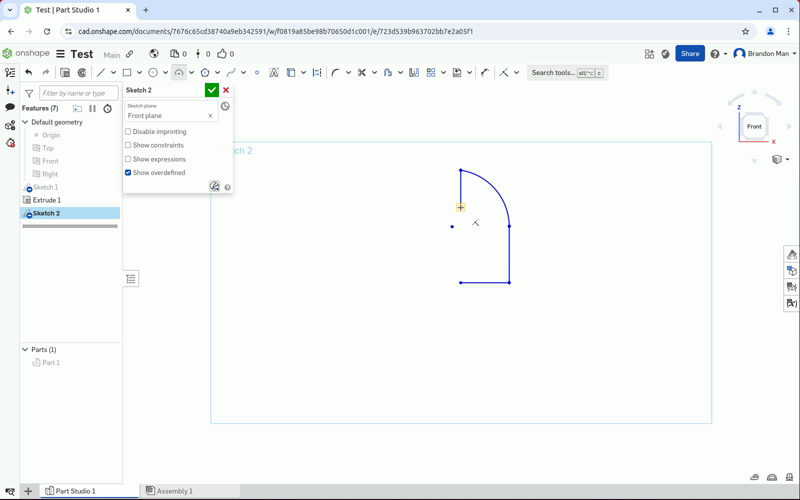
mouse_move(460, 230)
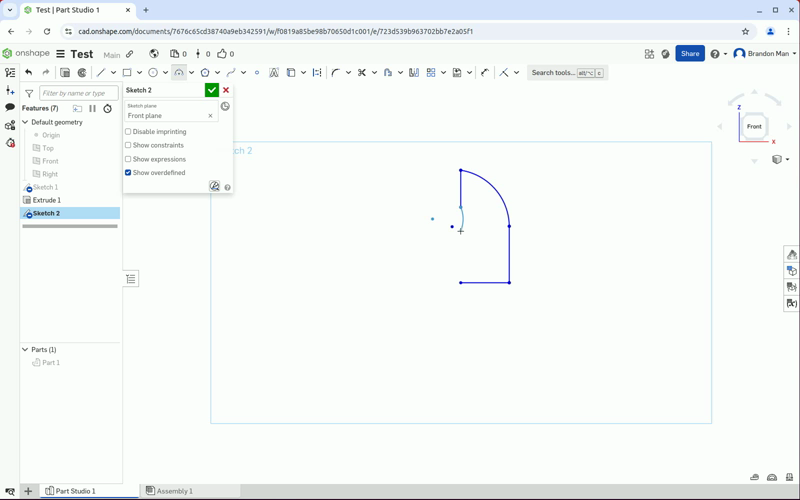
click(460, 230)
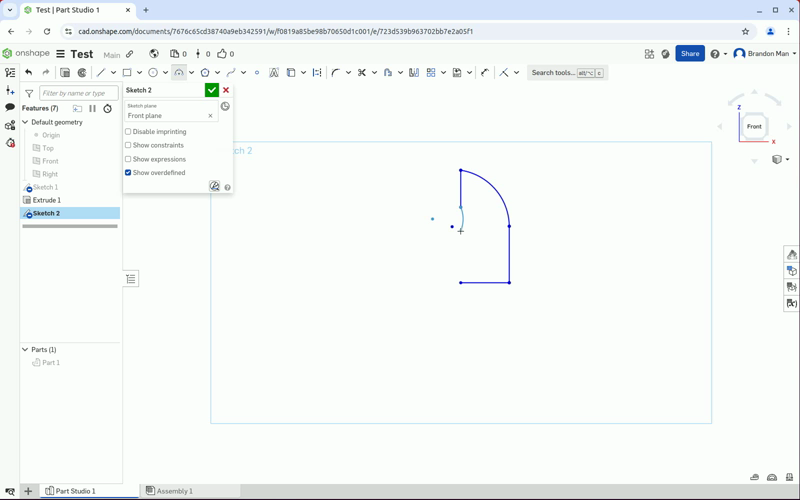
mouse_move(472, 219)
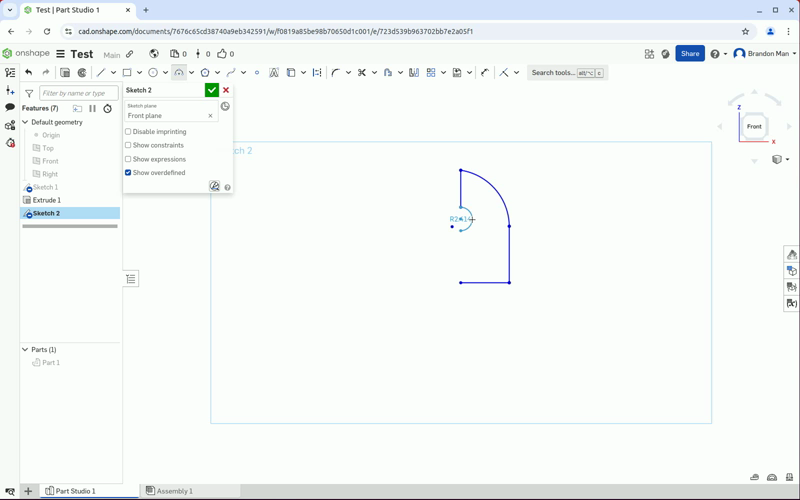
click(472, 219)
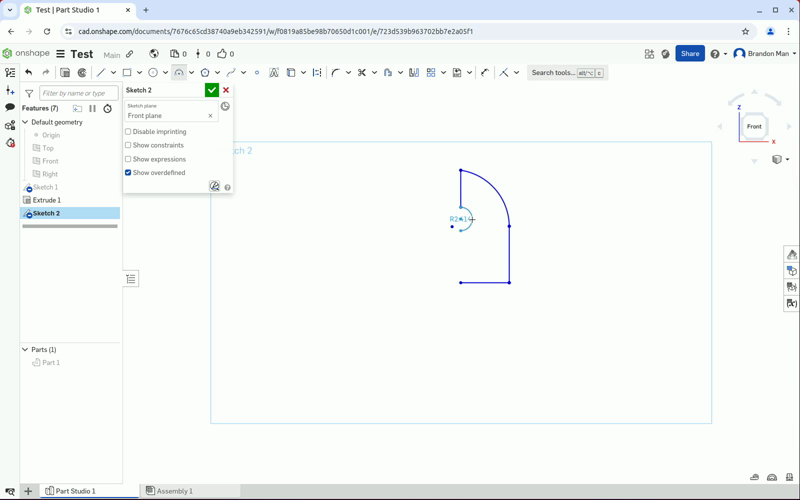
key_up(shift)
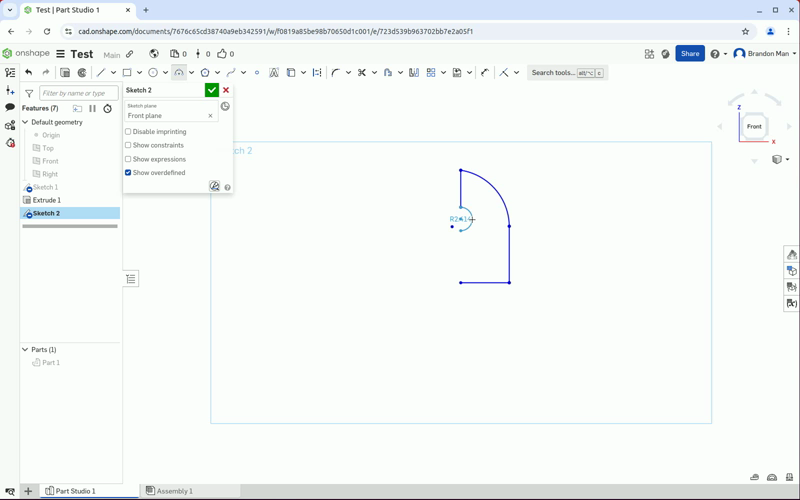
key(esc)
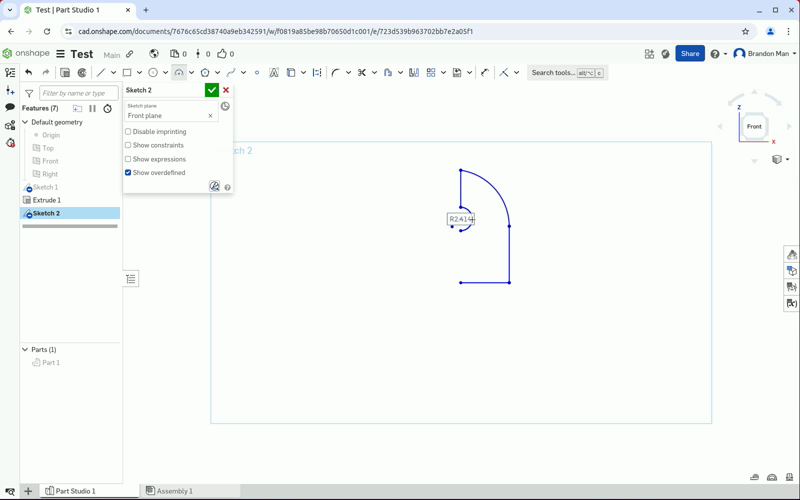
key(l)
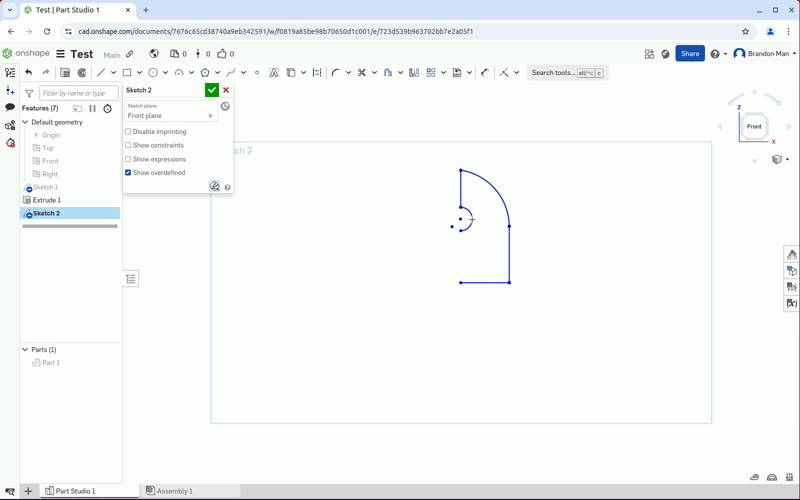
mouse_move(460, 230)
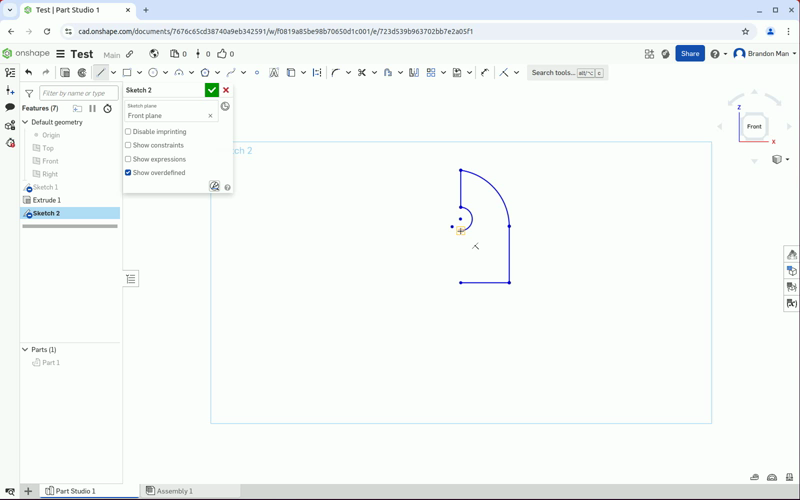
click(460, 230)
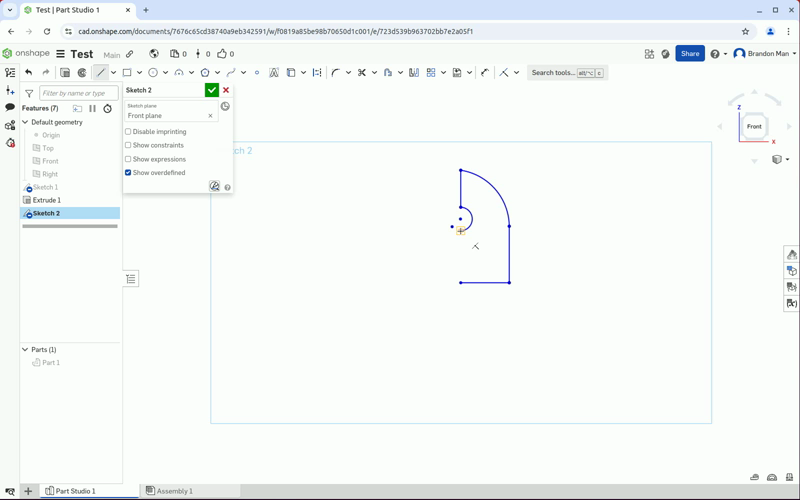
mouse_move(490, 230)
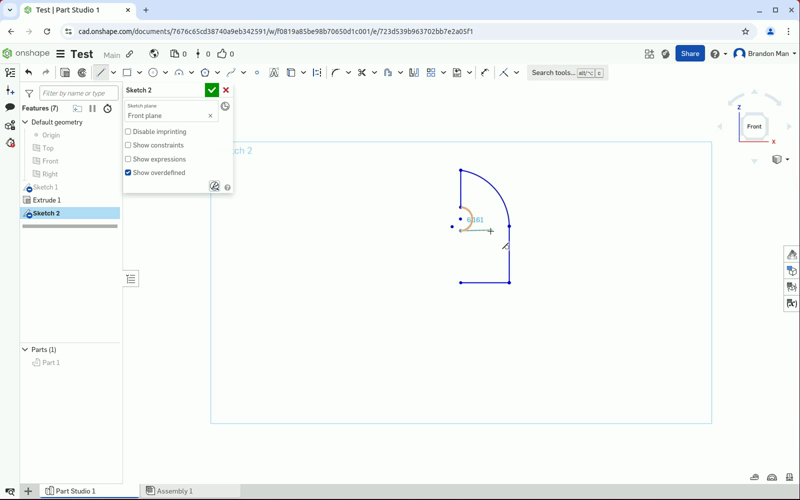
key_down(shift)
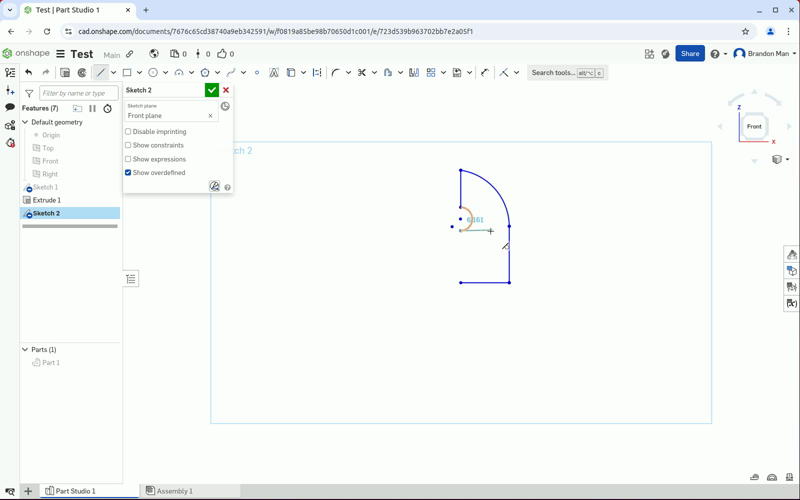
mouse_move(460, 282)
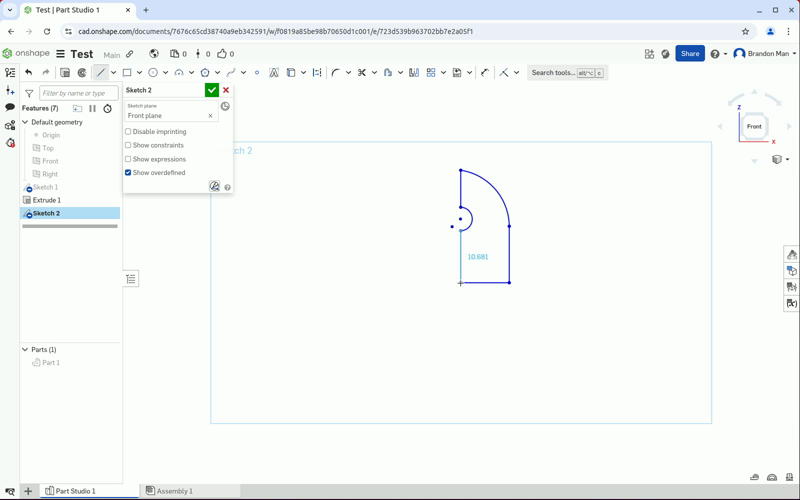
key_up(shift)
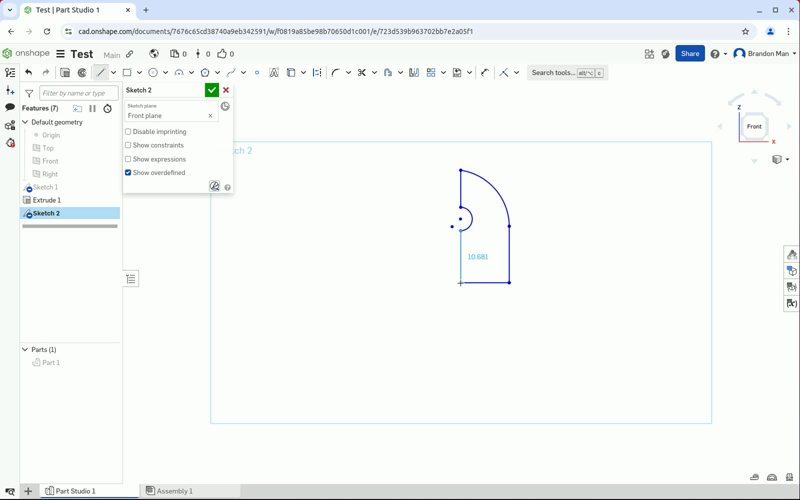
click(460, 282)
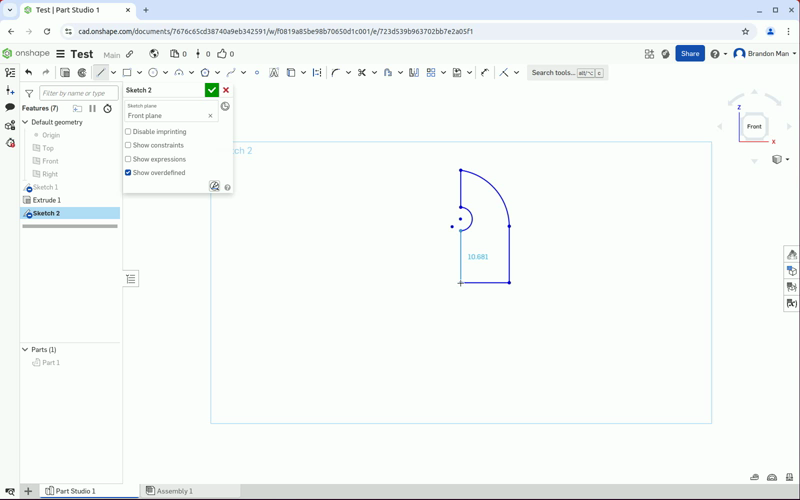
key(esc)
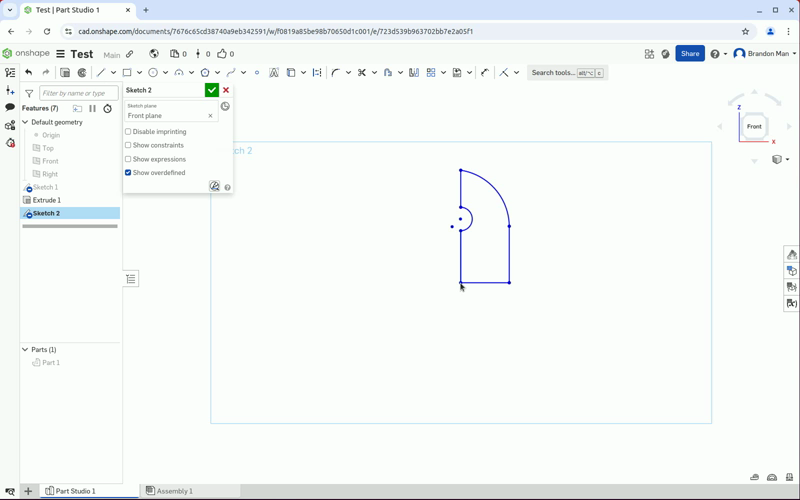
mouse_move(503, 256)
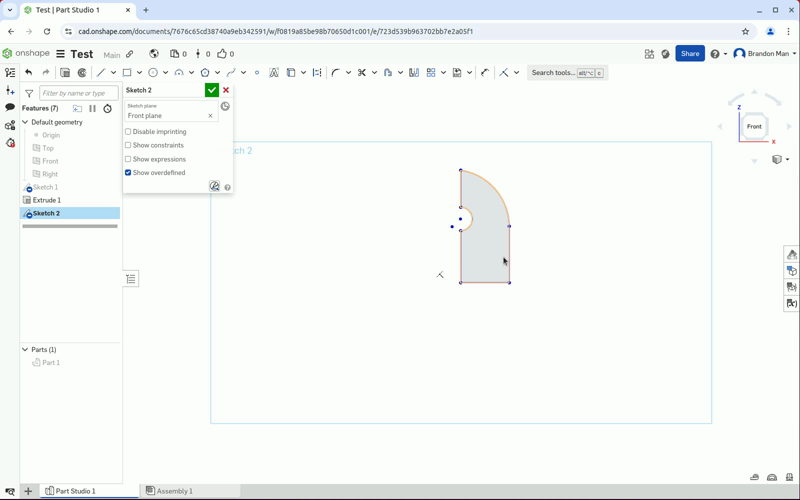
scroll(6)
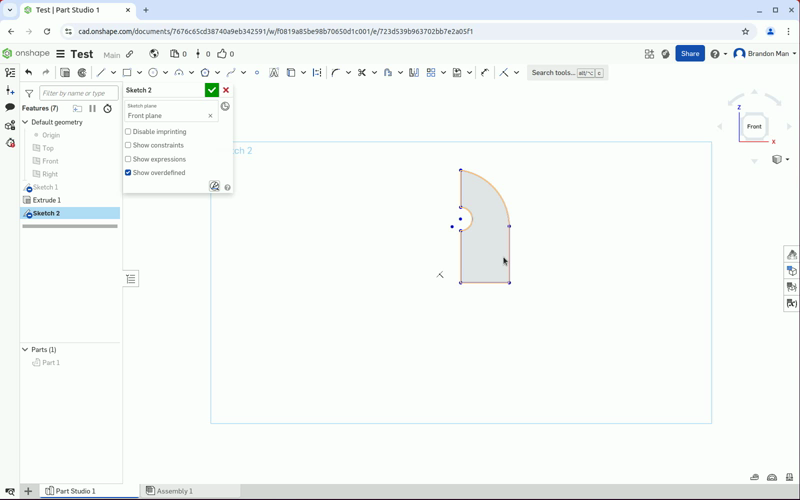
scroll(6)
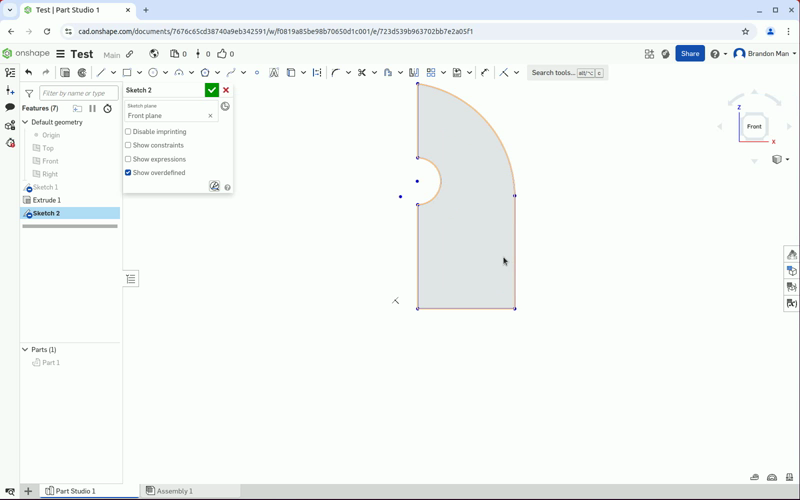
scroll(6)
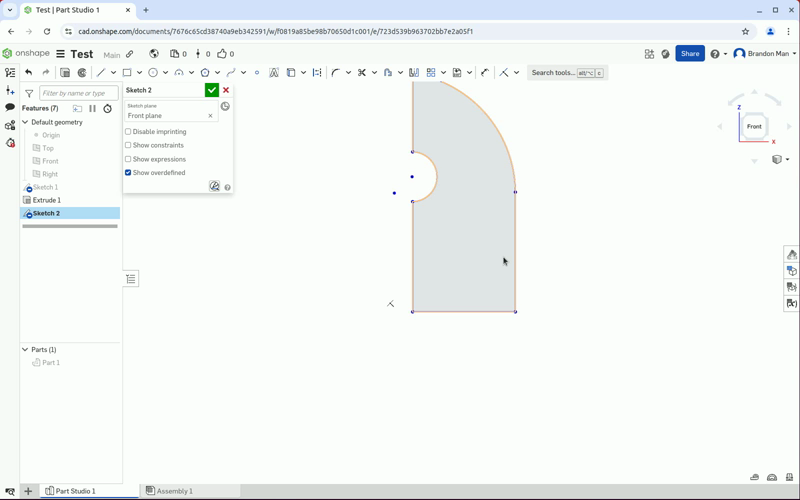
scroll(6)
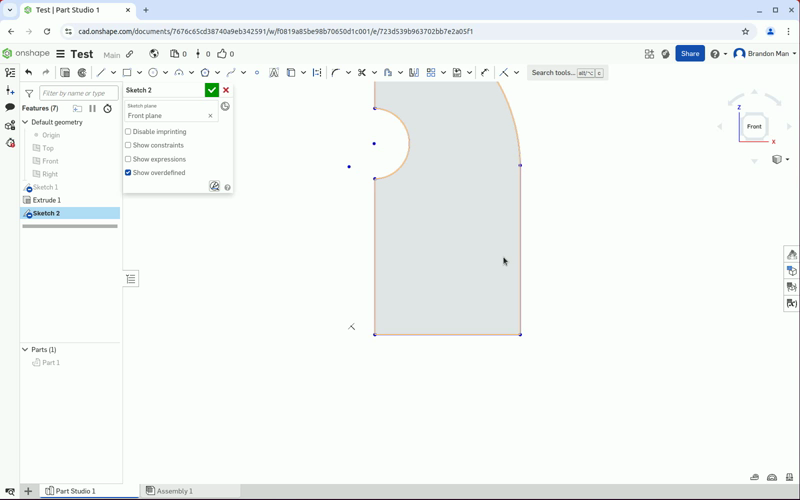
scroll(6)
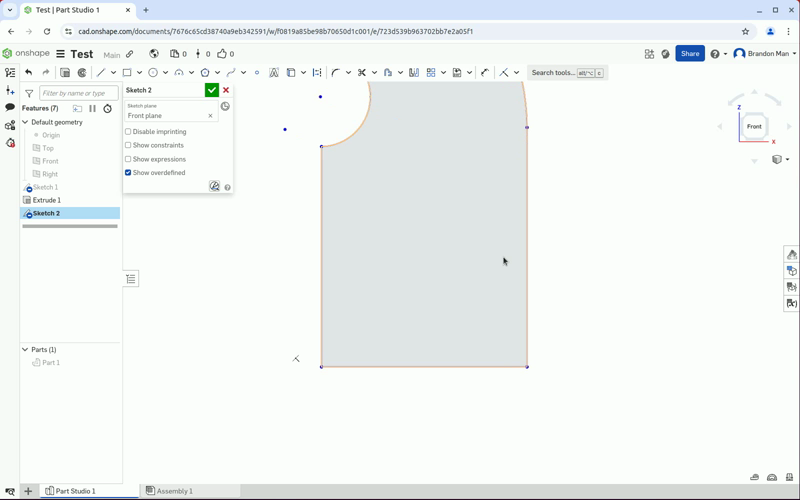
scroll(6)
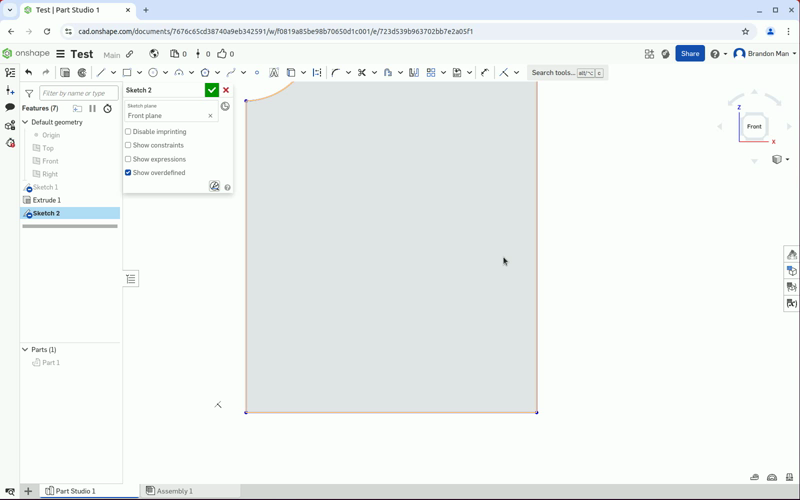
scroll(6)
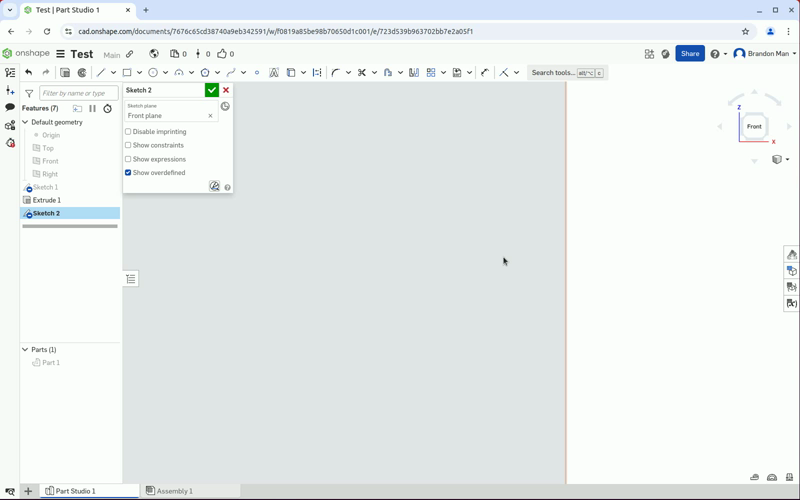
click(503, 256)
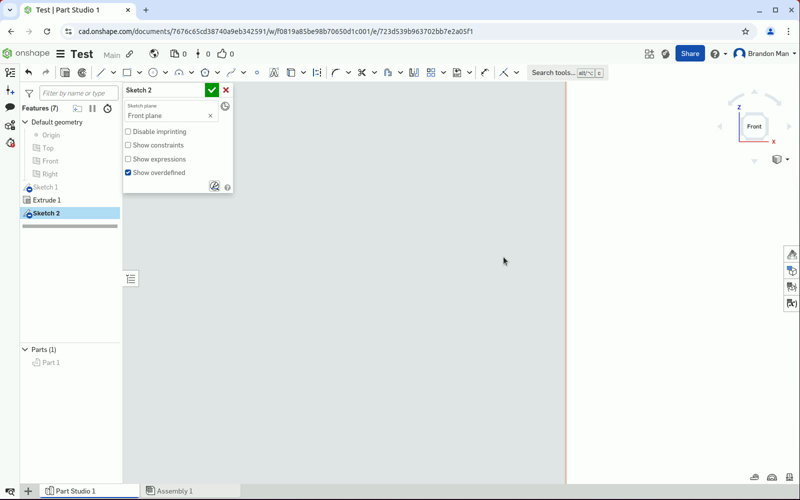
scroll(-6)
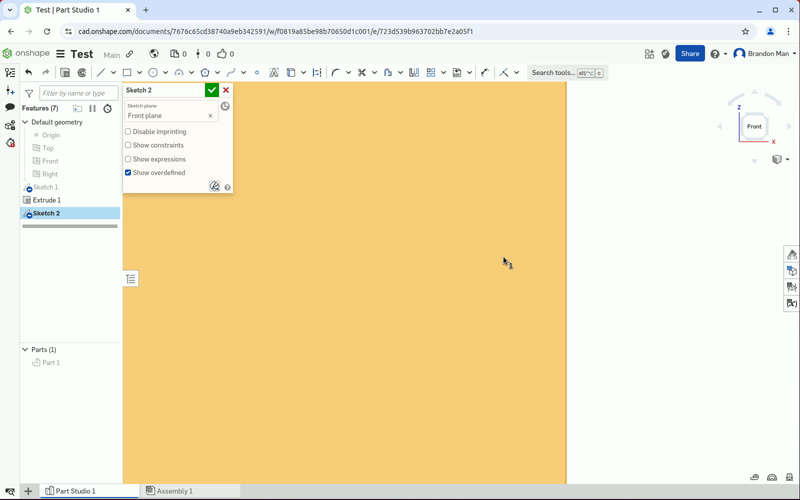
scroll(-6)
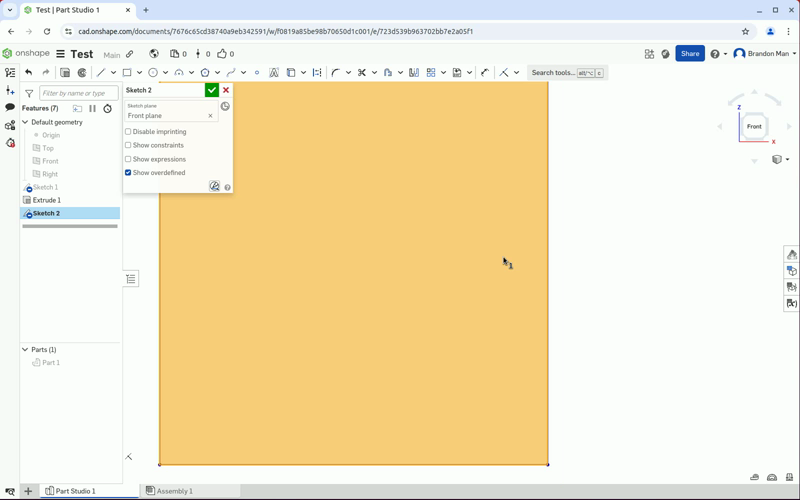
scroll(-6)
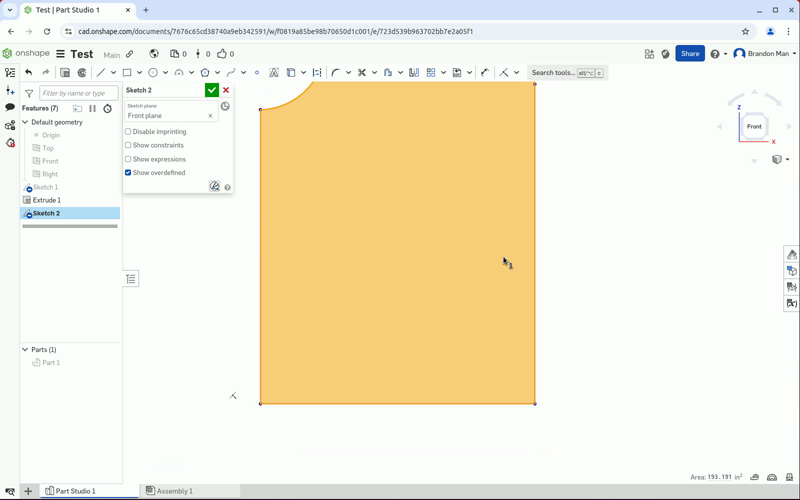
scroll(-6)
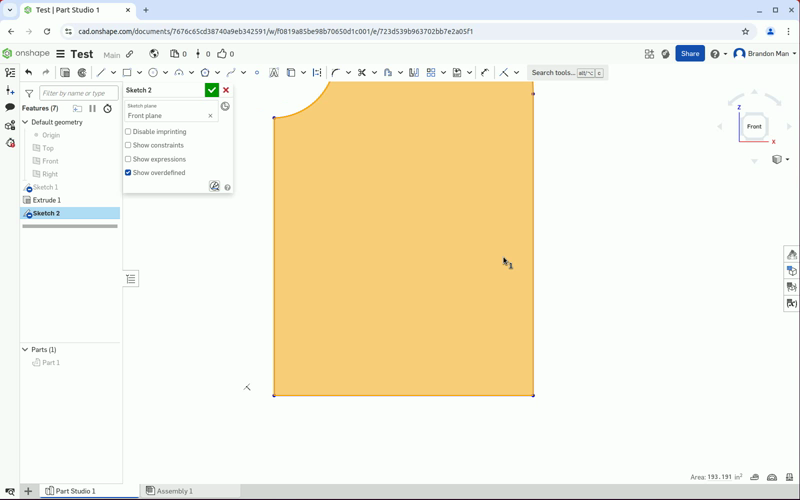
scroll(-6)
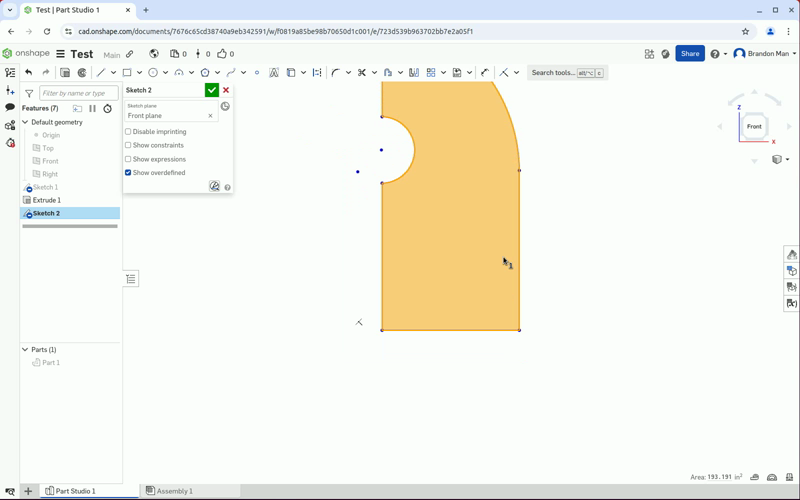
scroll(-6)
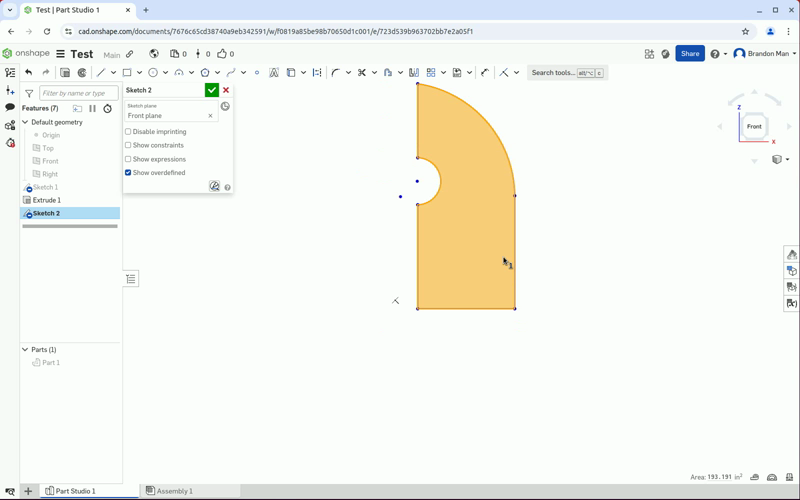
scroll(-6)
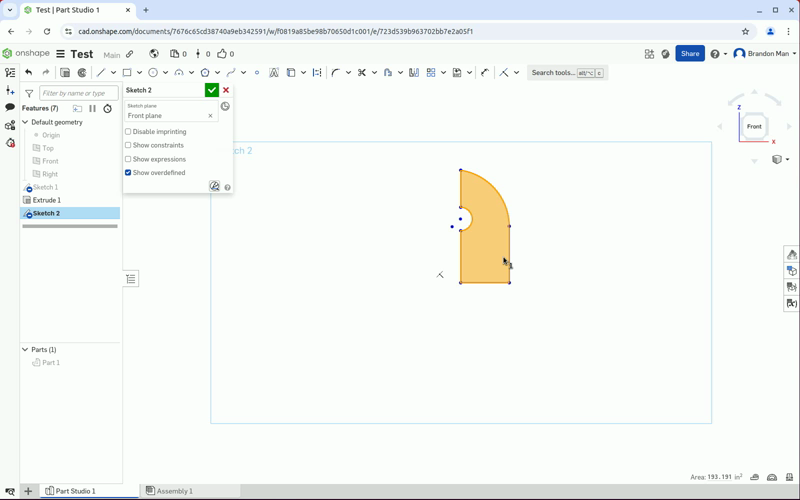
mouse_move(73, 352)
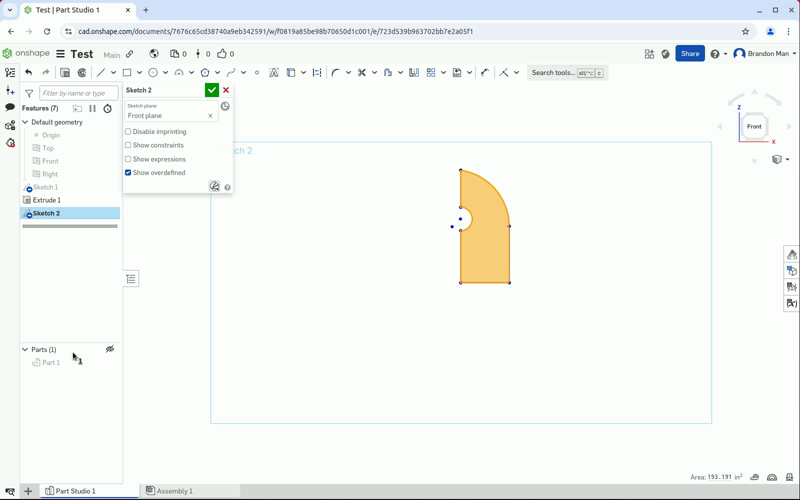
key(shift+y)
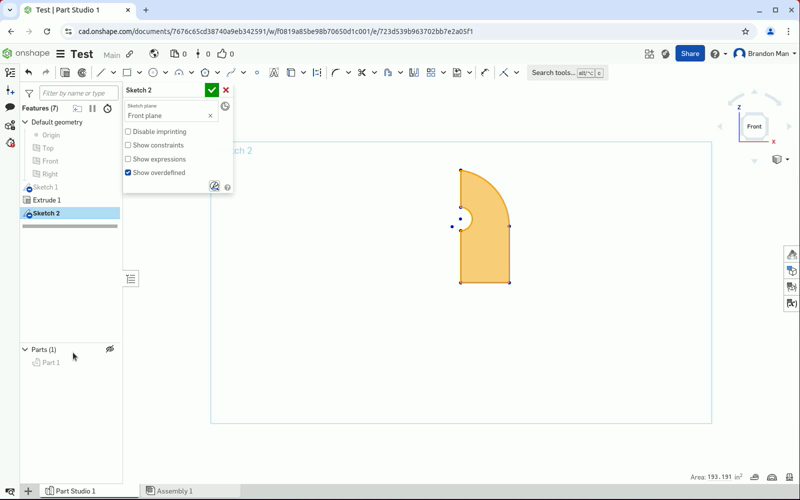
key(shift+e)
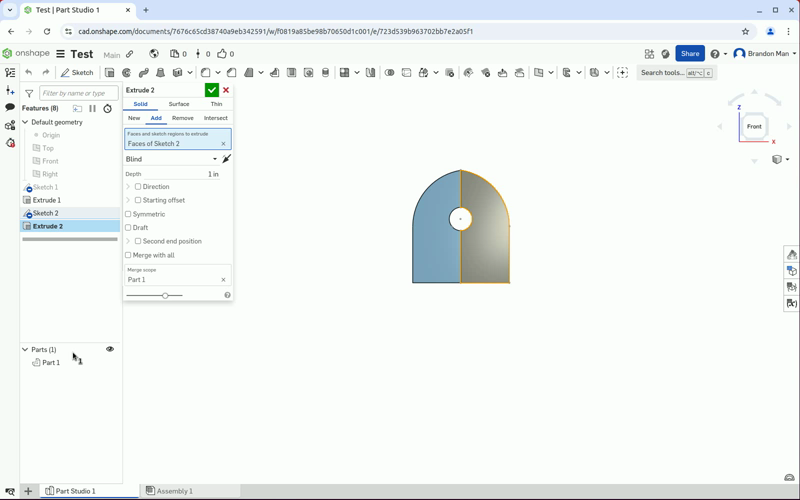
mouse_move(143, 106)
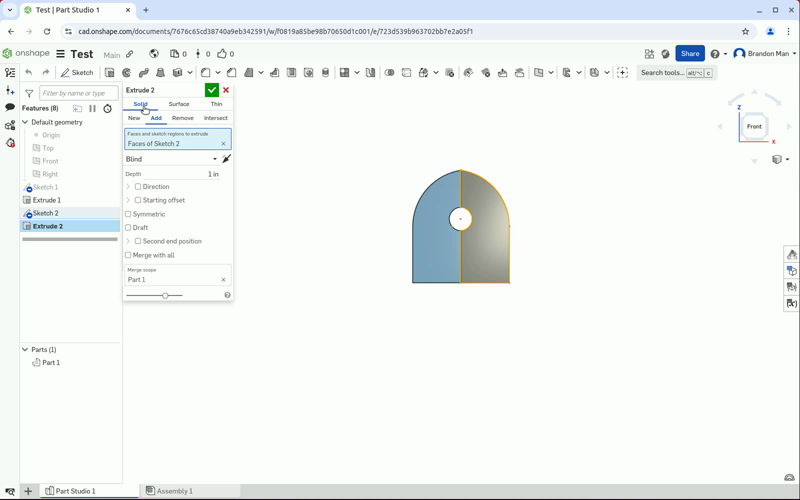
click(143, 106)
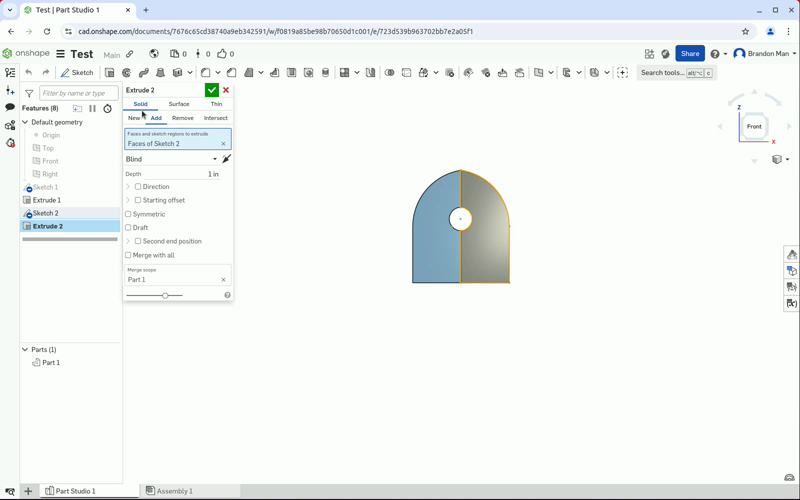
mouse_move(137, 120)
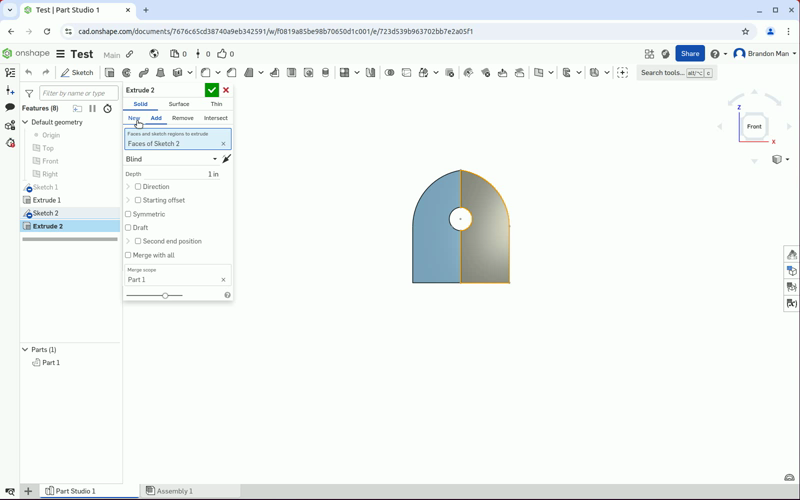
click(137, 120)
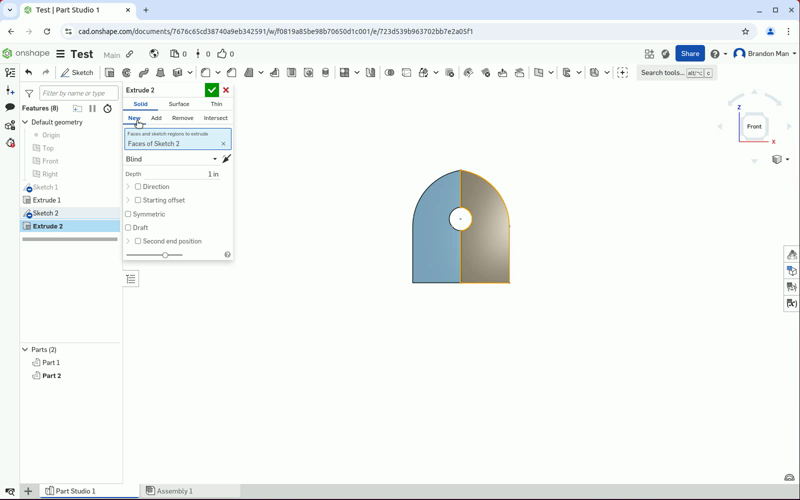
key(tab, 4)
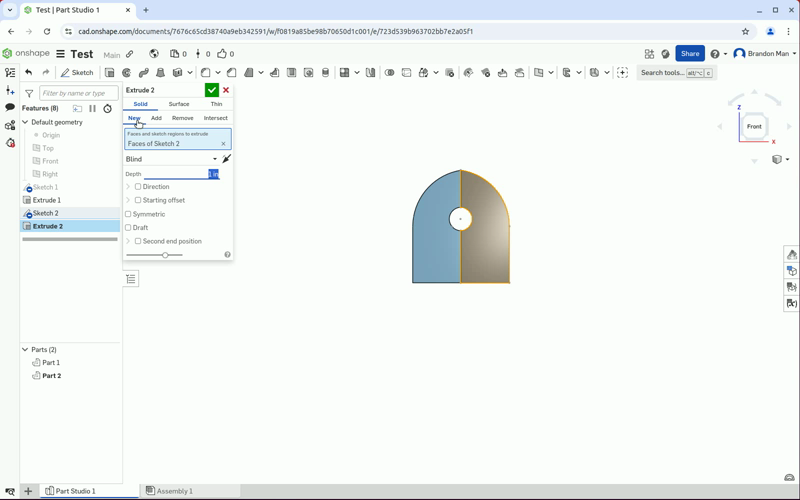
text(0.722)
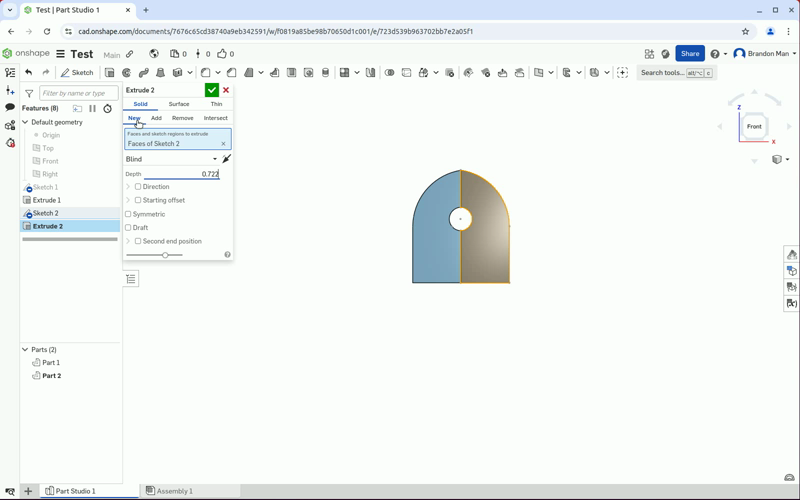
key(enter)
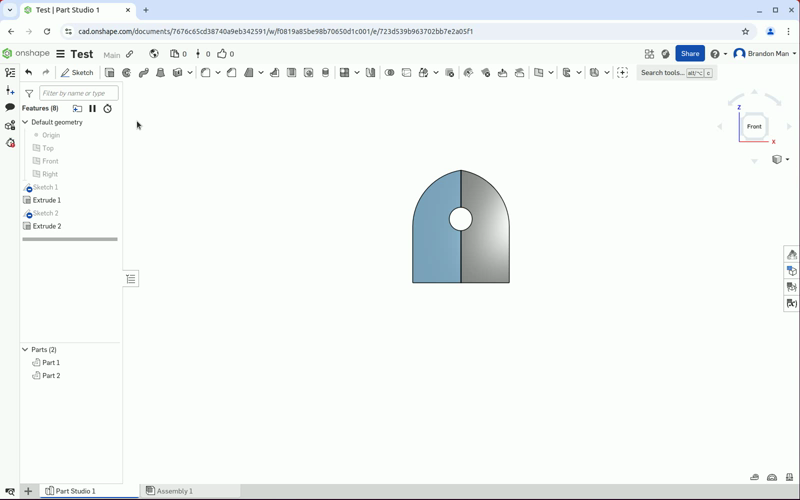
key(shift+h)
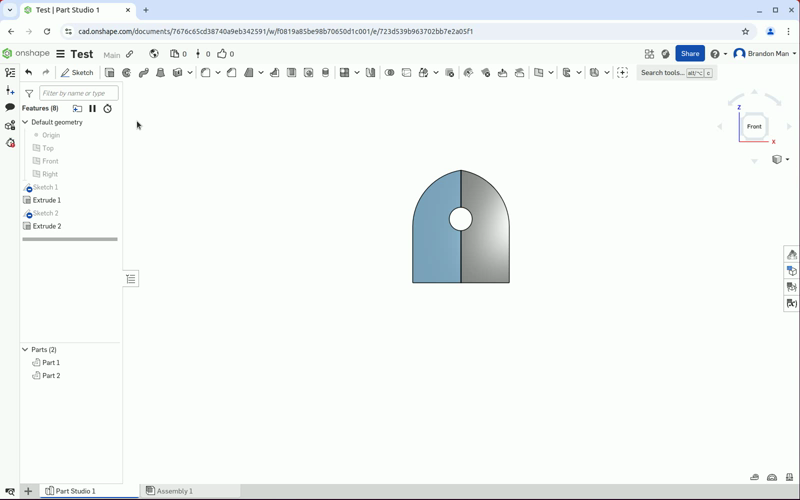
key(shift+h)
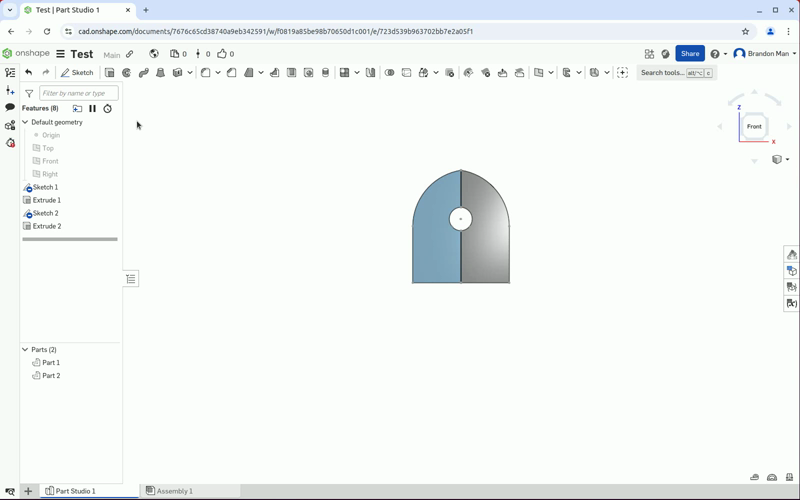
key(shift+7)
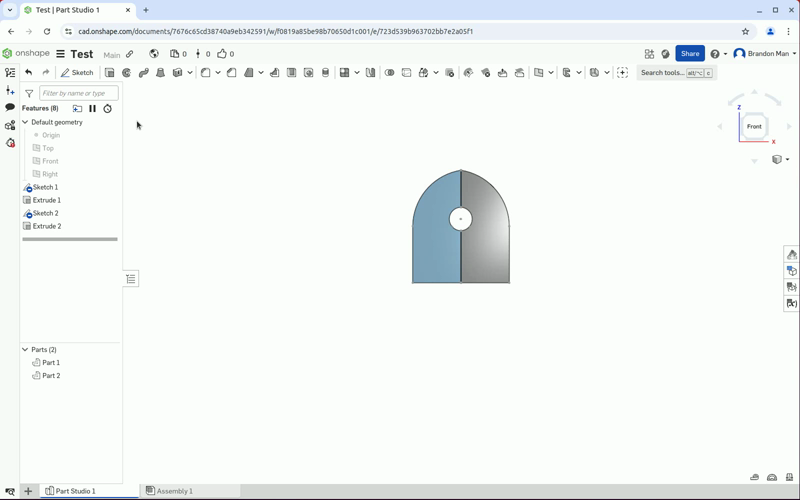
key(left, 2)
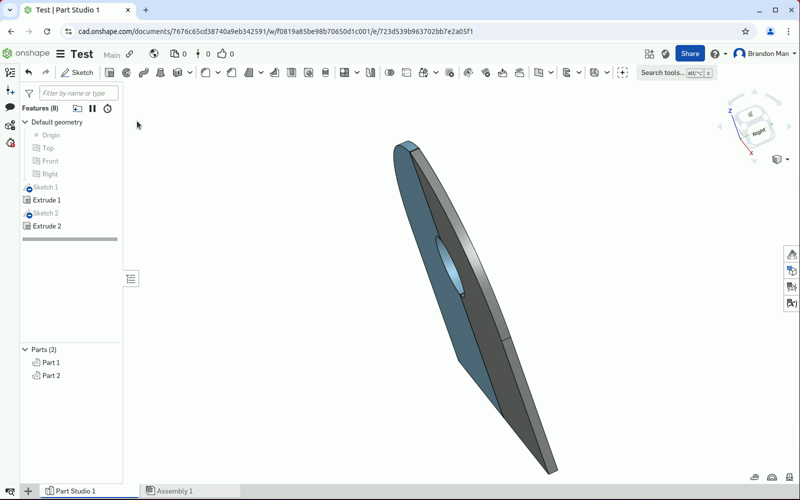
key(down, 2)
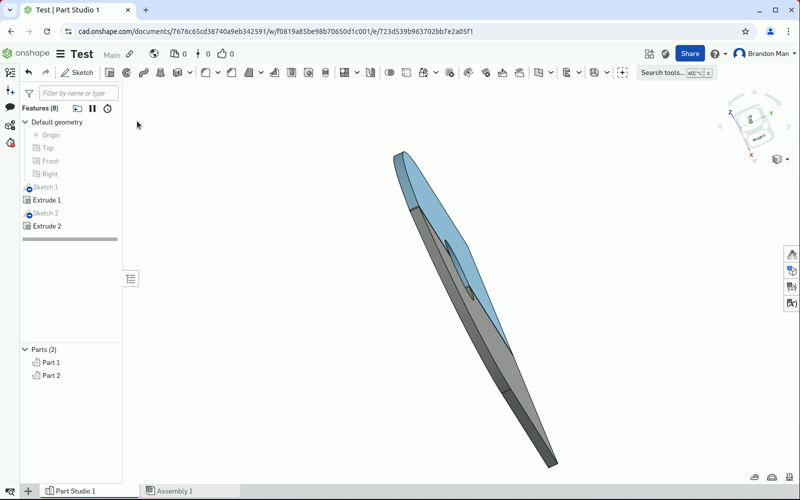
key(up, 2)
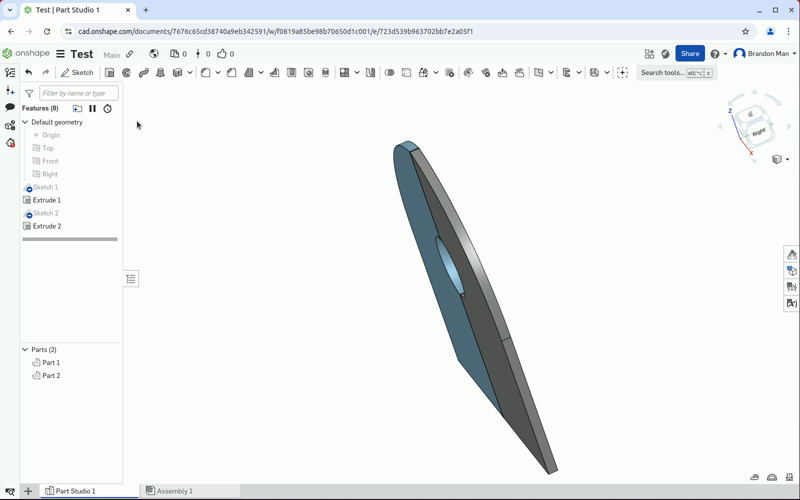
key(right, 2)
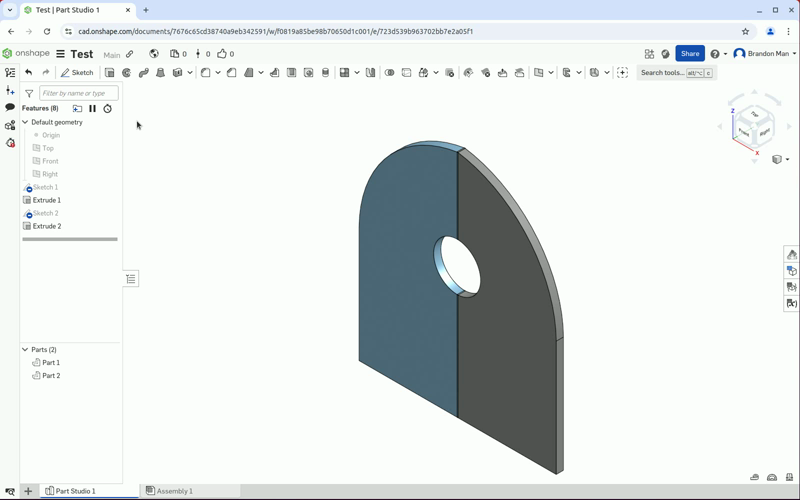
mouse_move(73, 189)
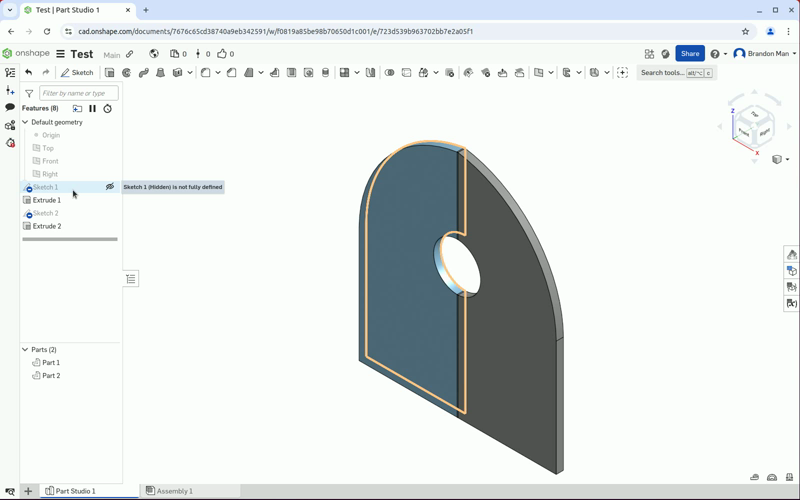
click(73, 189)